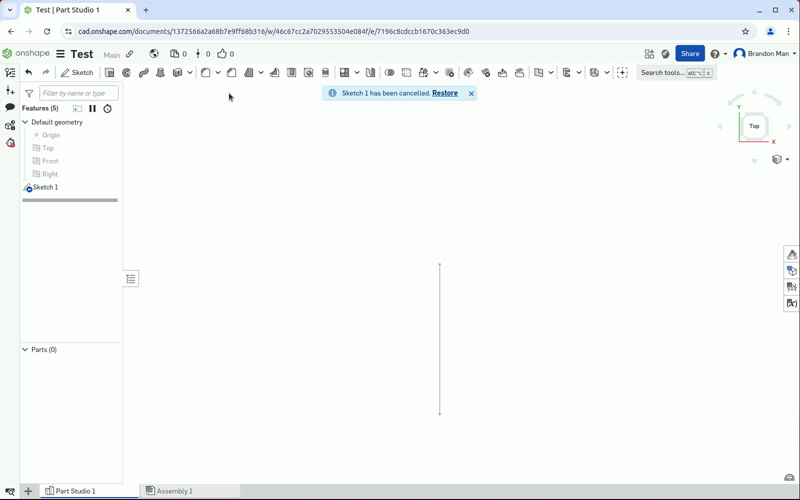
key(shift+h)
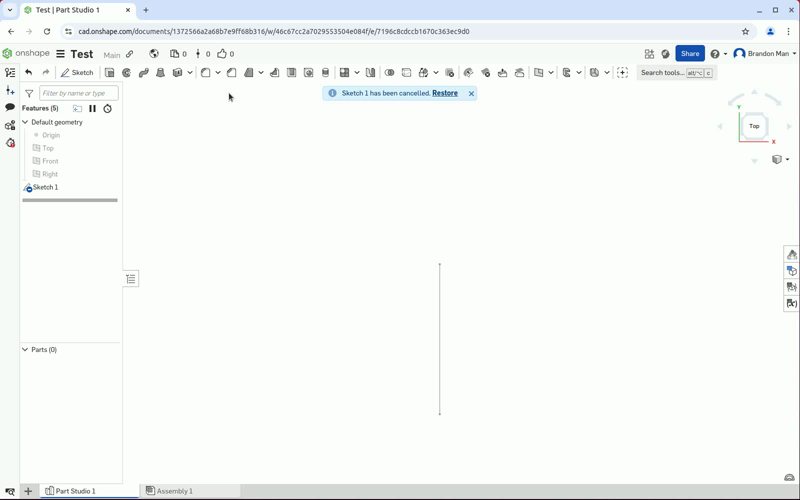
key(shift+s)
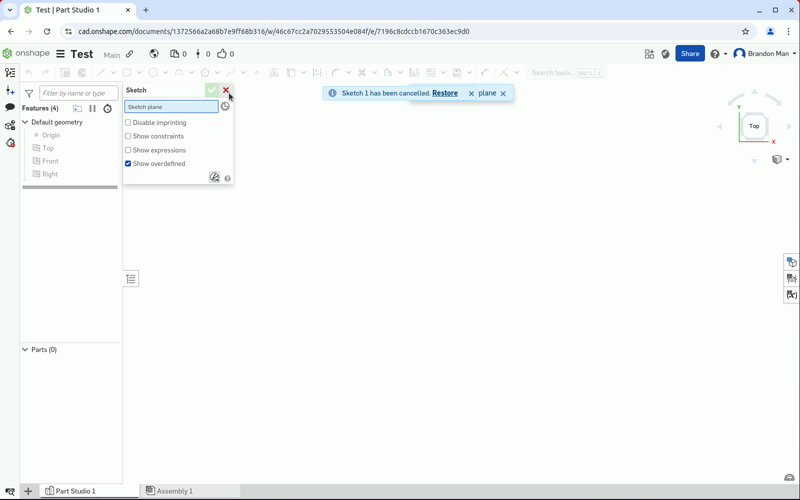
mouse_move(73, 150)
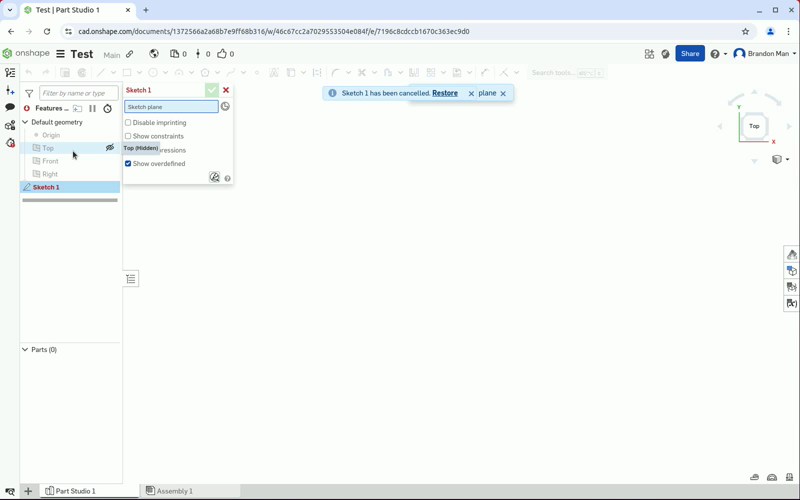
click(73, 150)
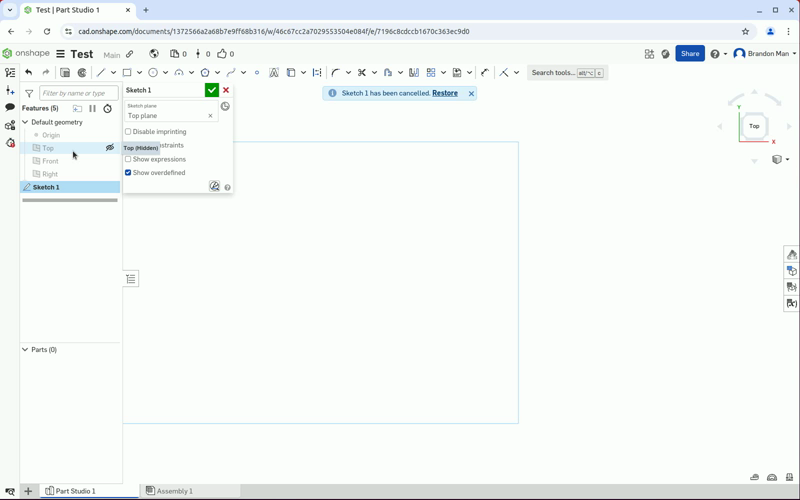
mouse_move(73, 352)
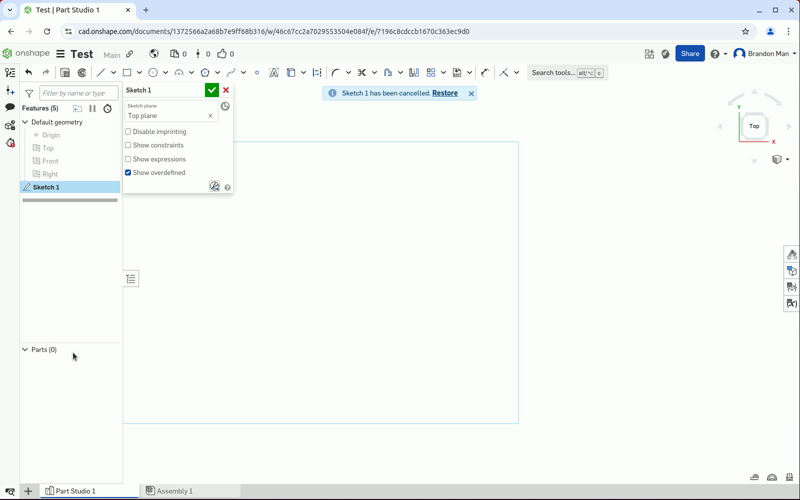
key(y)
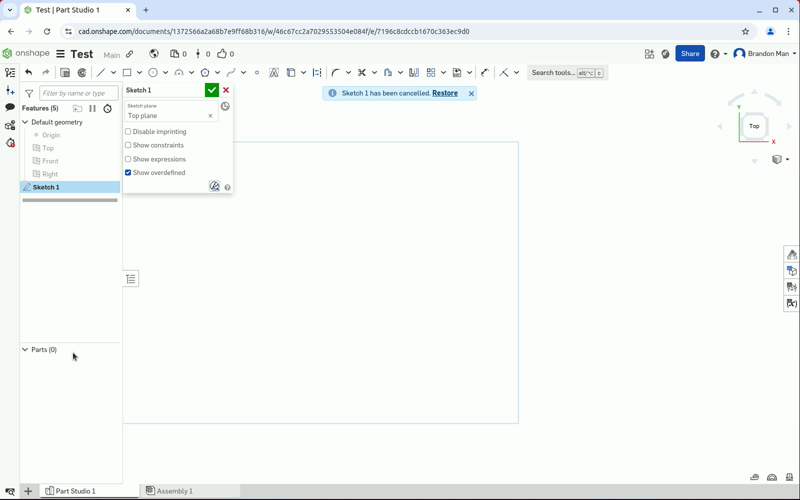
key(l)
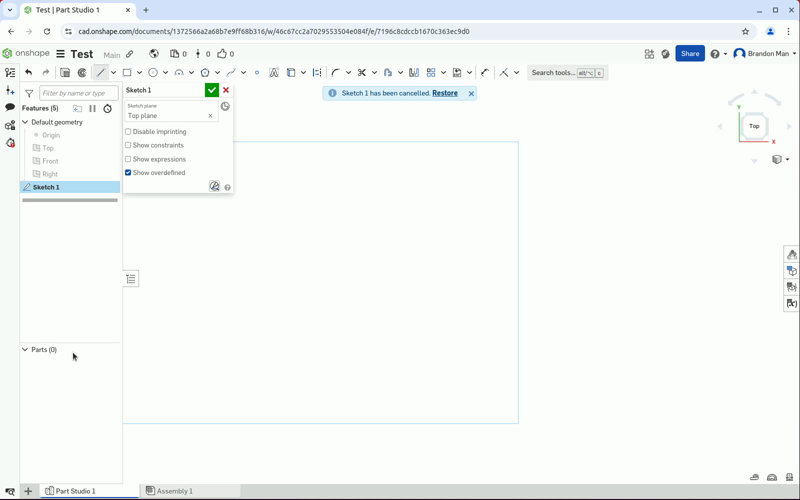
key_down(shift)
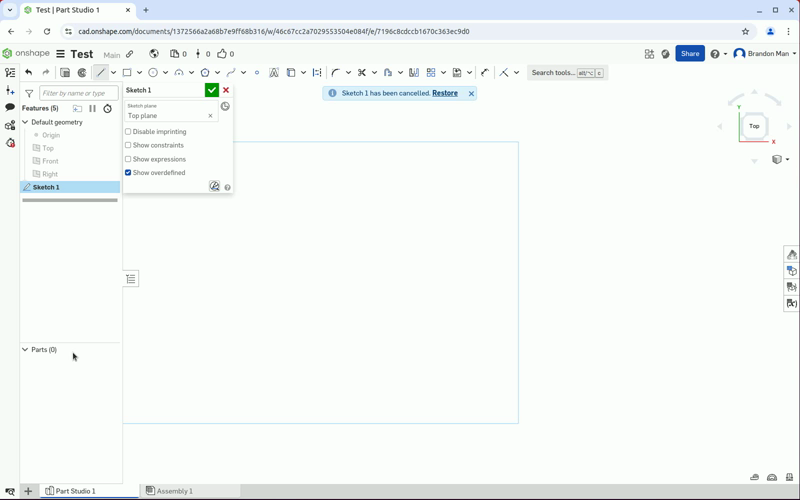
mouse_move(441, 282)
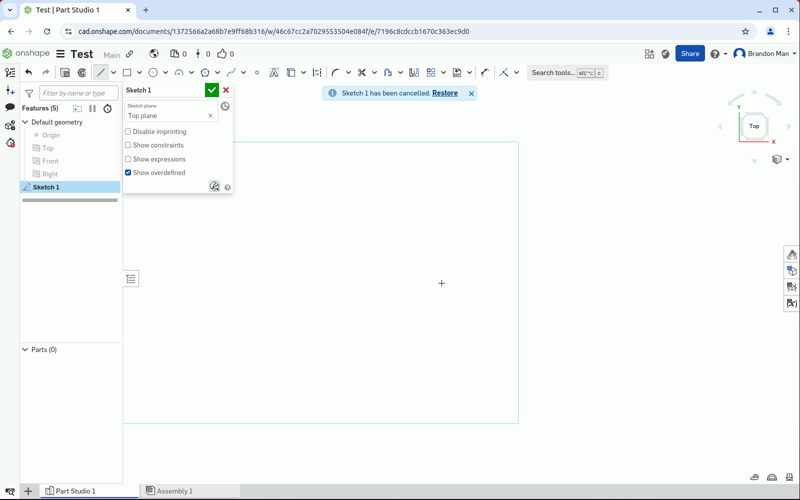
click(441, 282)
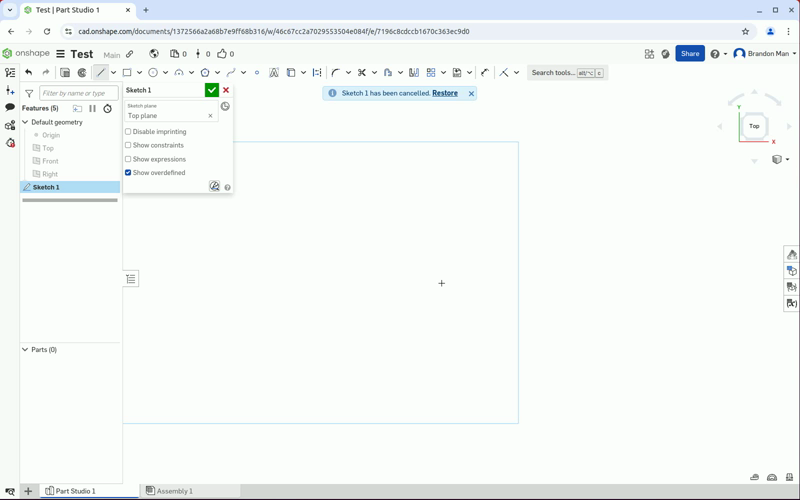
key_up(shift)
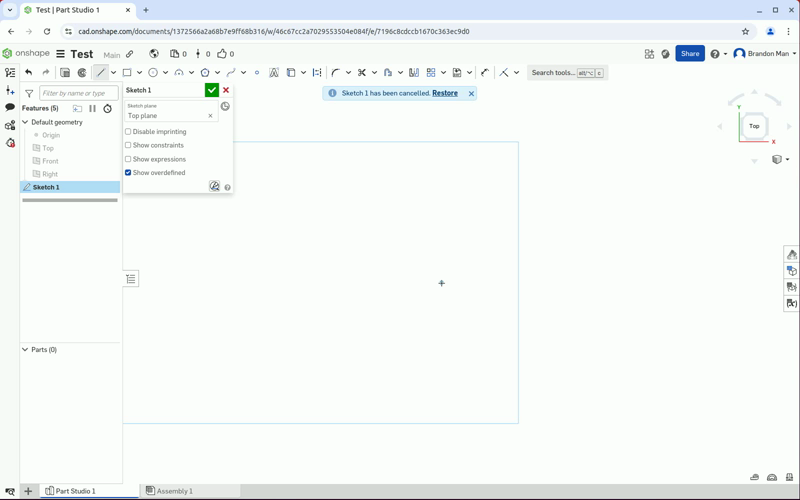
key_down(shift)
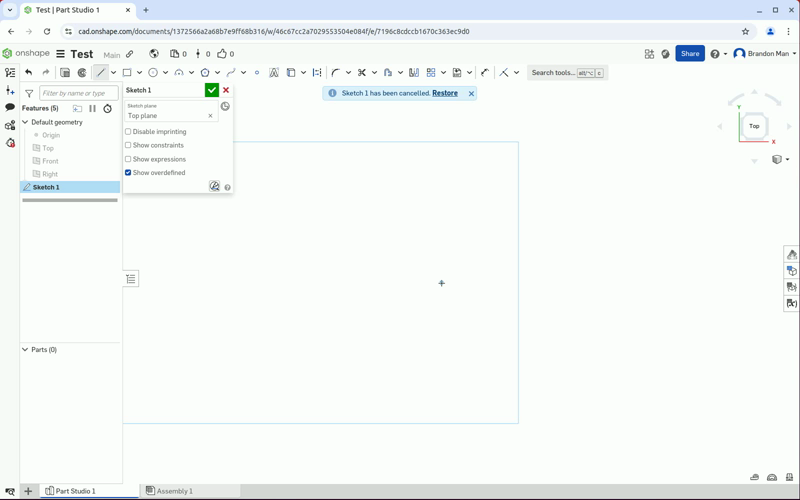
mouse_move(471, 282)
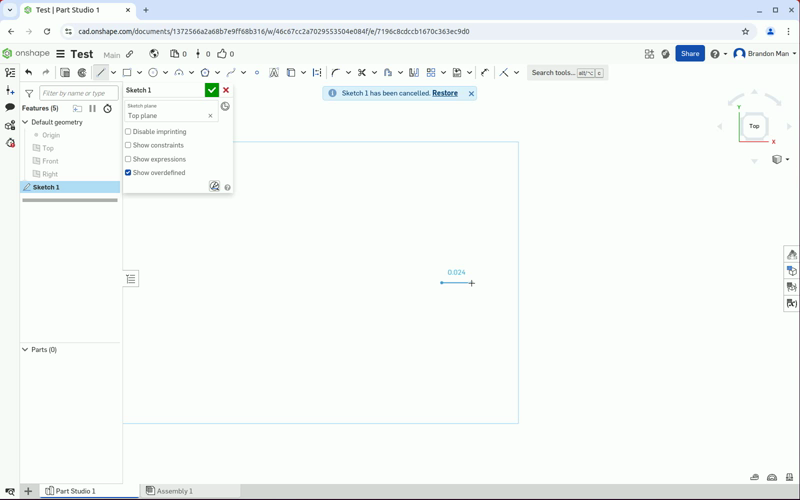
mouse_move(461, 282)
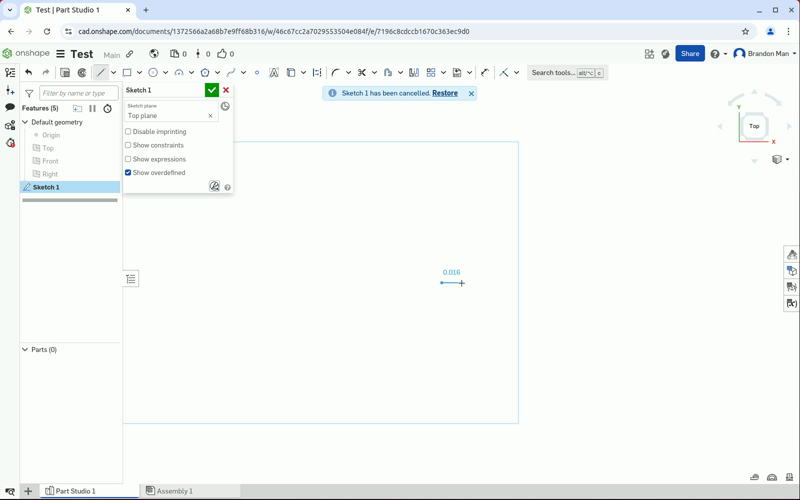
click(461, 282)
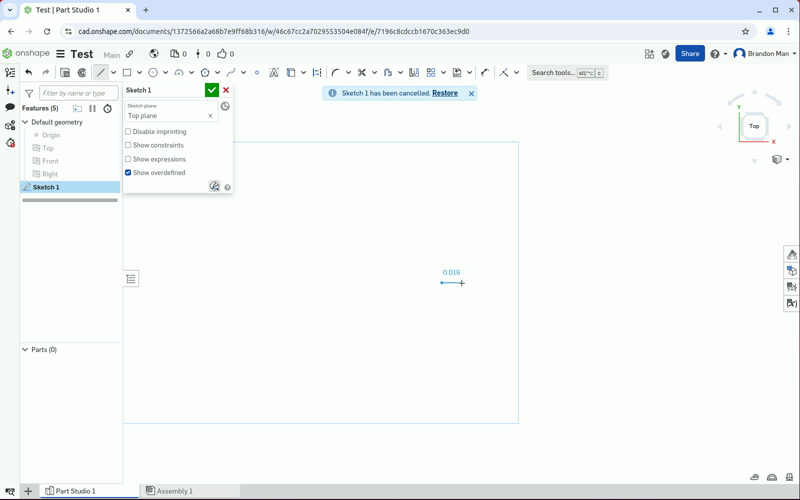
key_up(shift)
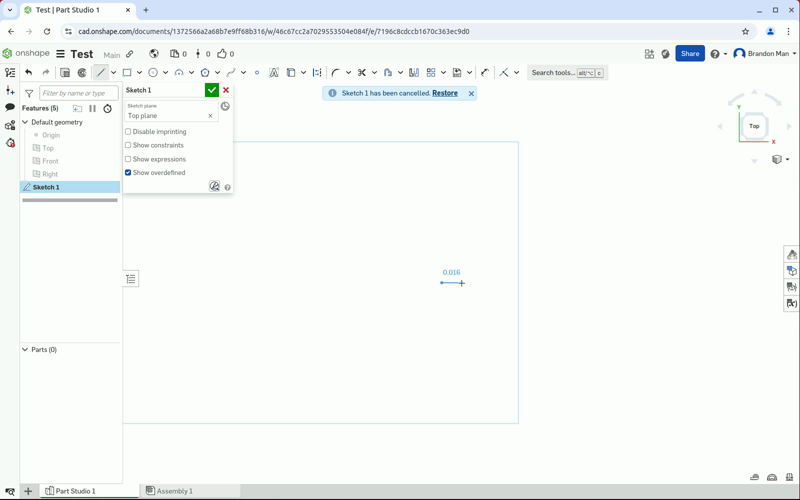
key_down(shift)
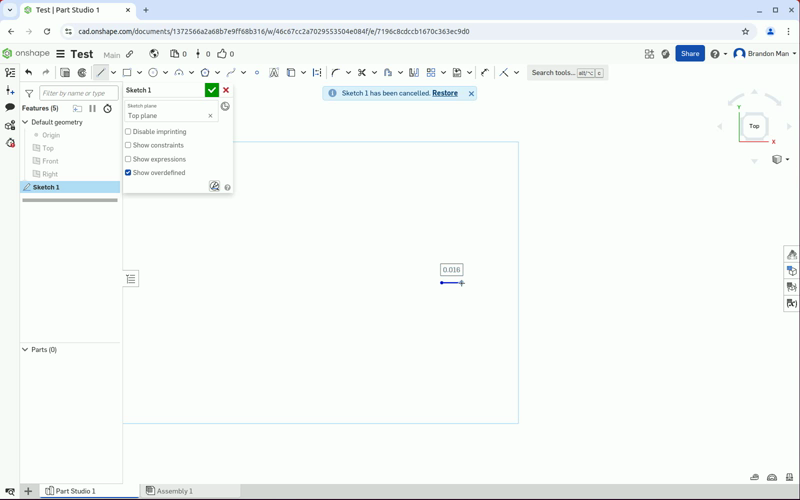
mouse_move(491, 282)
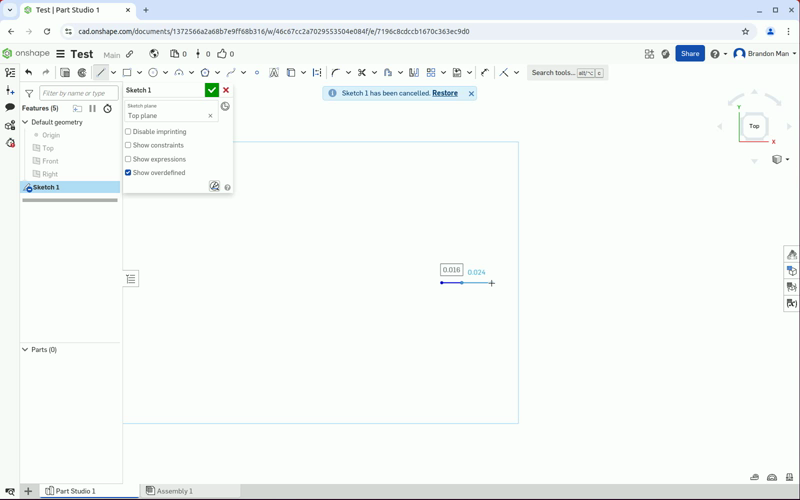
mouse_move(461, 276)
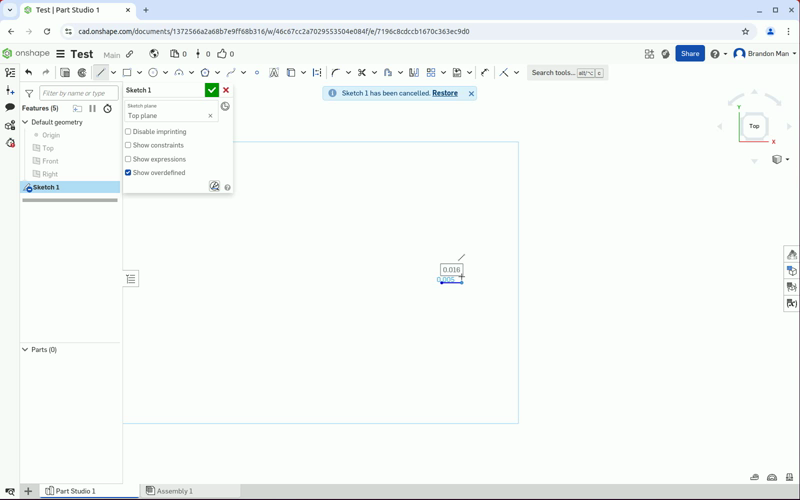
scroll(6)
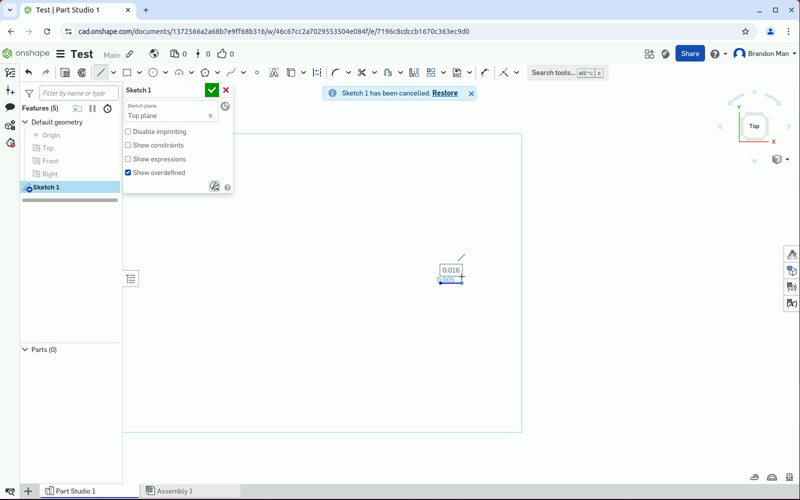
scroll(6)
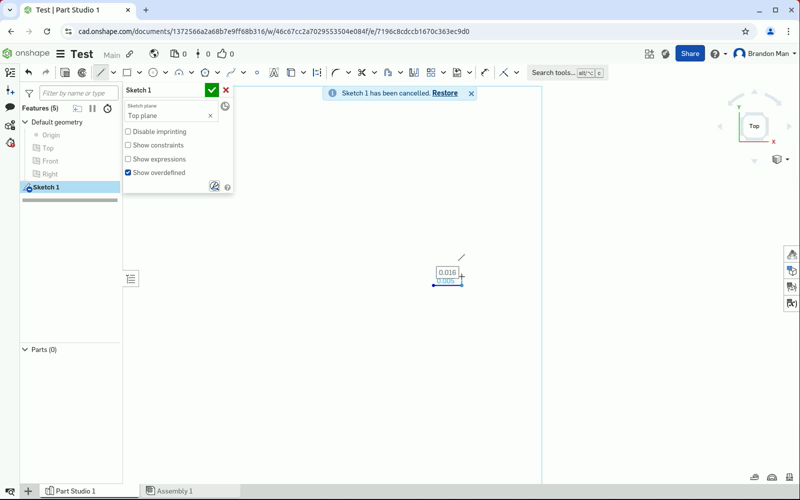
scroll(6)
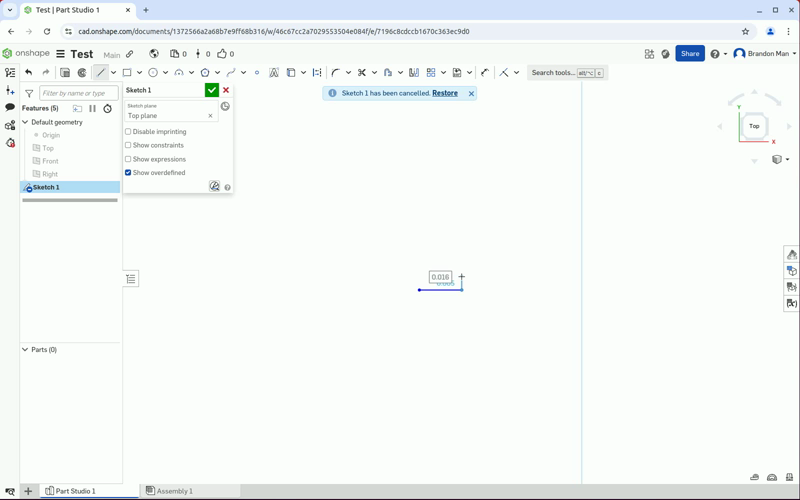
scroll(6)
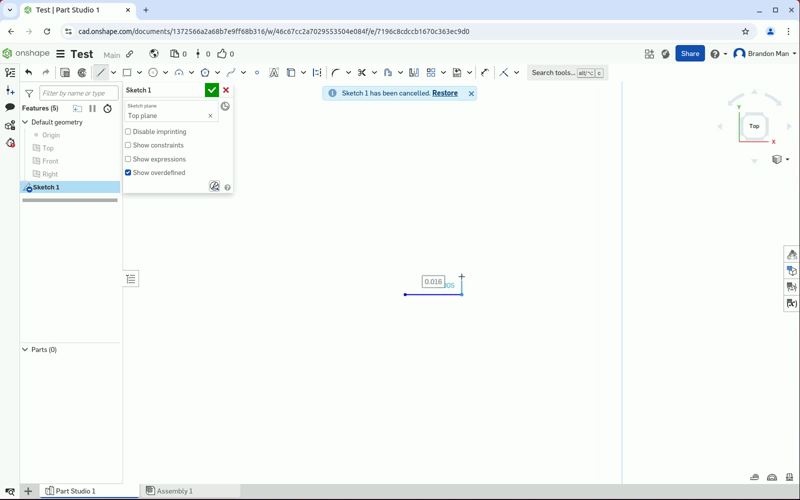
scroll(6)
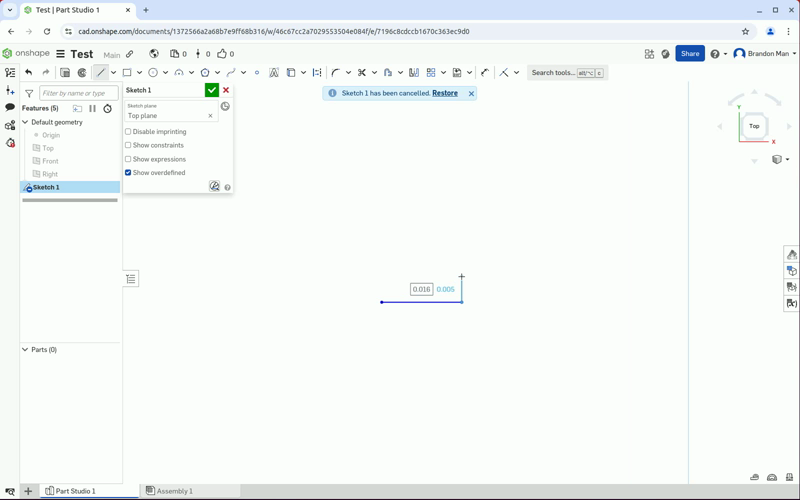
scroll(6)
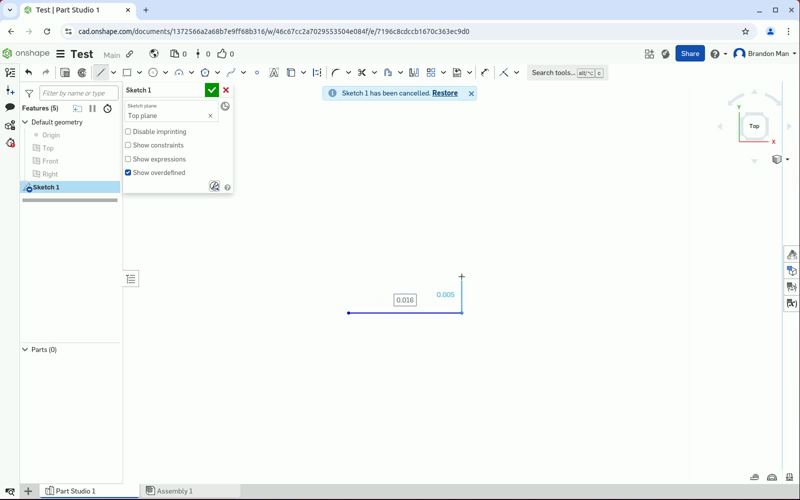
scroll(6)
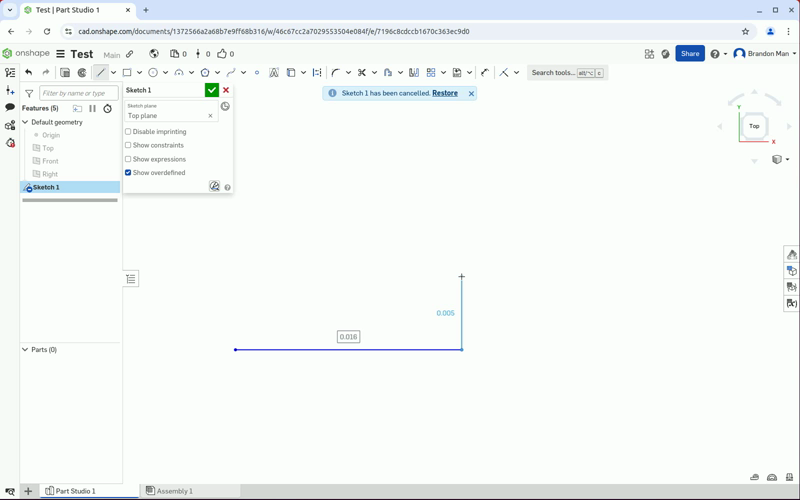
click(461, 276)
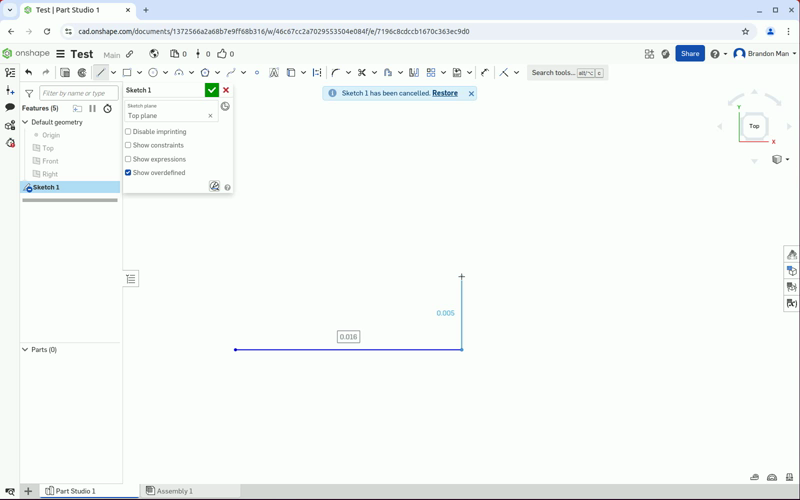
scroll(-6)
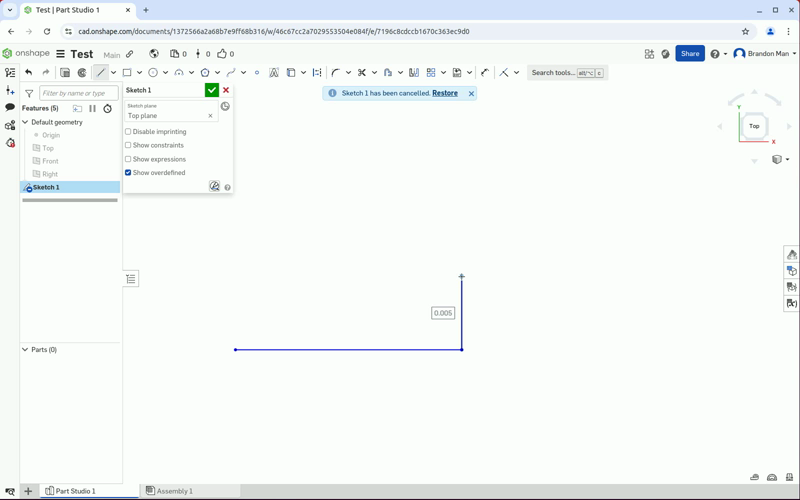
scroll(-6)
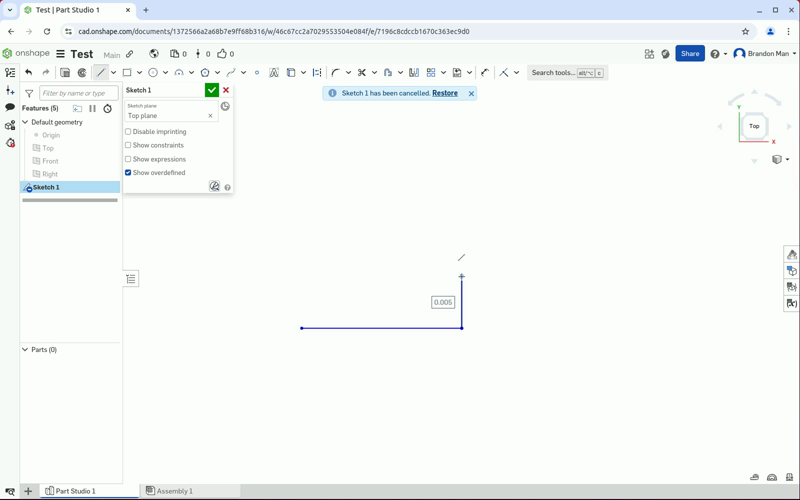
scroll(-6)
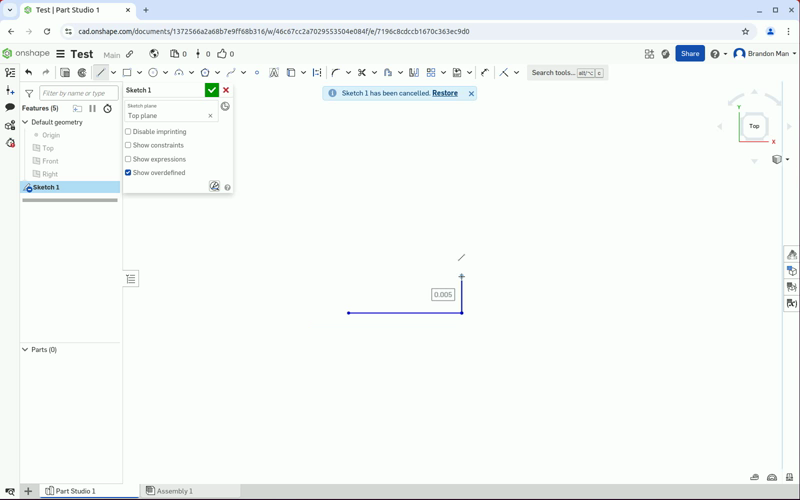
scroll(-6)
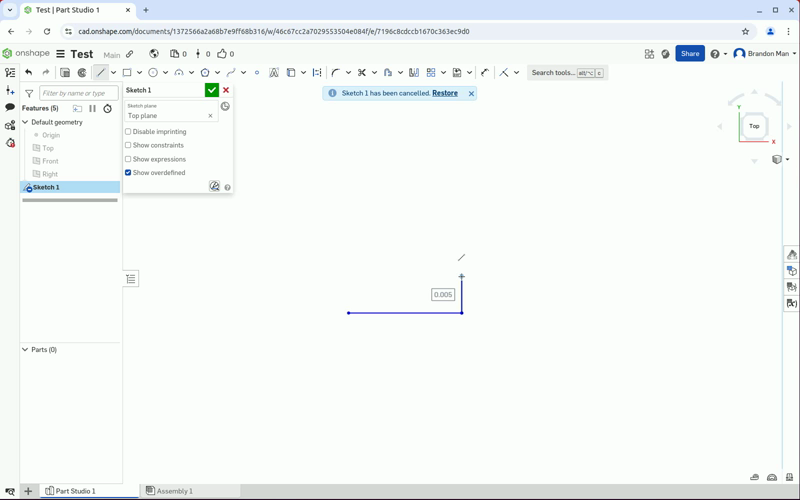
scroll(-6)
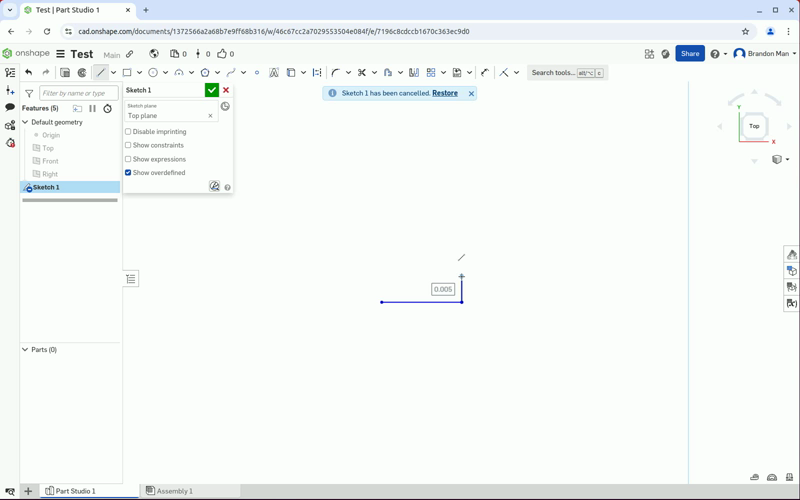
scroll(-6)
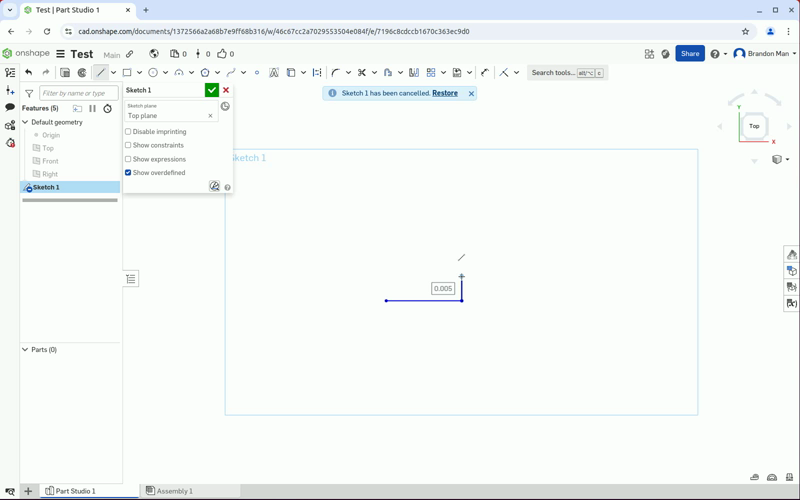
scroll(-6)
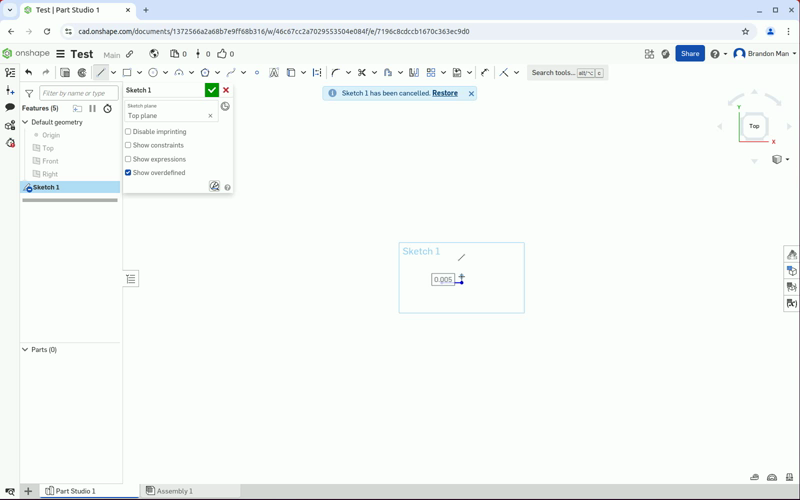
key_up(shift)
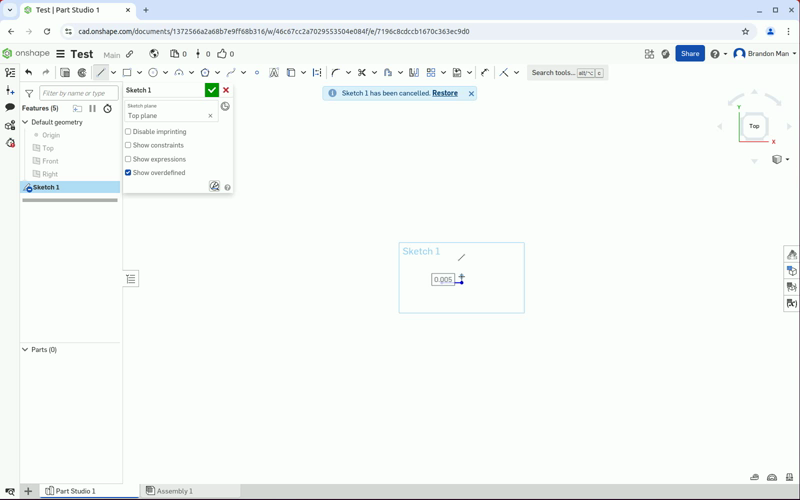
key_down(shift)
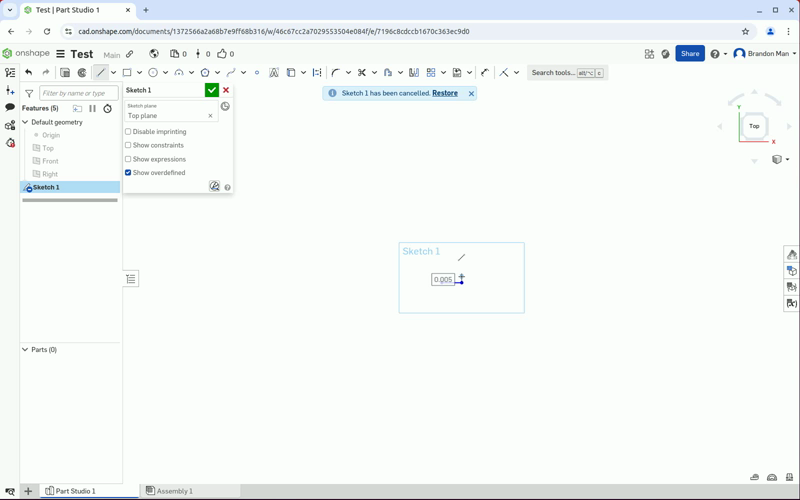
mouse_move(491, 276)
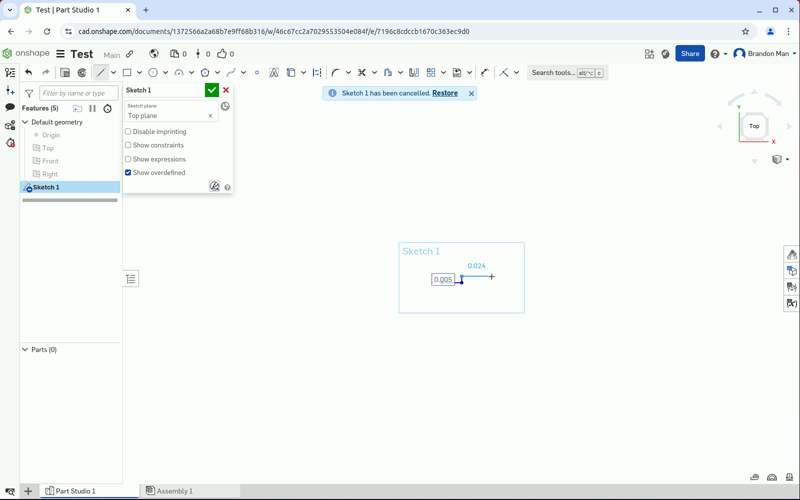
mouse_move(441, 276)
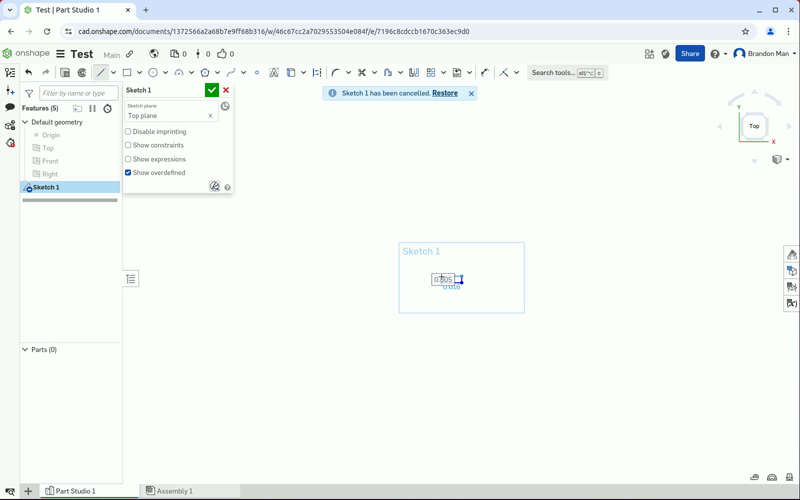
click(441, 276)
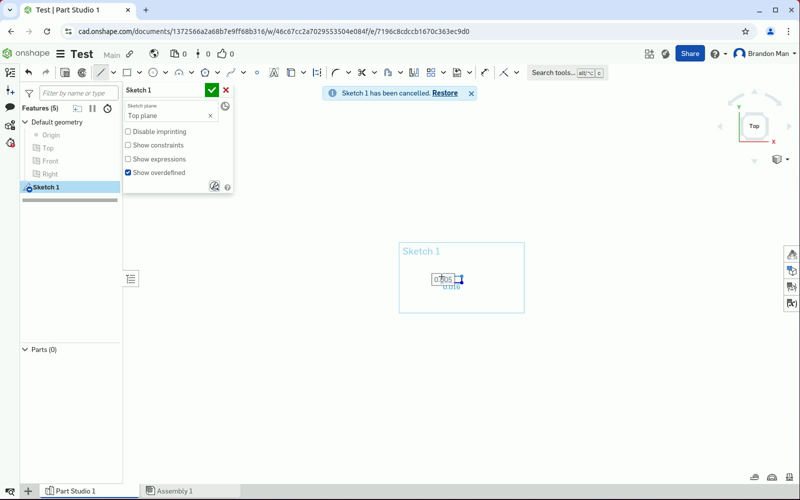
key_up(shift)
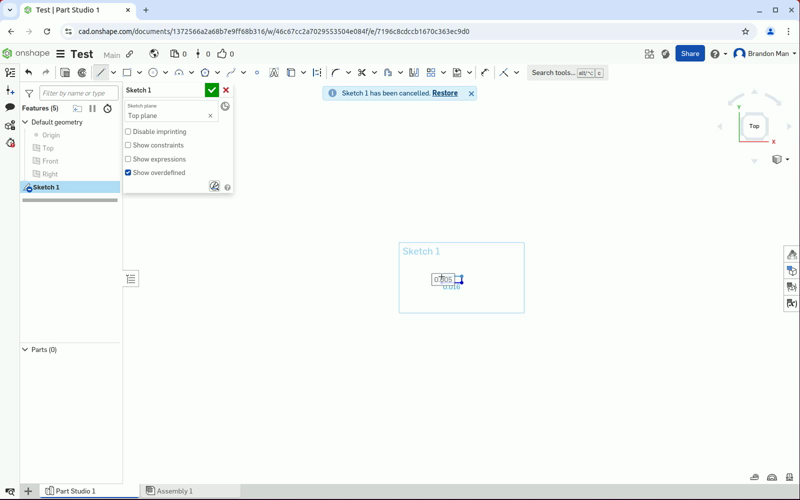
mouse_move(471, 276)
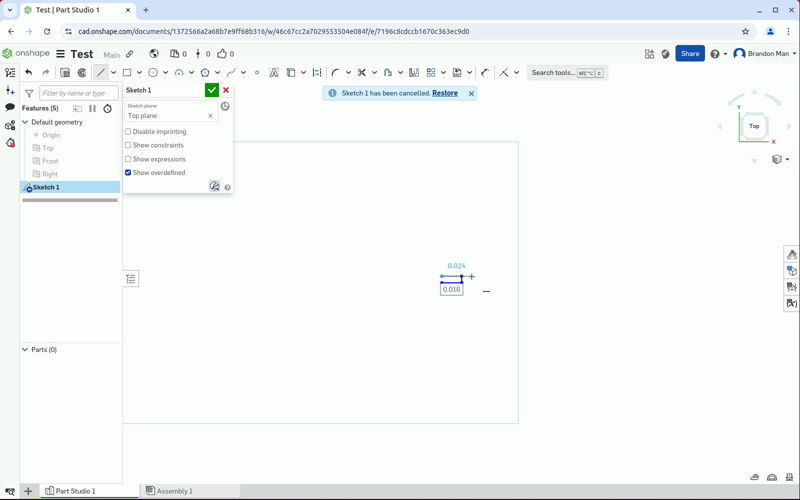
key_down(shift)
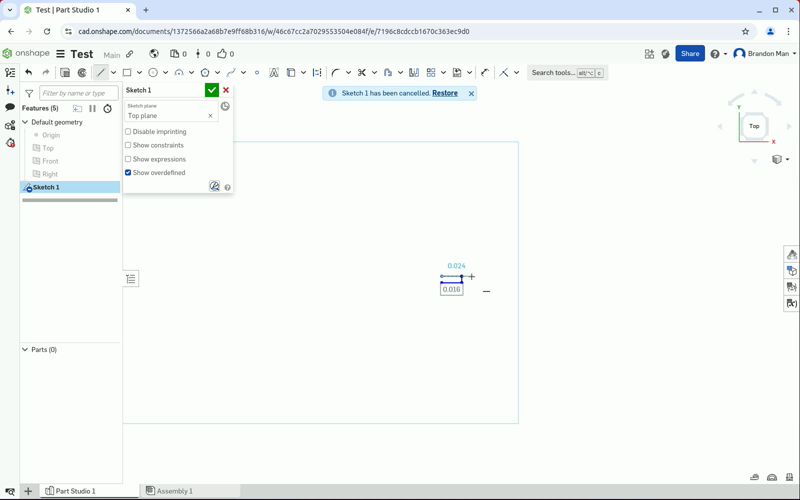
mouse_move(441, 282)
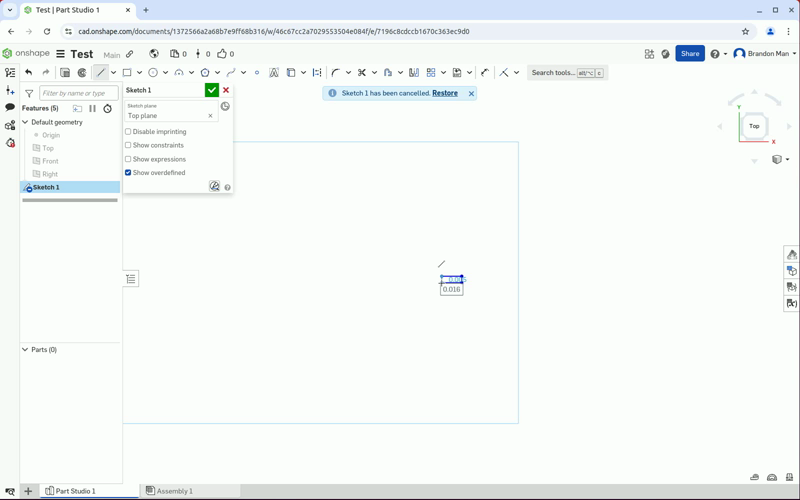
scroll(6)
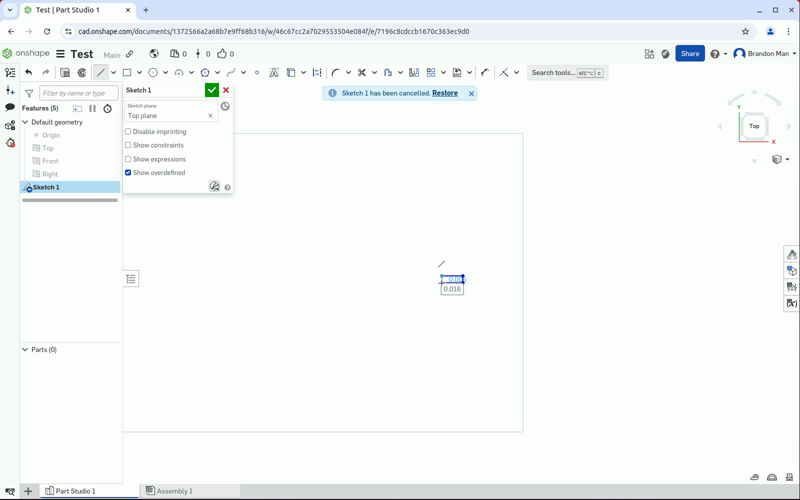
scroll(6)
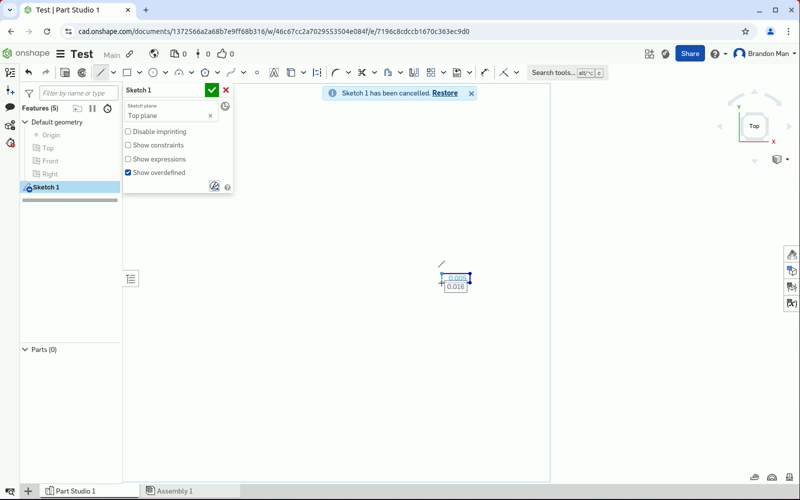
scroll(6)
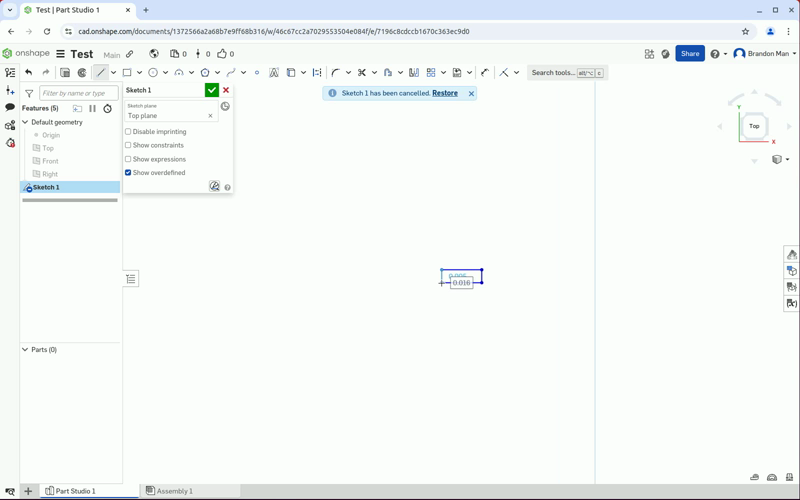
scroll(6)
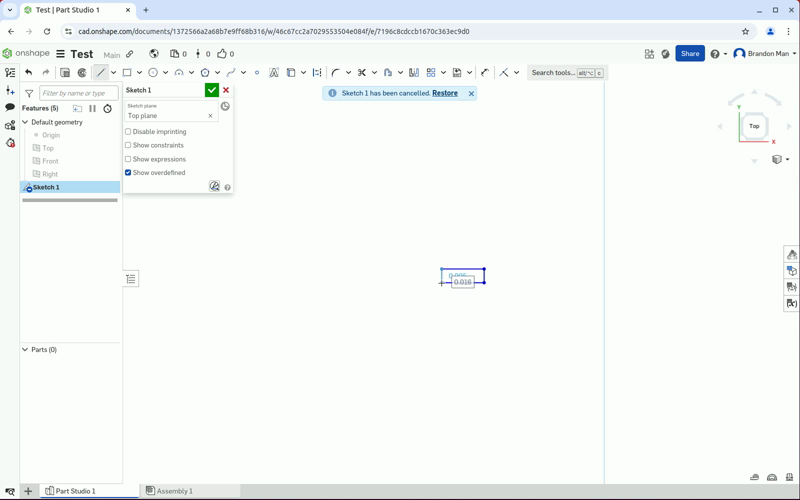
scroll(6)
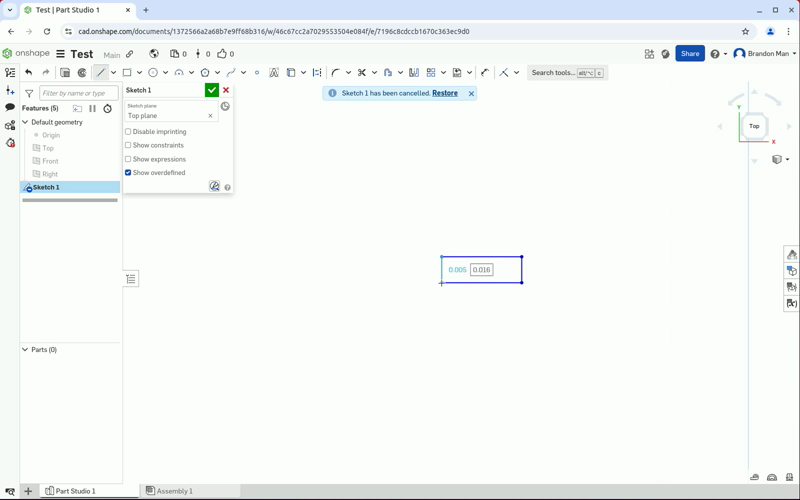
scroll(6)
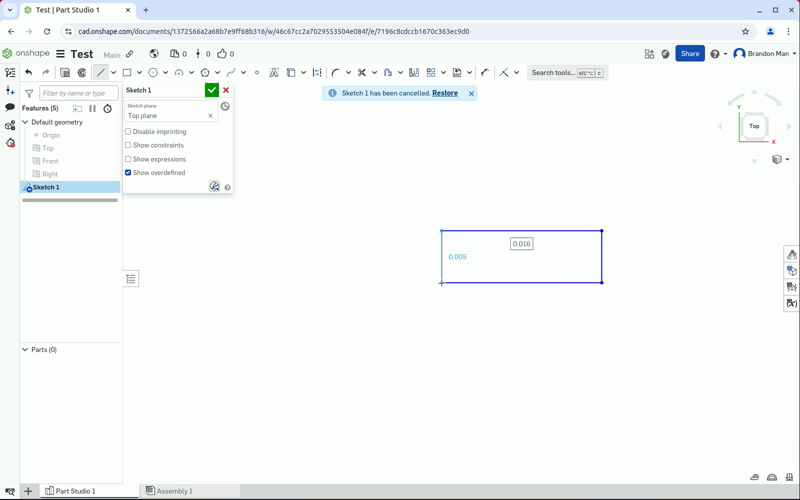
scroll(6)
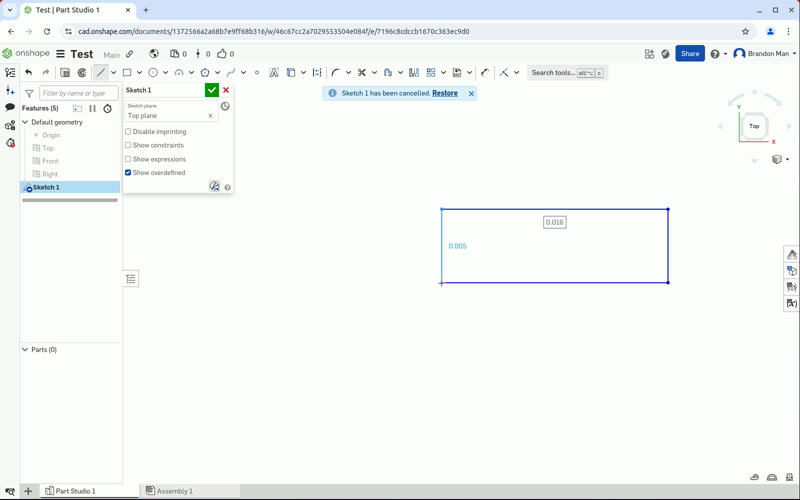
key_up(shift)
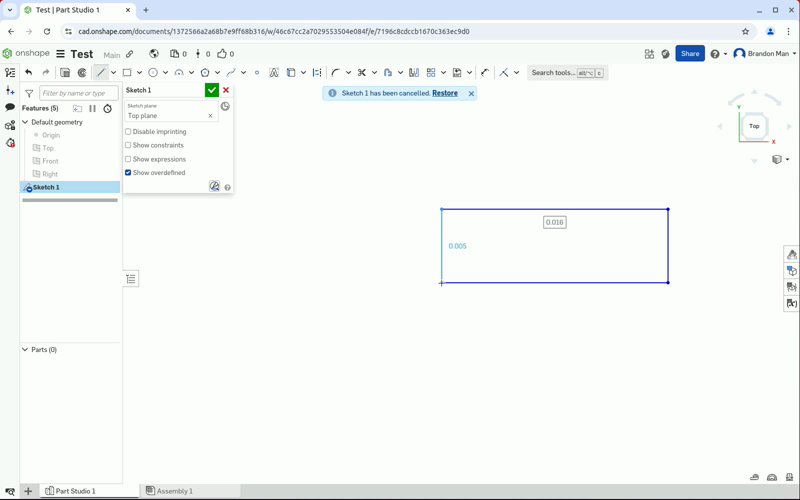
click(441, 282)
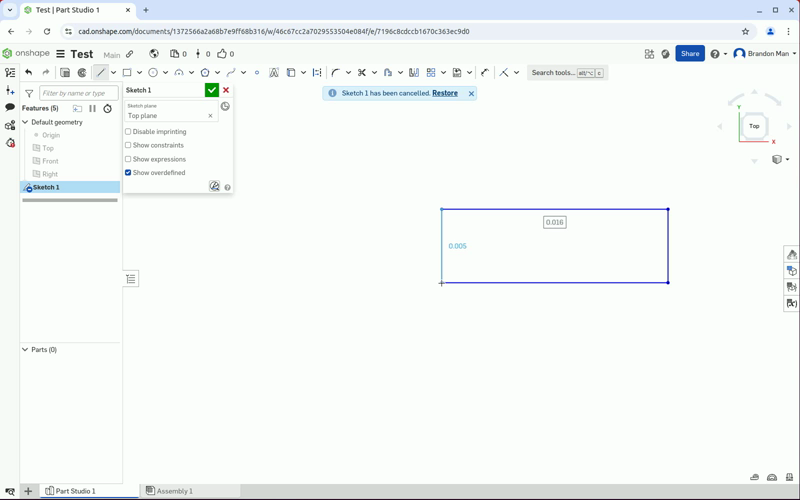
scroll(-6)
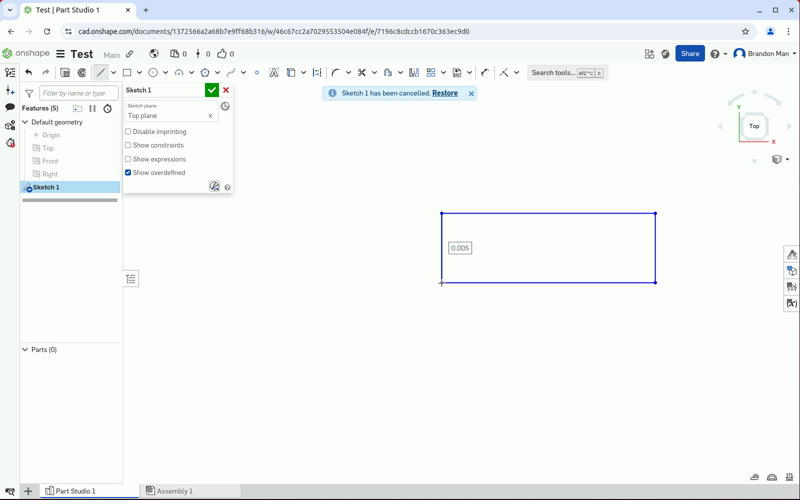
scroll(-6)
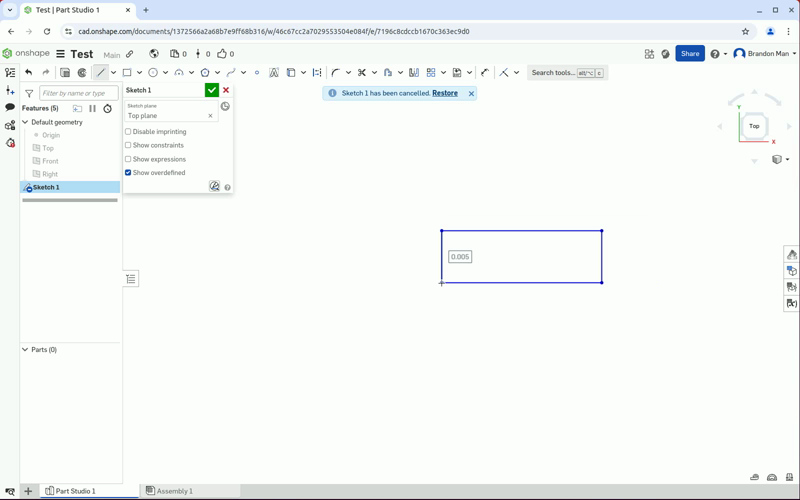
scroll(-6)
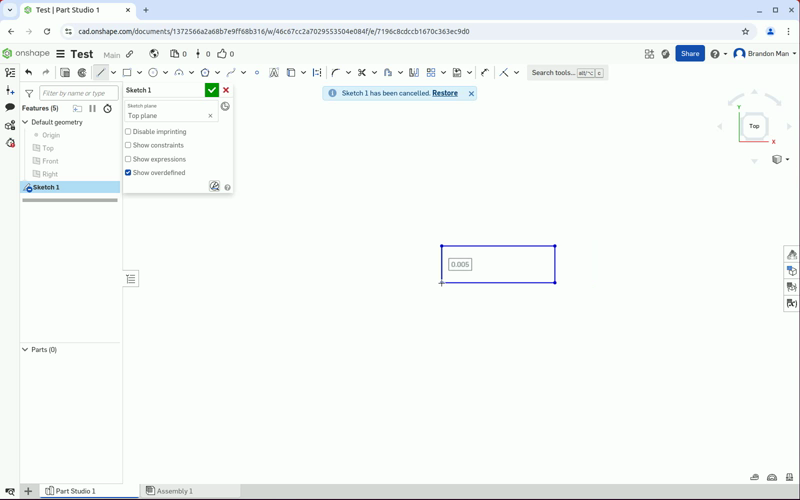
scroll(-6)
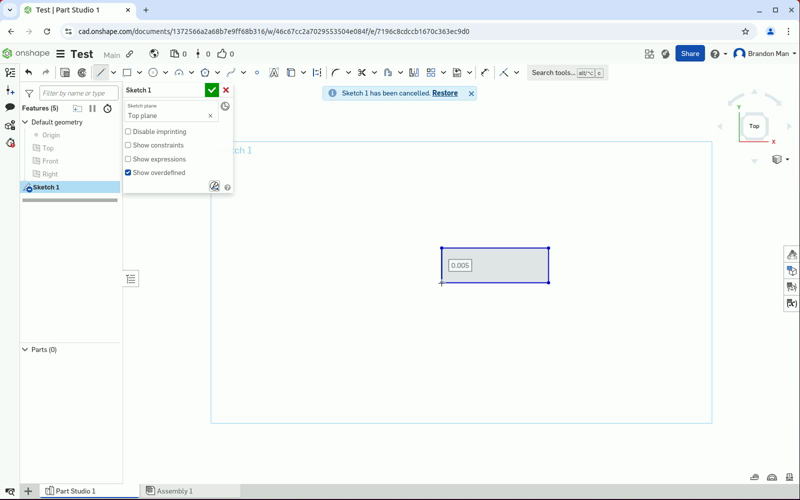
scroll(-6)
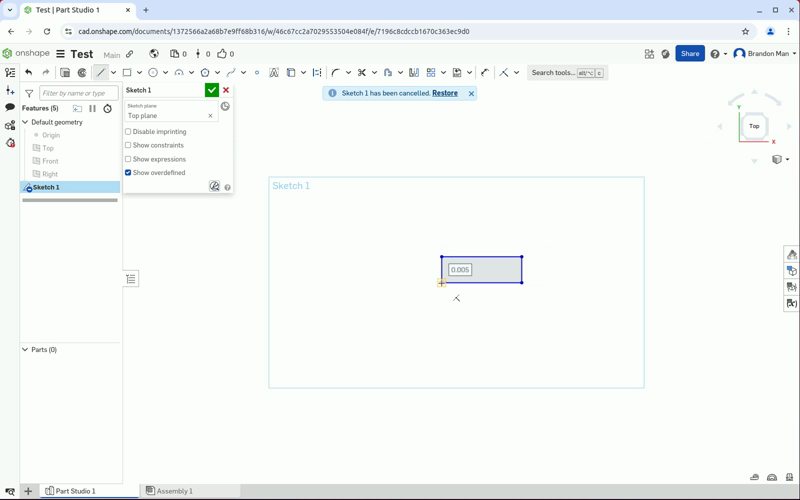
scroll(-6)
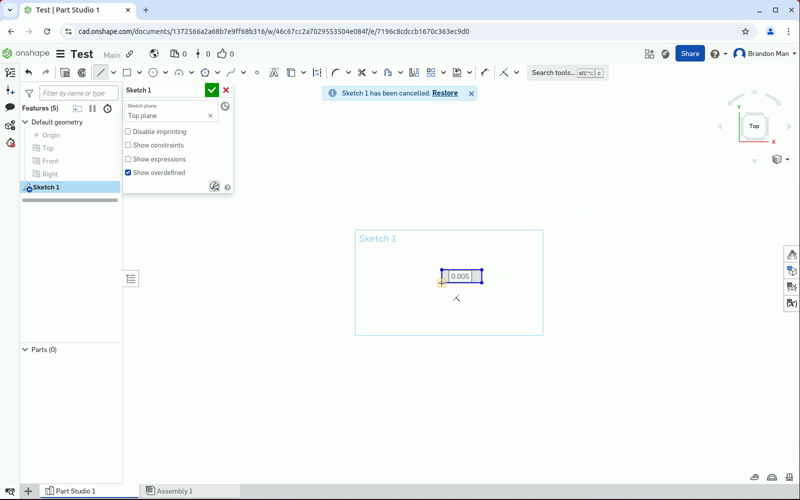
scroll(-6)
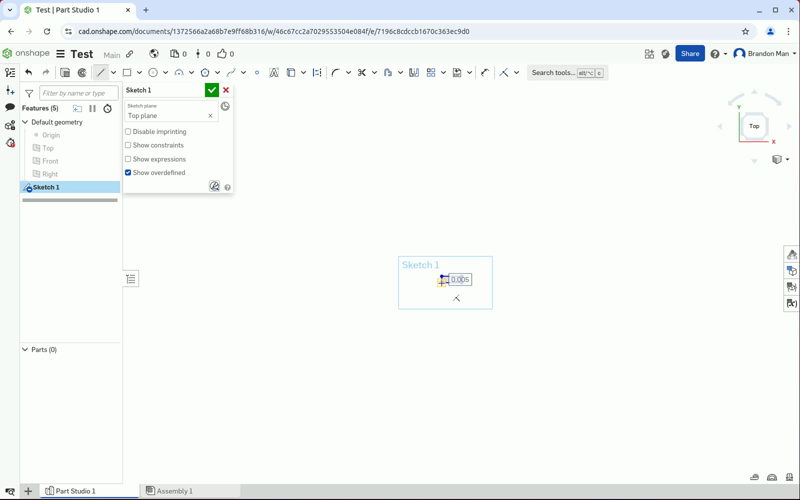
key(esc)
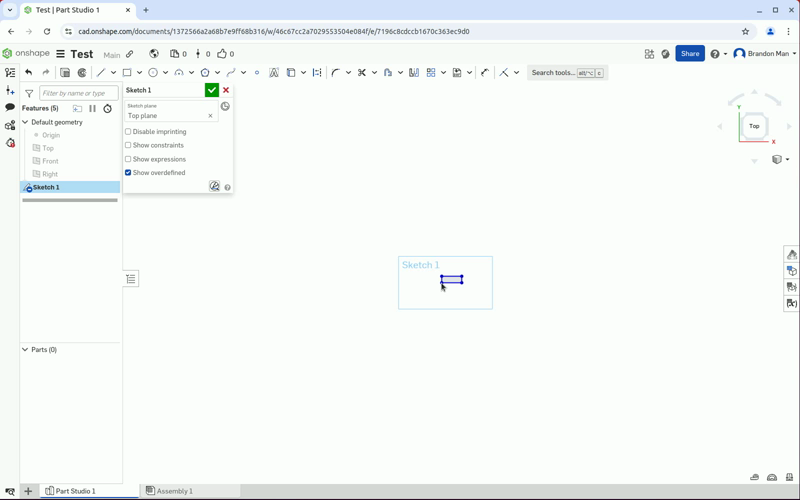
mouse_move(458, 277)
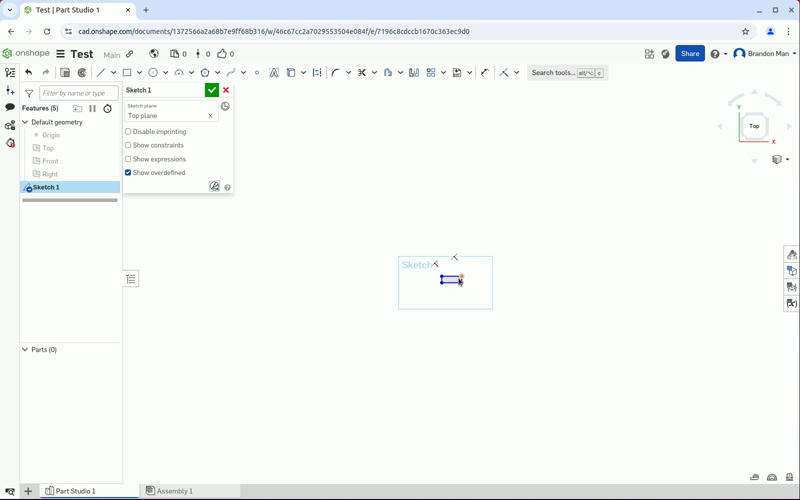
scroll(6)
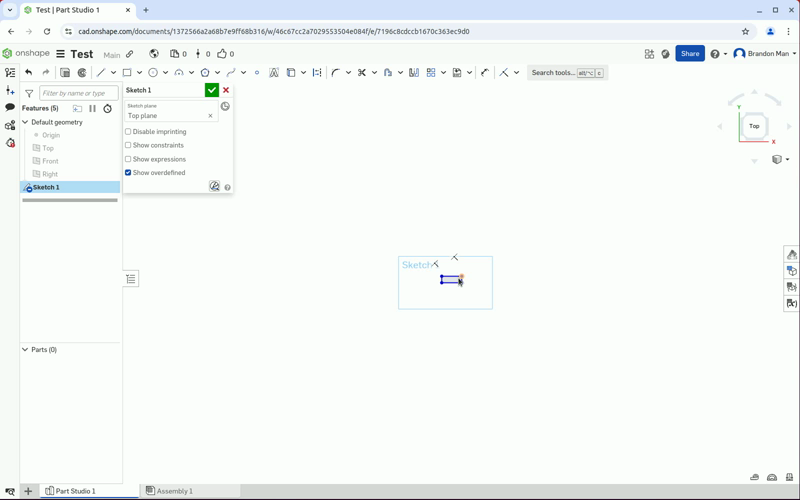
scroll(6)
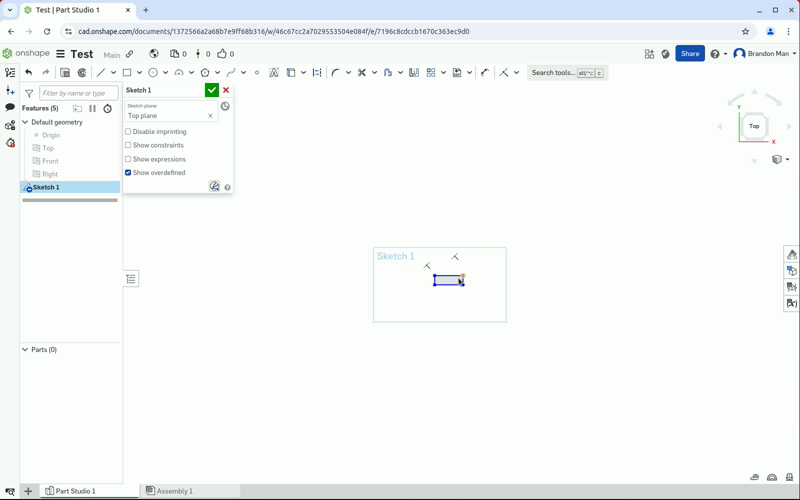
scroll(6)
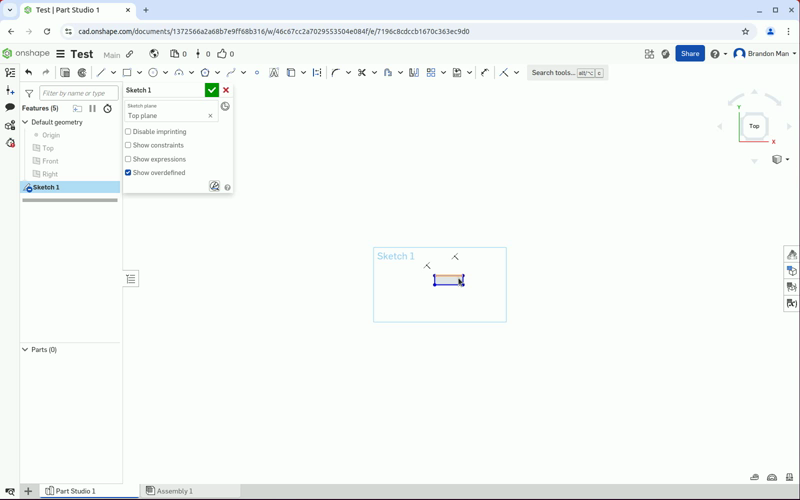
scroll(6)
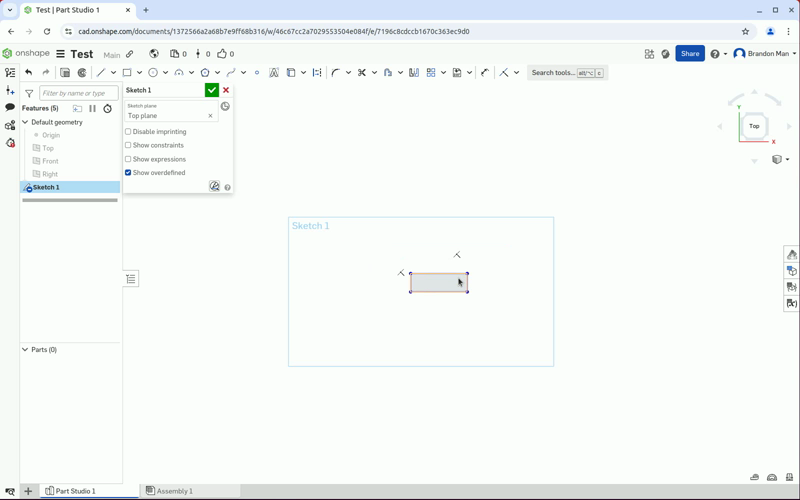
scroll(6)
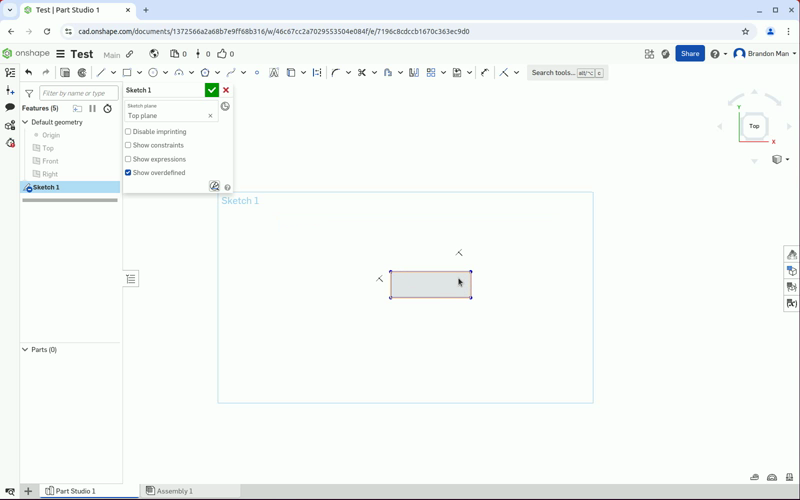
scroll(6)
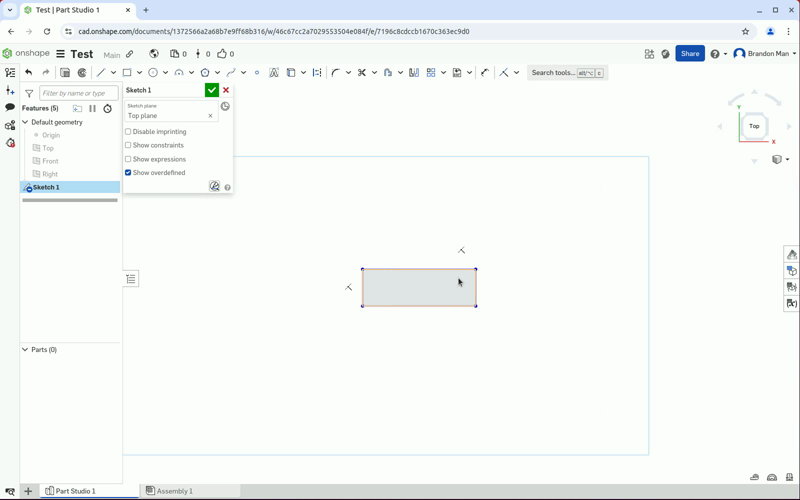
scroll(6)
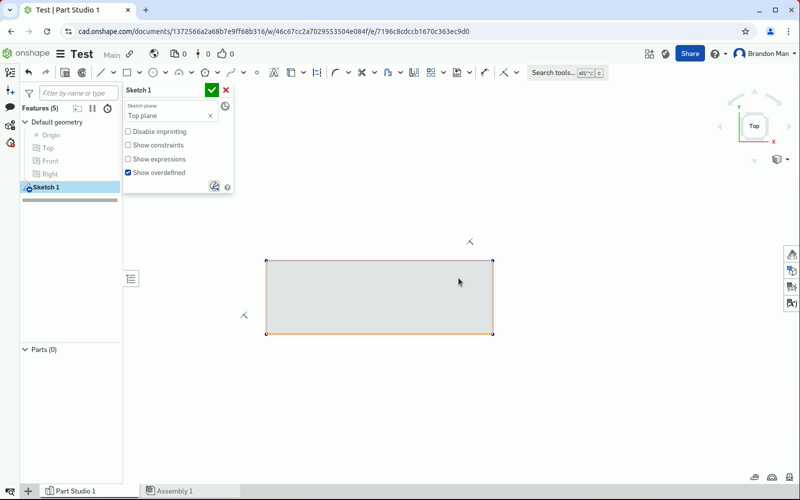
click(458, 277)
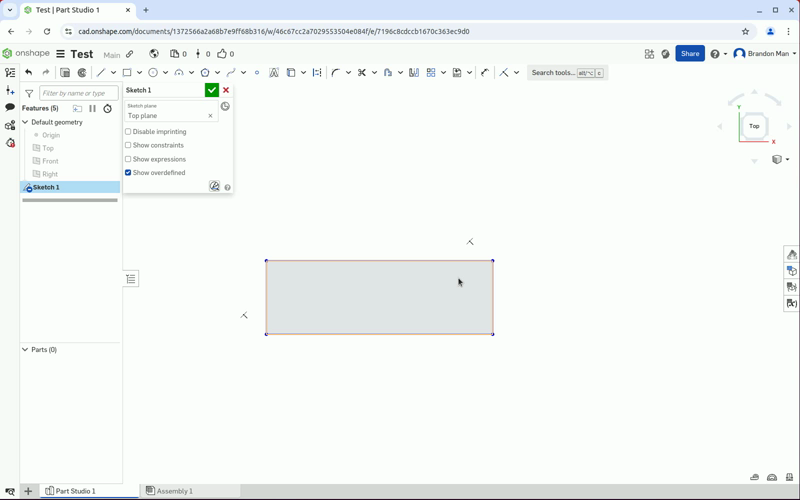
scroll(-6)
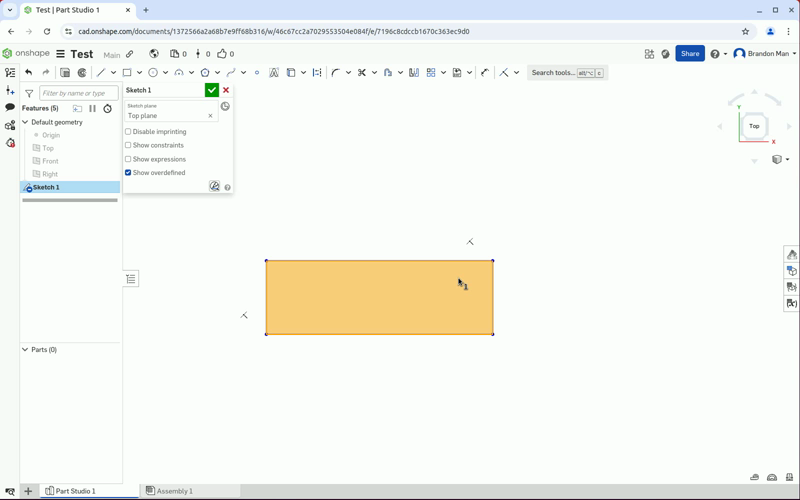
scroll(-6)
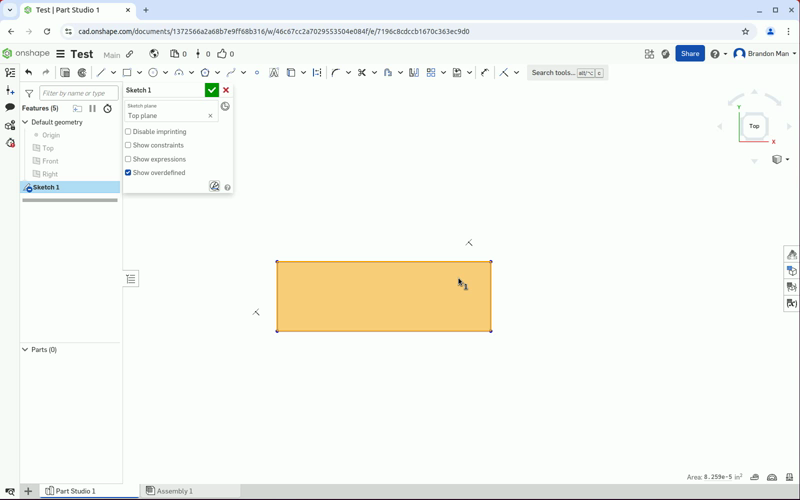
scroll(-6)
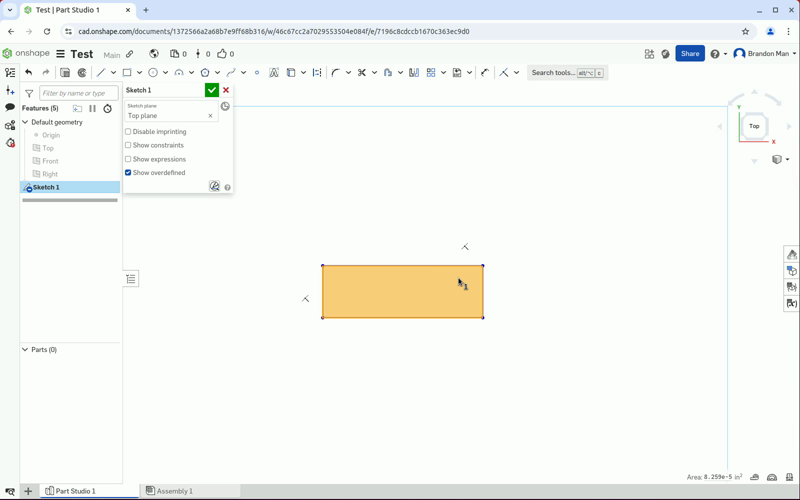
scroll(-6)
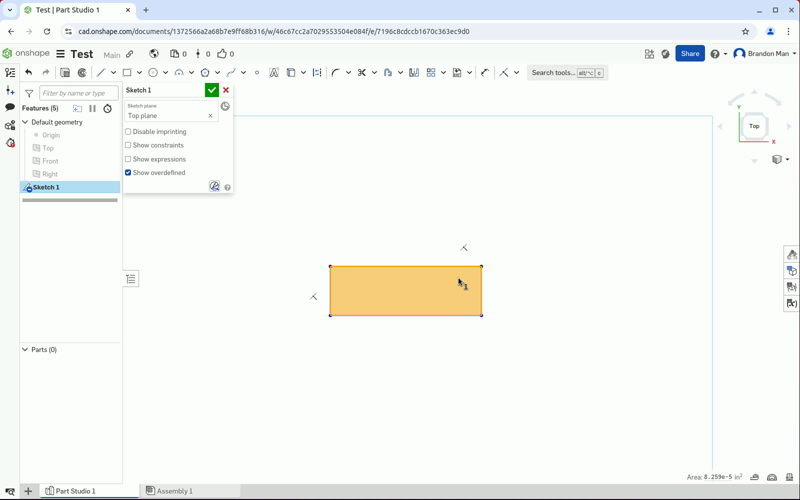
scroll(-6)
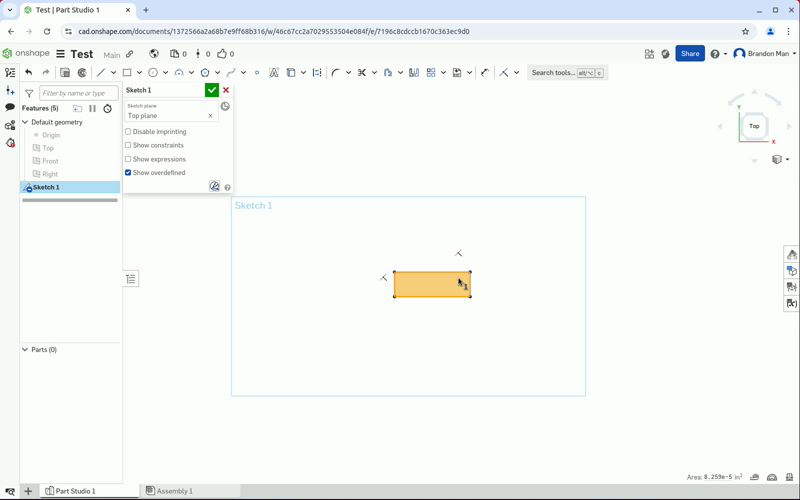
scroll(-6)
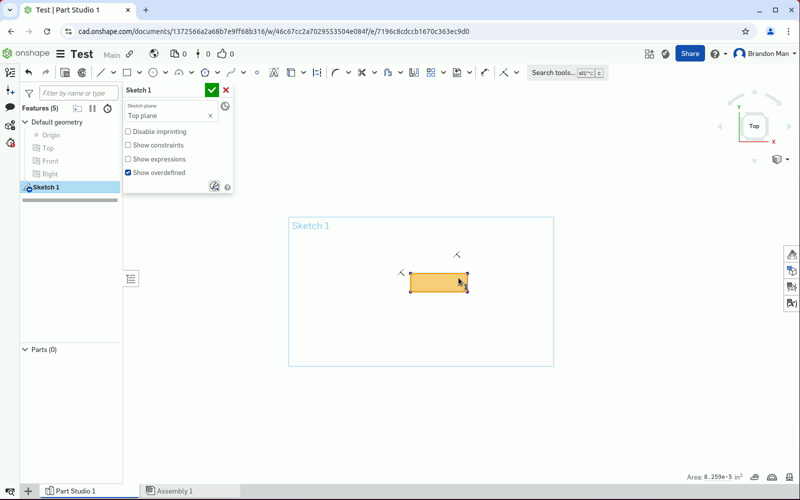
scroll(-6)
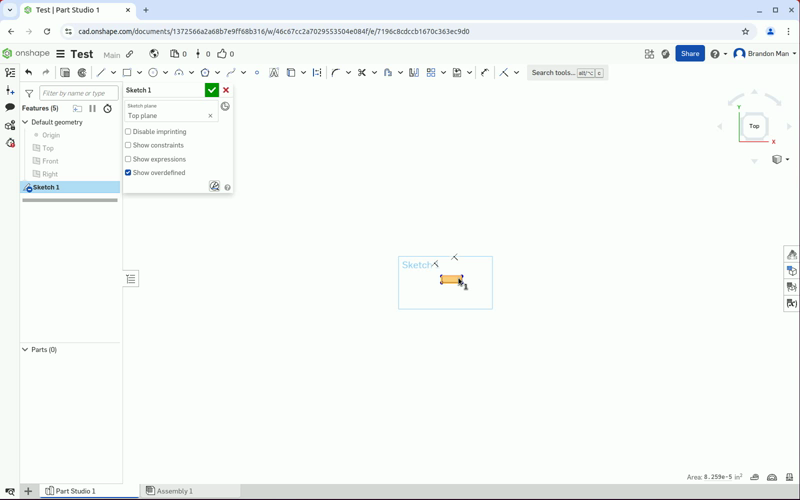
mouse_move(73, 352)
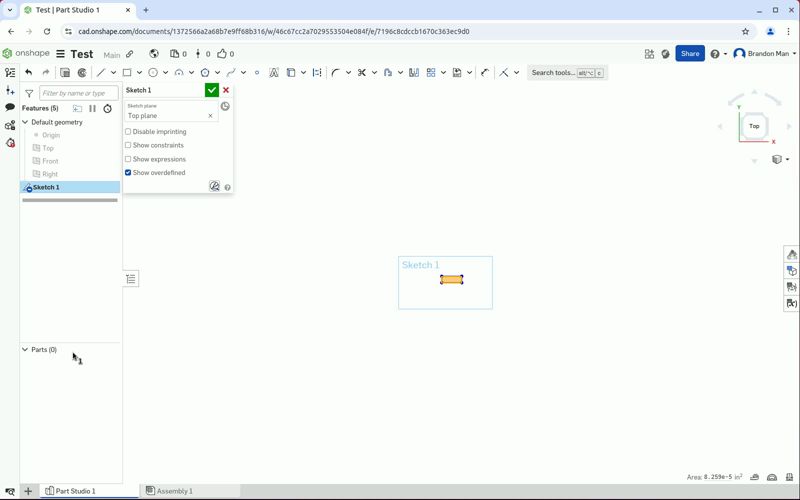
key(shift+y)
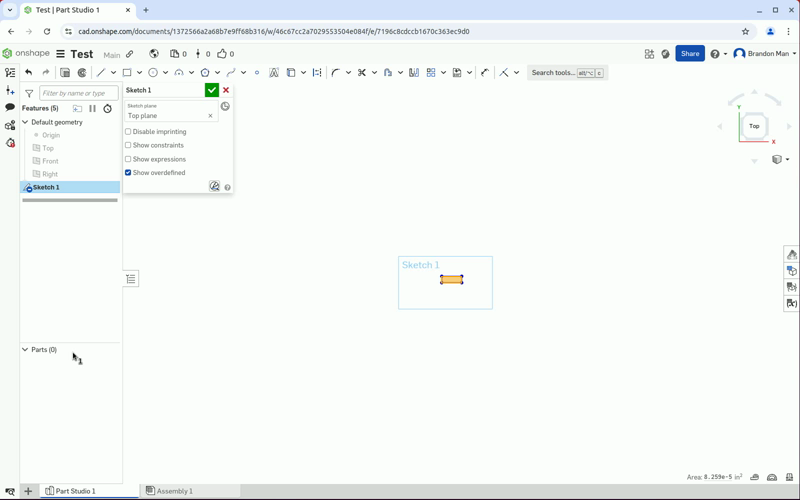
key(shift+e)
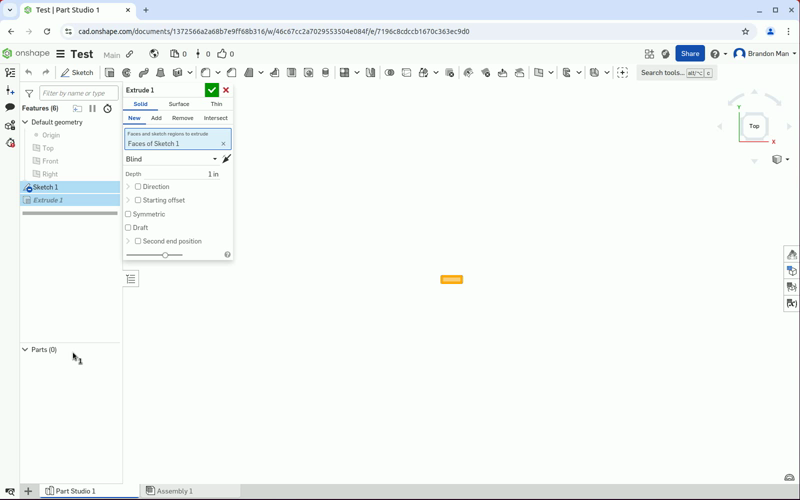
mouse_move(143, 106)
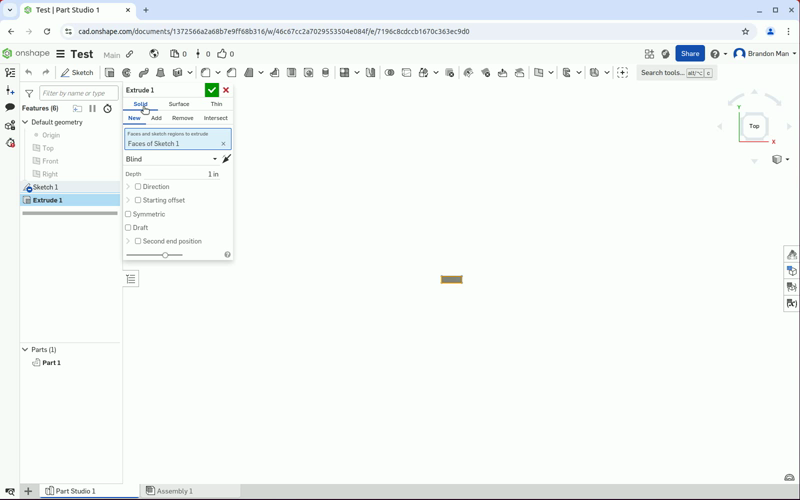
click(143, 106)
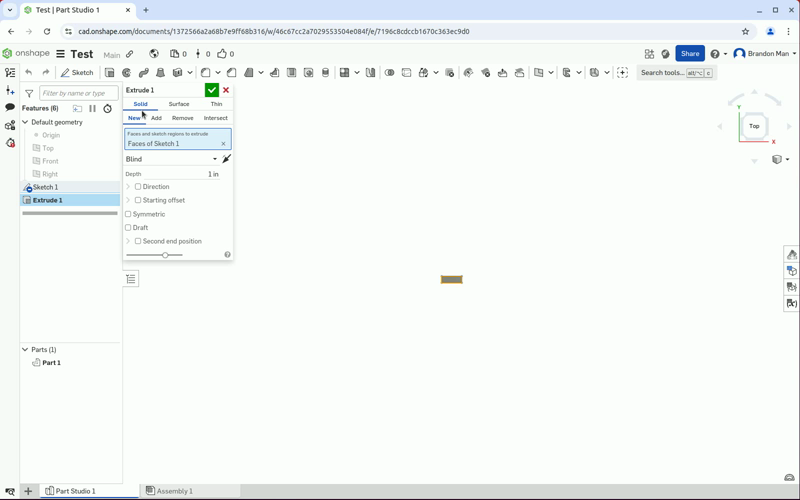
mouse_move(137, 120)
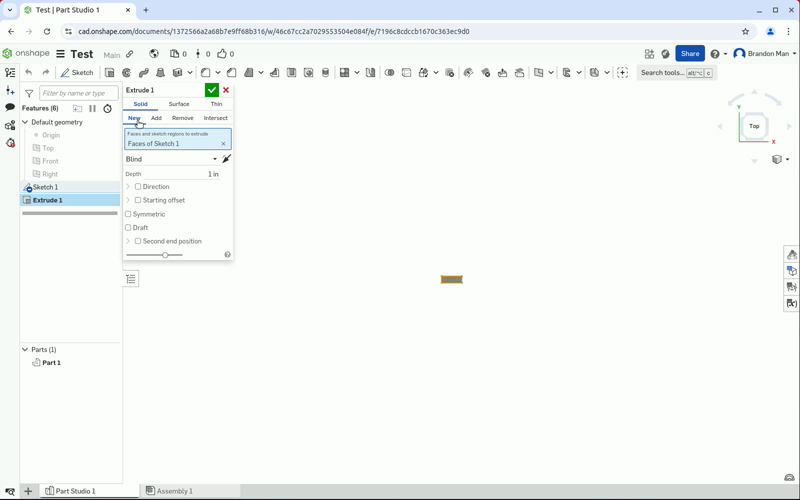
click(137, 120)
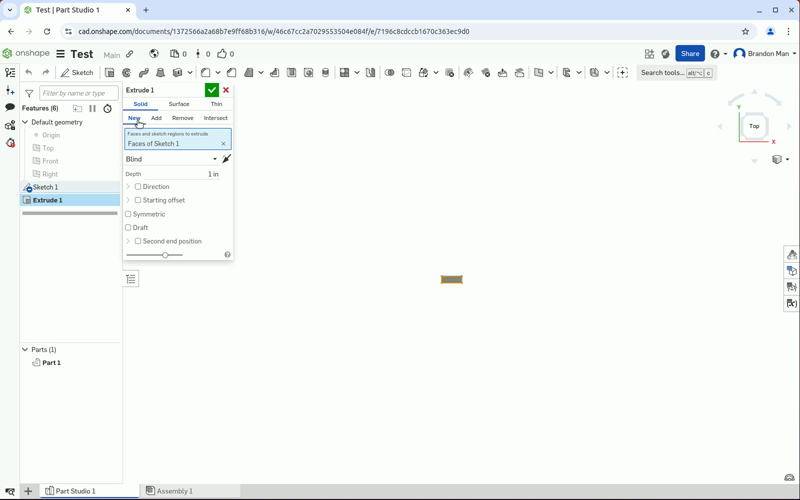
key(tab, 4)
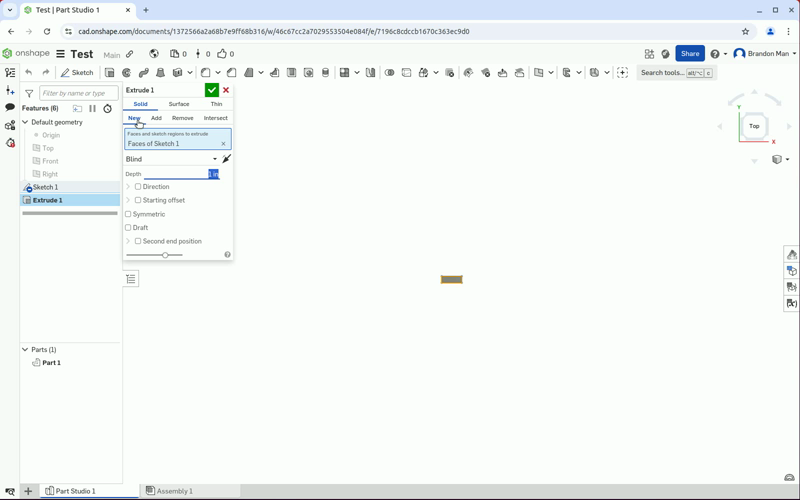
text(-0.09)
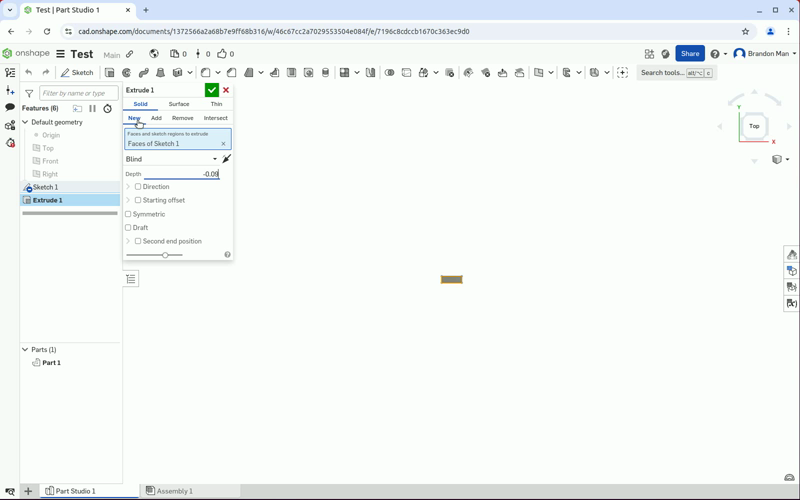
key(enter)
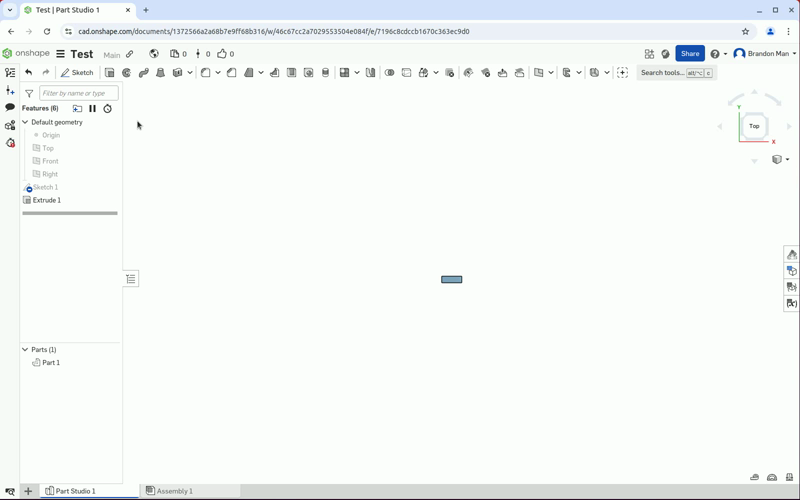
key(shift+h)
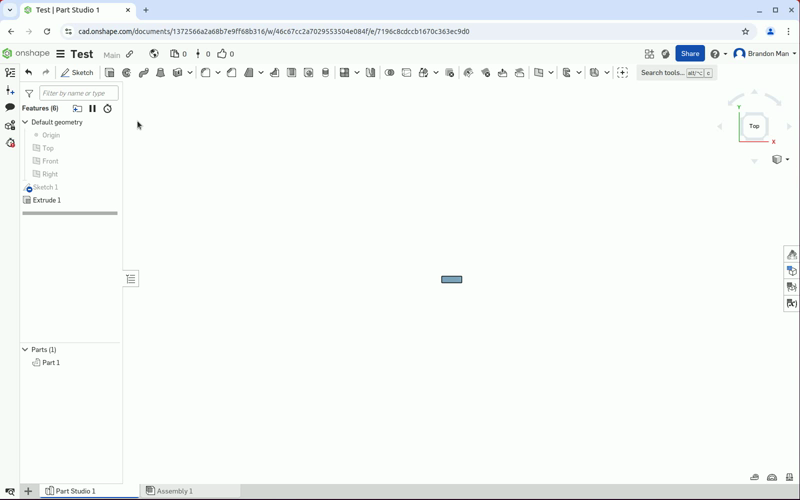
key(shift+h)
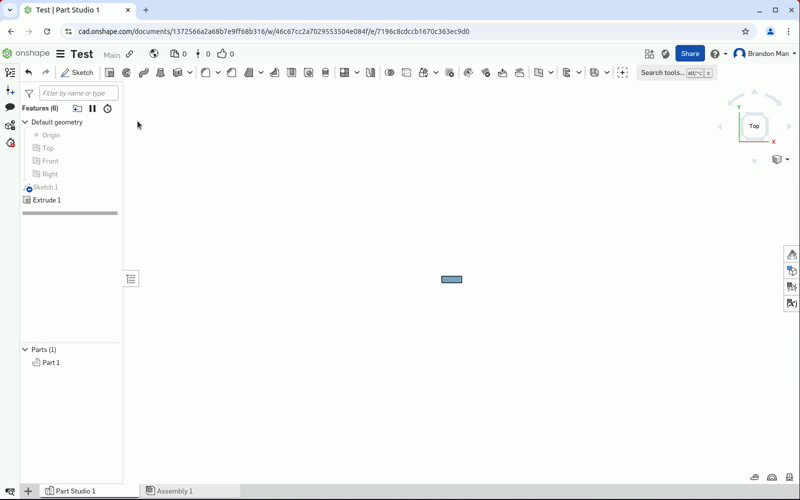
mouse_move(73, 189)
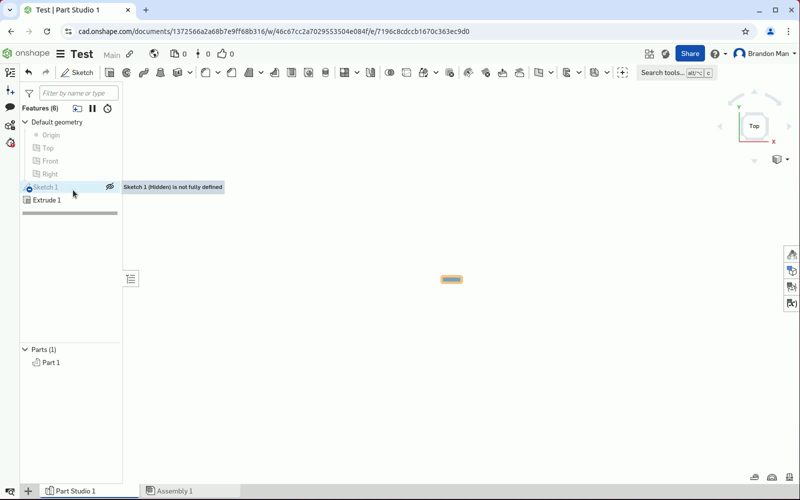
click(73, 189)
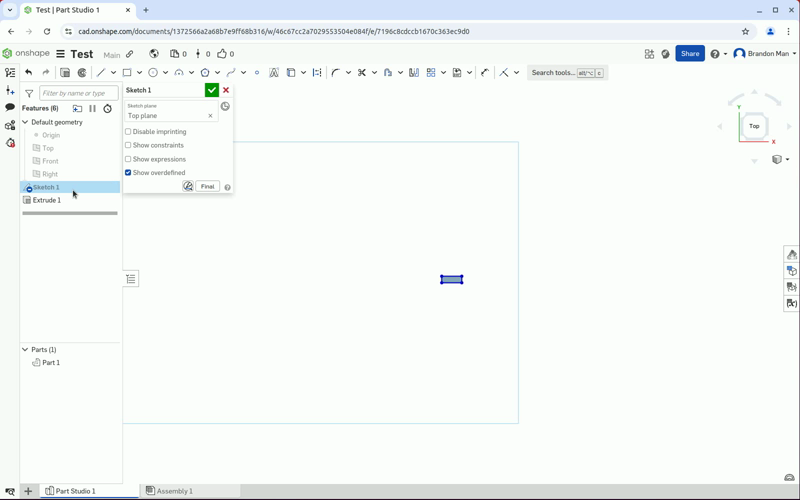
mouse_move(229, 92)
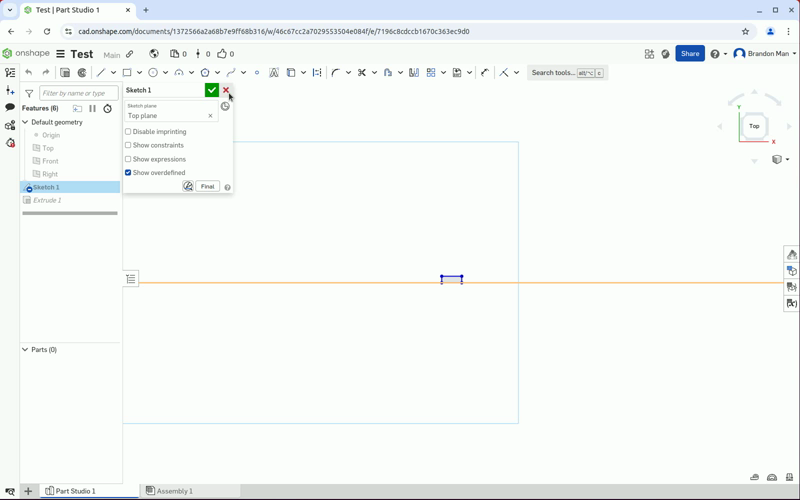
click(229, 92)
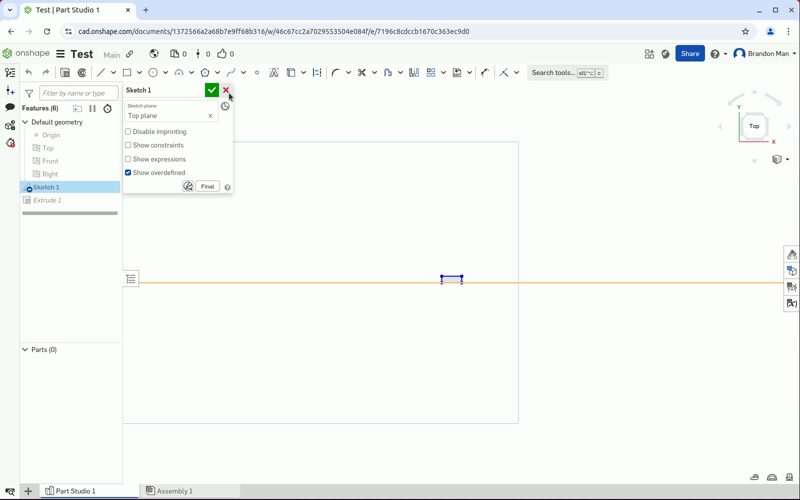
key(shift+s)
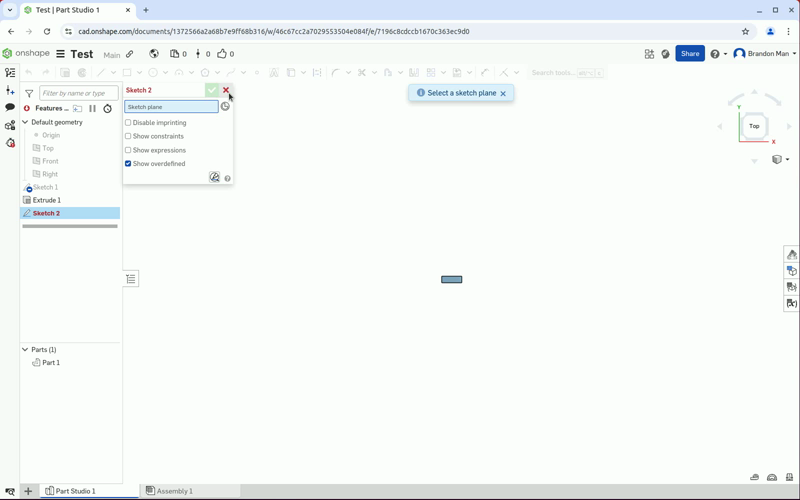
mouse_move(73, 150)
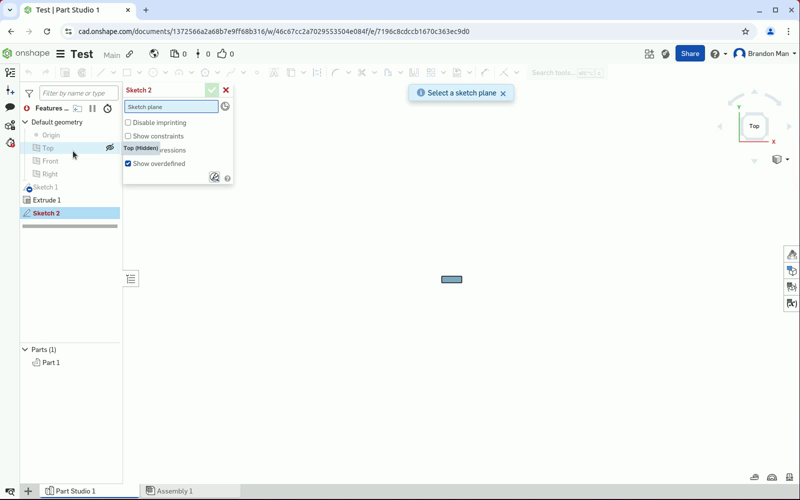
click(73, 150)
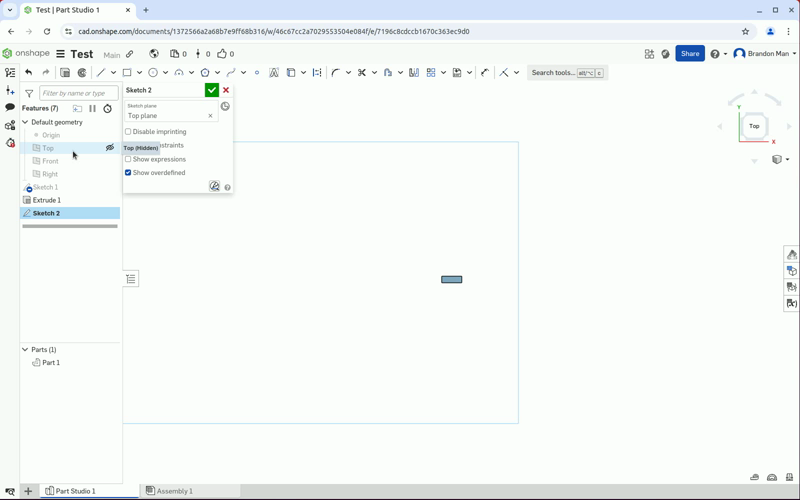
mouse_move(73, 352)
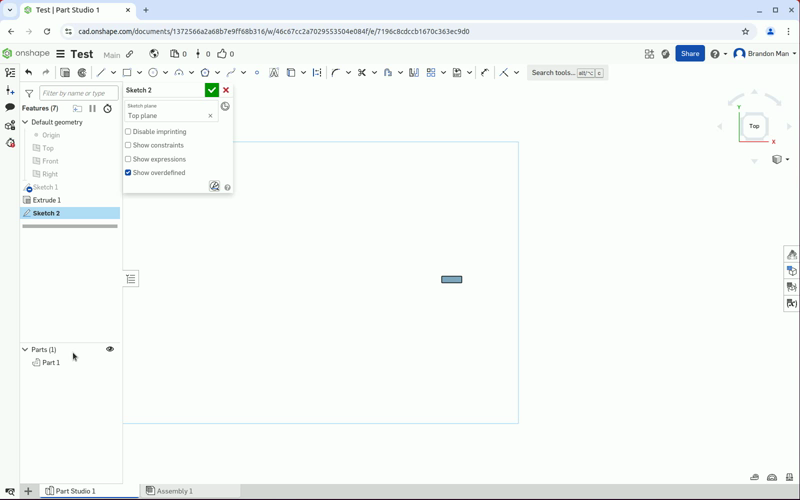
key(y)
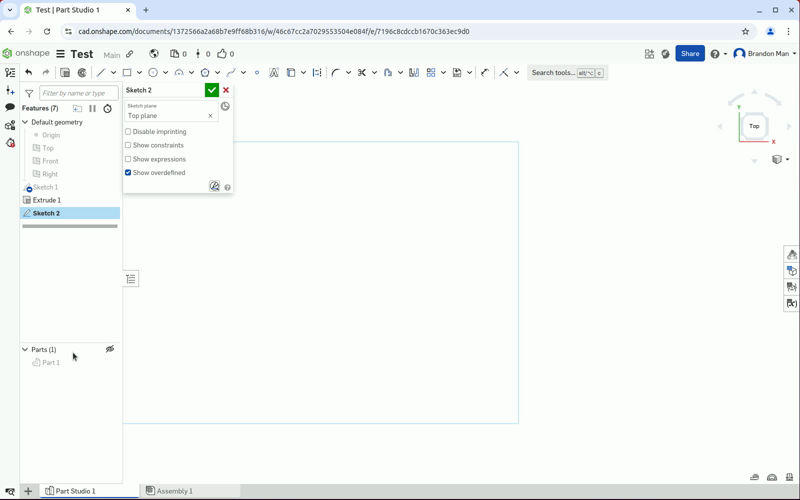
key(l)
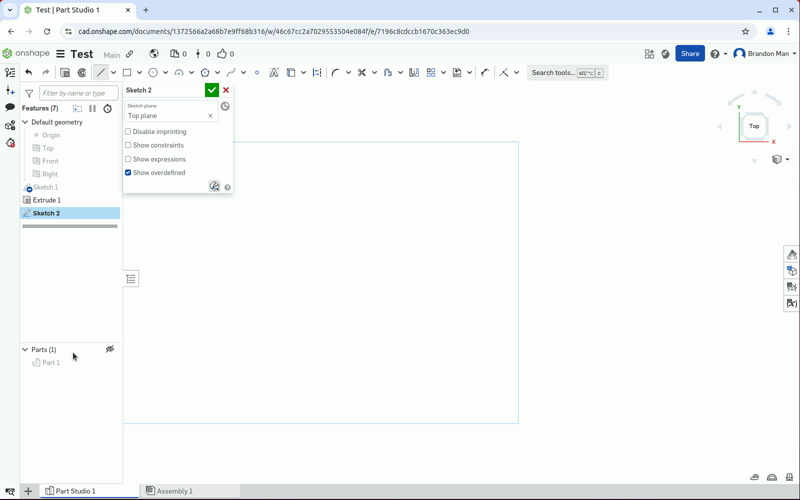
key_down(shift)
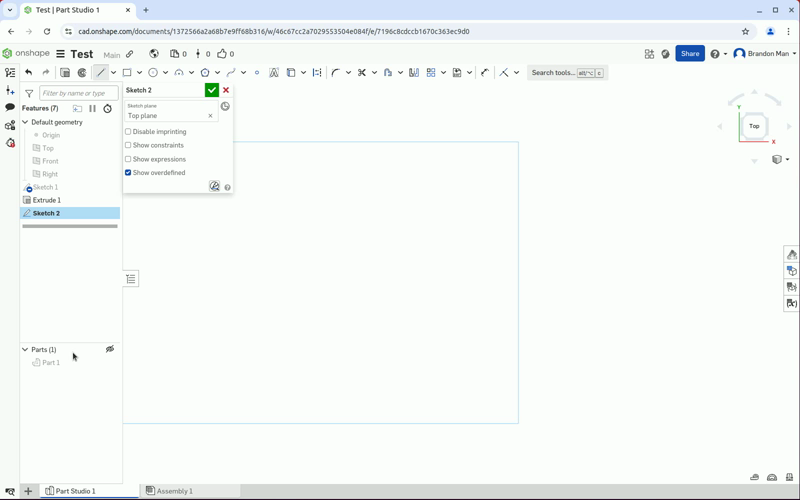
mouse_move(460, 282)
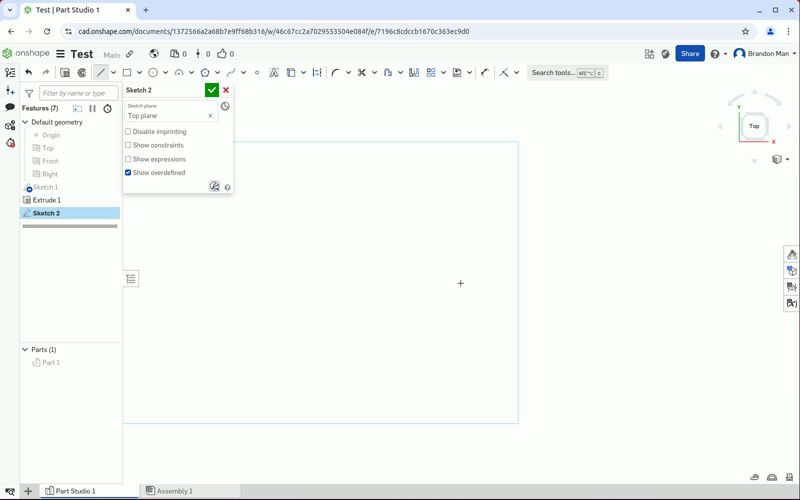
click(460, 282)
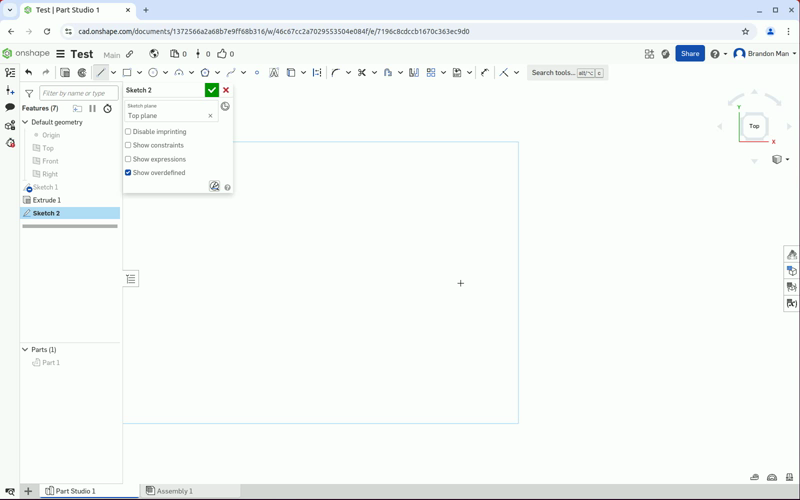
key_up(shift)
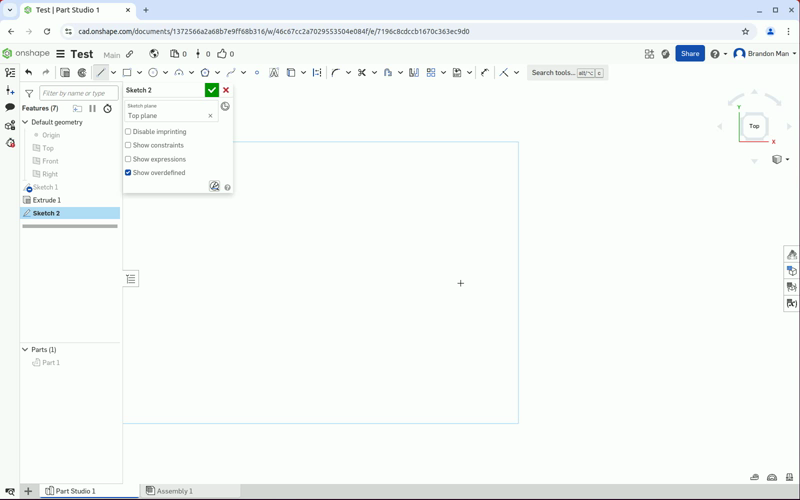
key_down(shift)
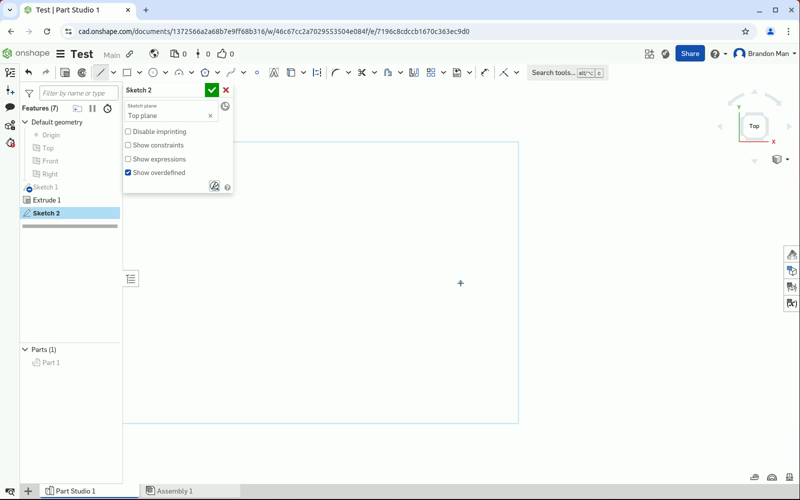
mouse_move(490, 282)
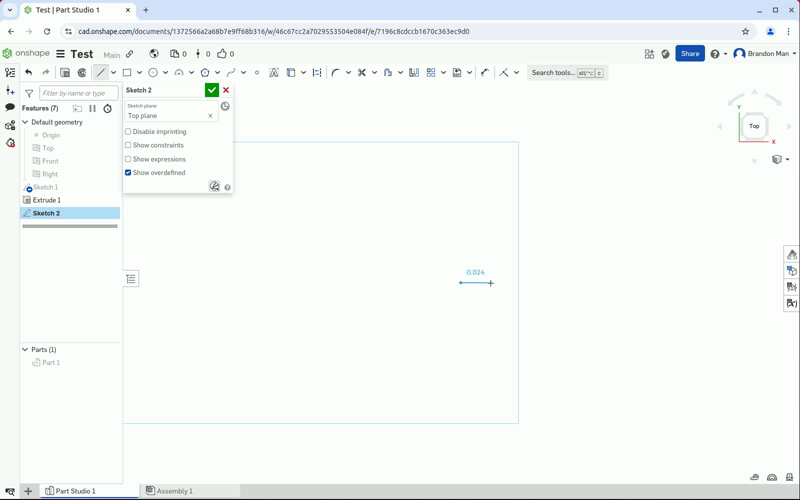
mouse_move(467, 282)
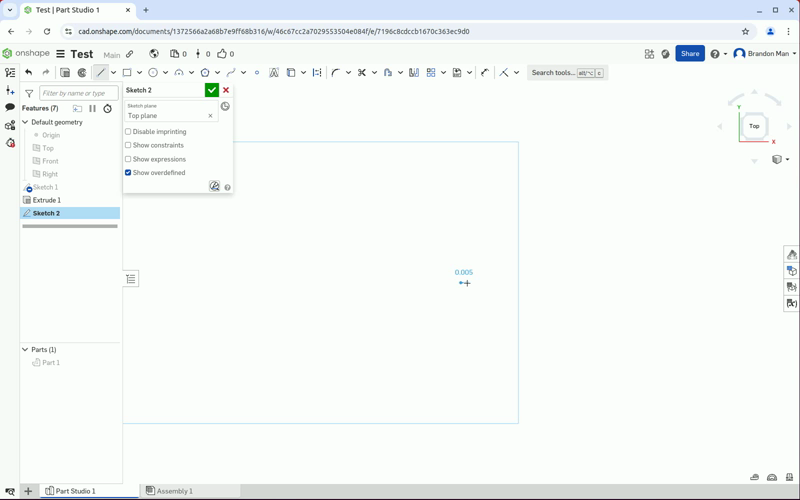
scroll(6)
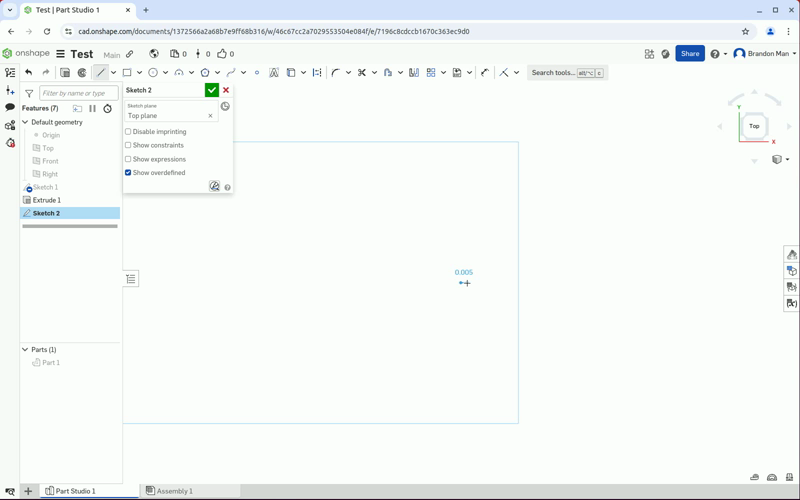
scroll(6)
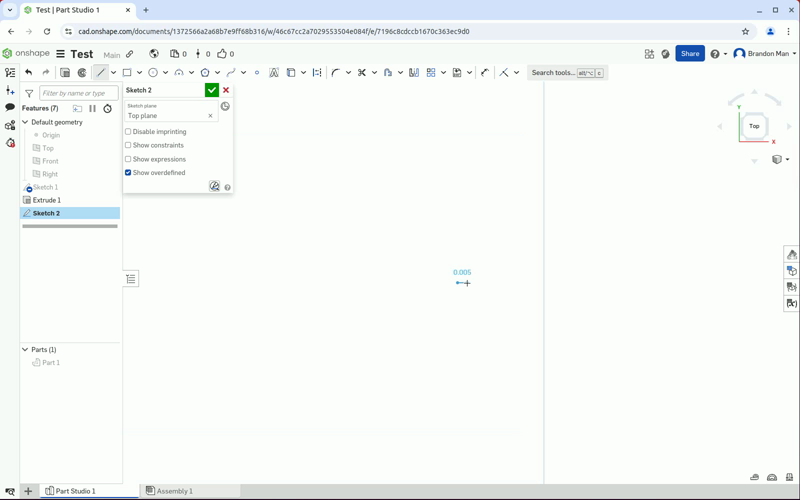
scroll(6)
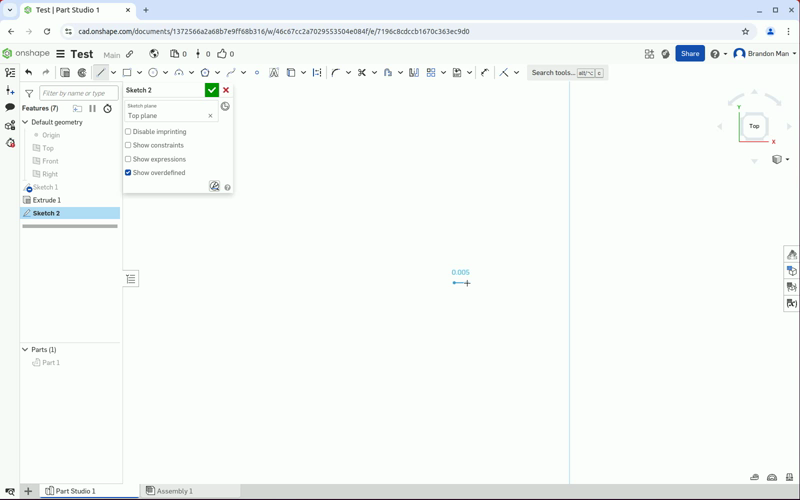
scroll(6)
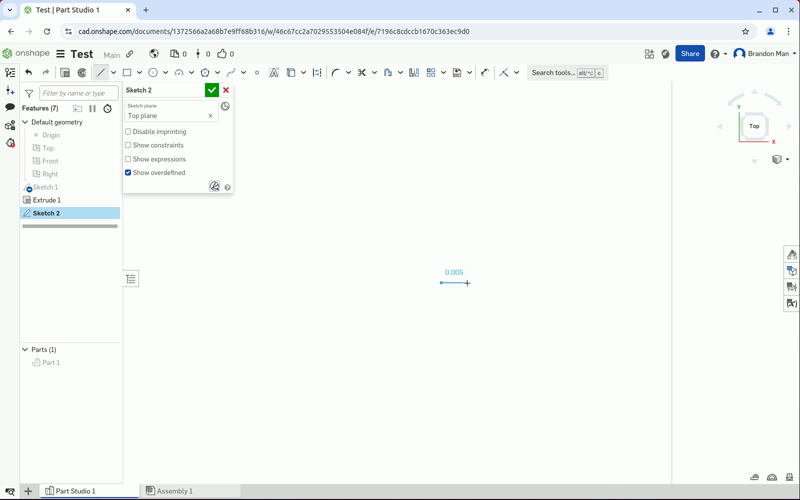
scroll(6)
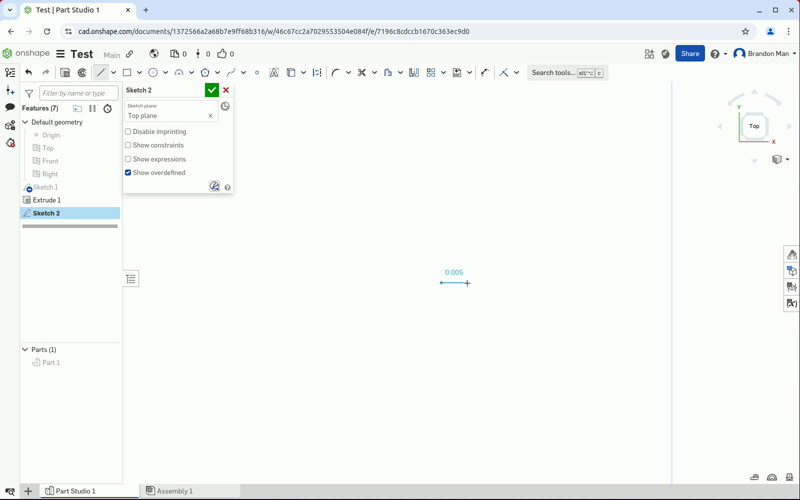
scroll(6)
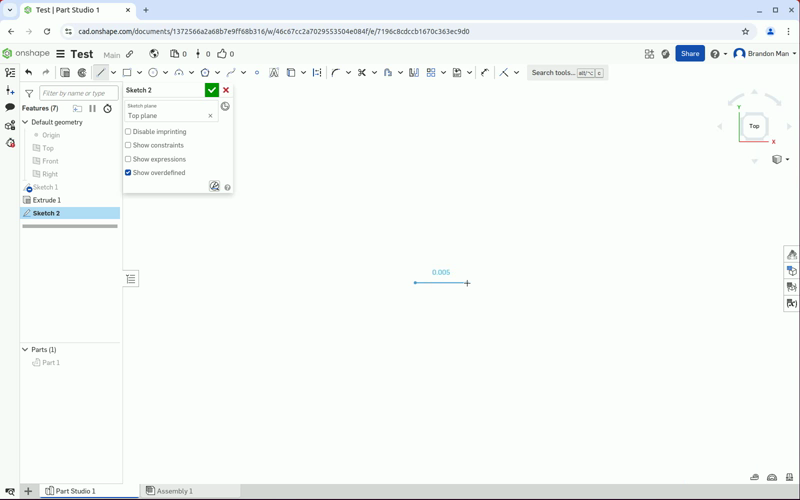
scroll(6)
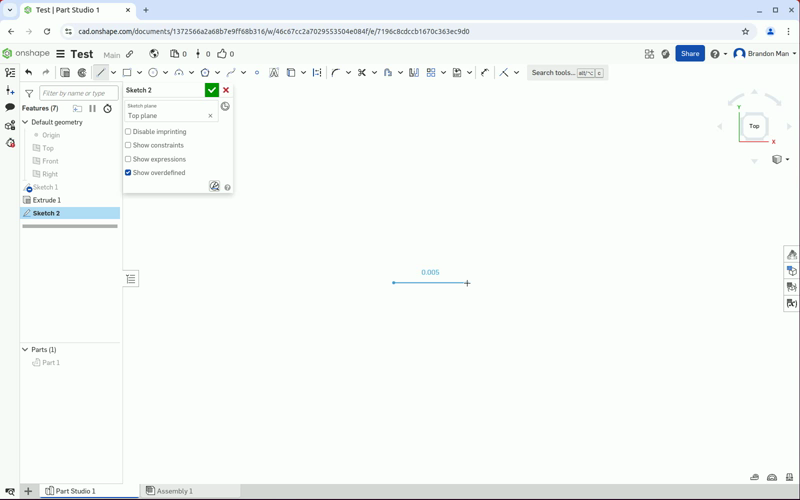
click(467, 282)
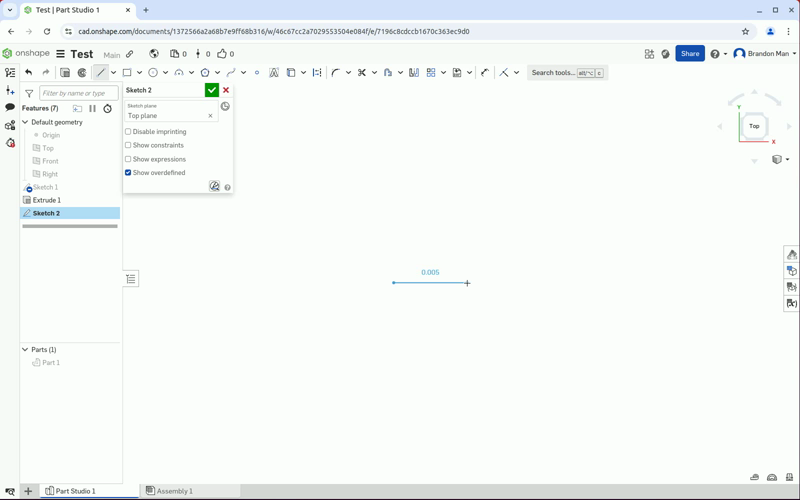
scroll(-6)
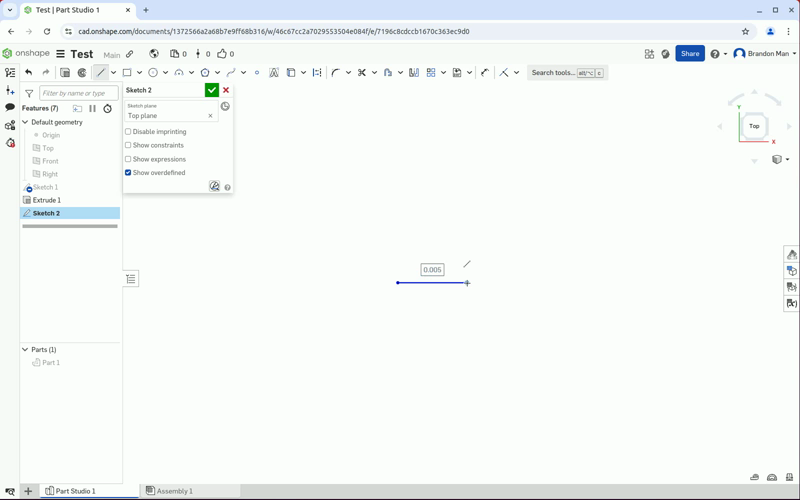
scroll(-6)
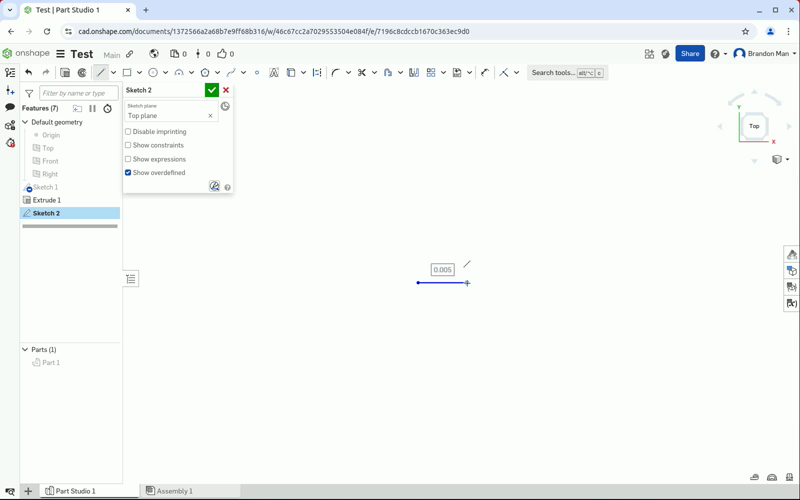
scroll(-6)
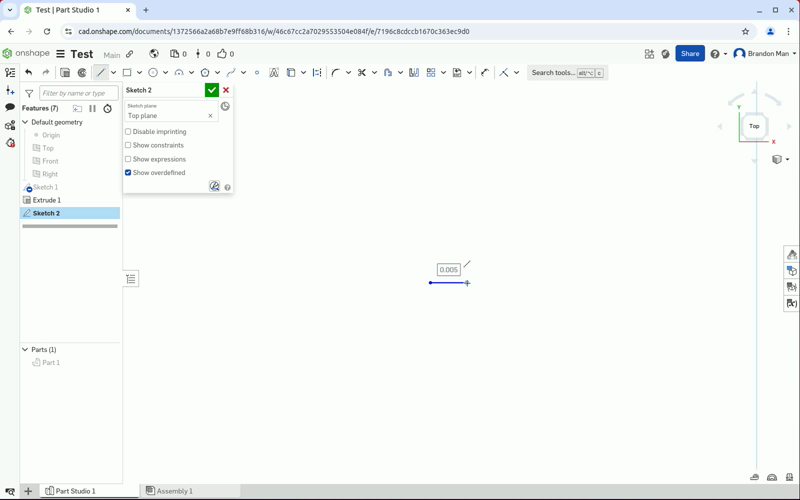
scroll(-6)
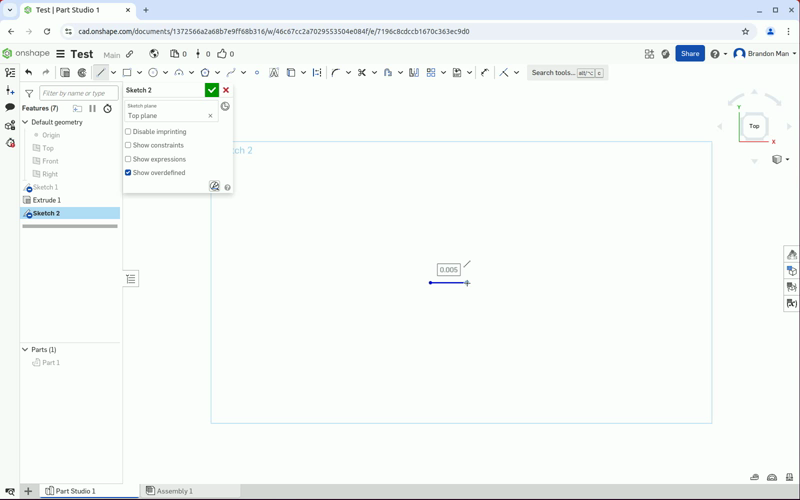
scroll(-6)
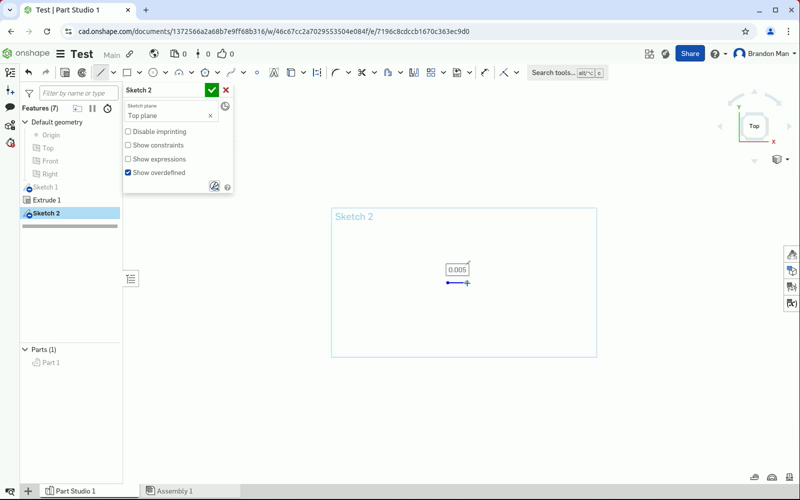
scroll(-6)
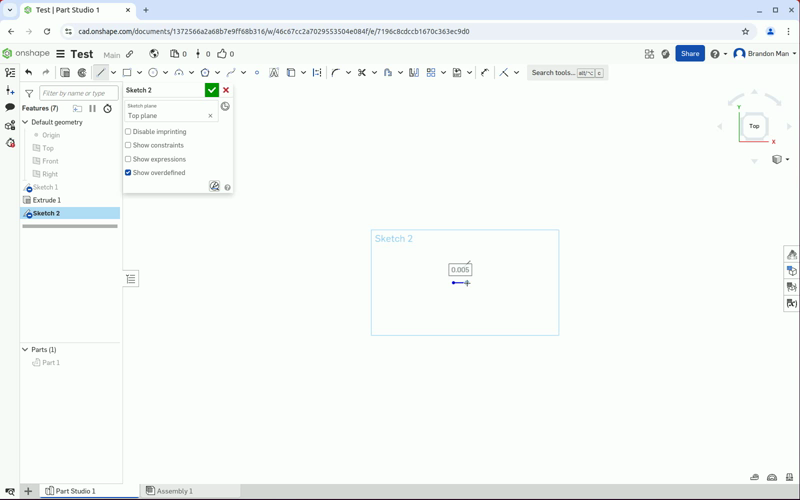
scroll(-6)
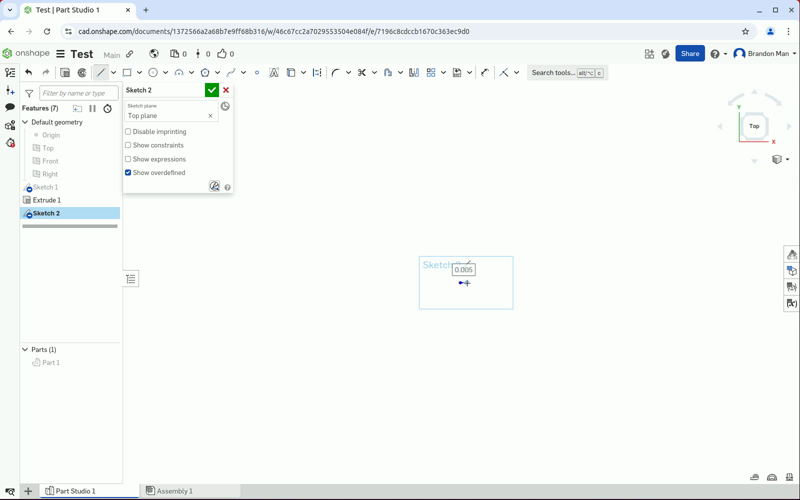
key_up(shift)
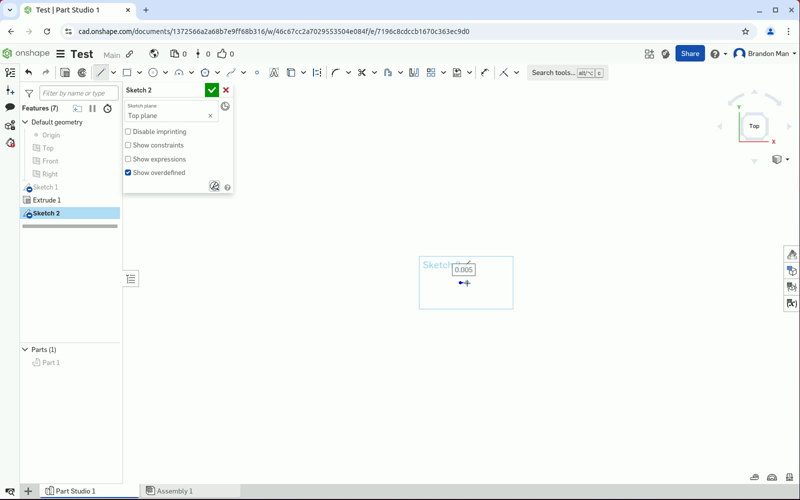
key_down(shift)
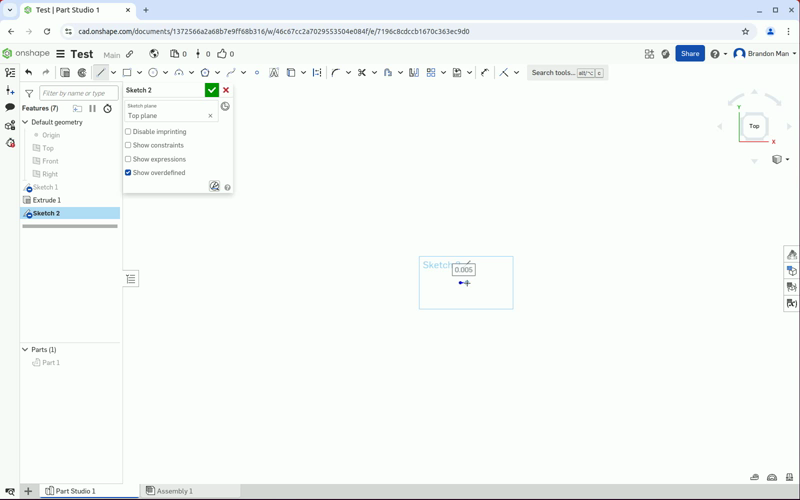
mouse_move(497, 282)
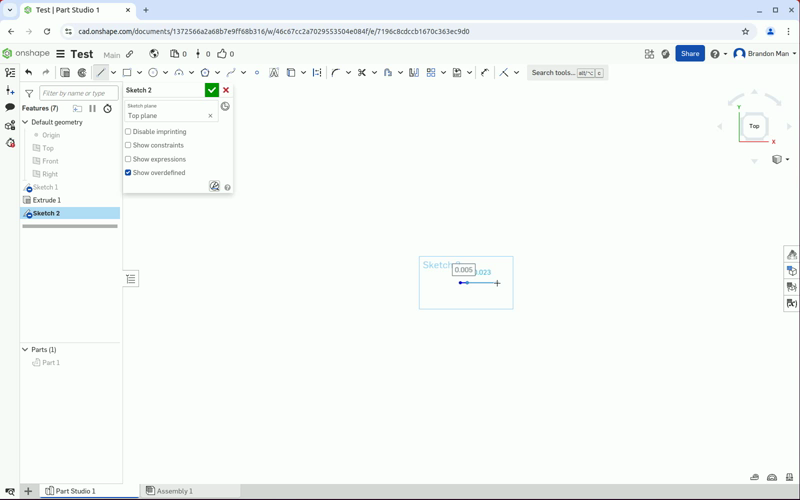
mouse_move(467, 263)
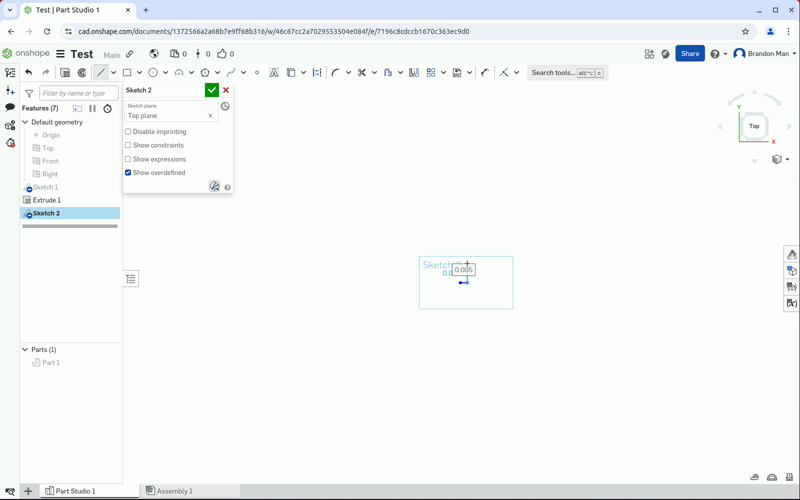
click(467, 263)
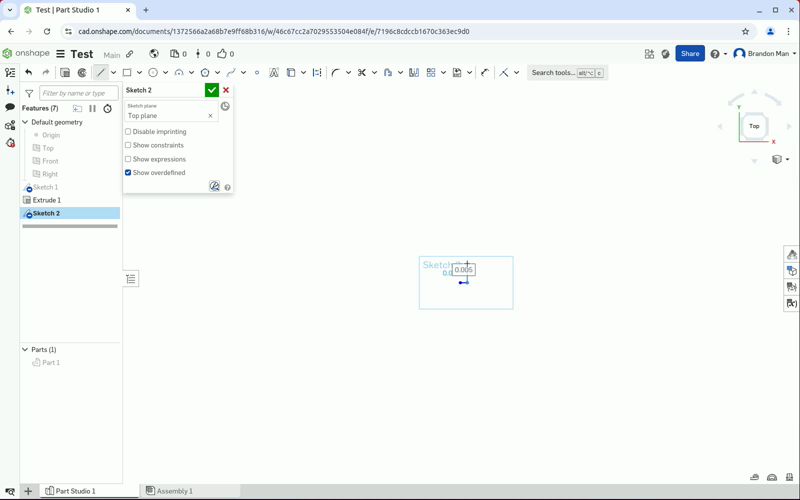
key_up(shift)
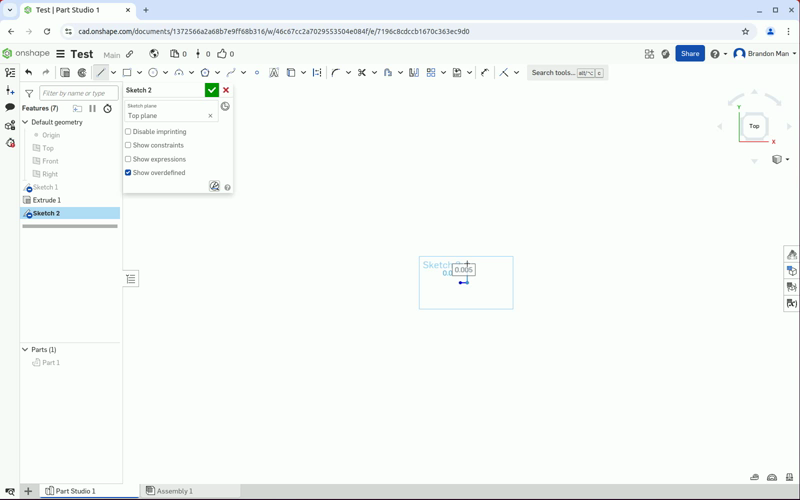
key_down(shift)
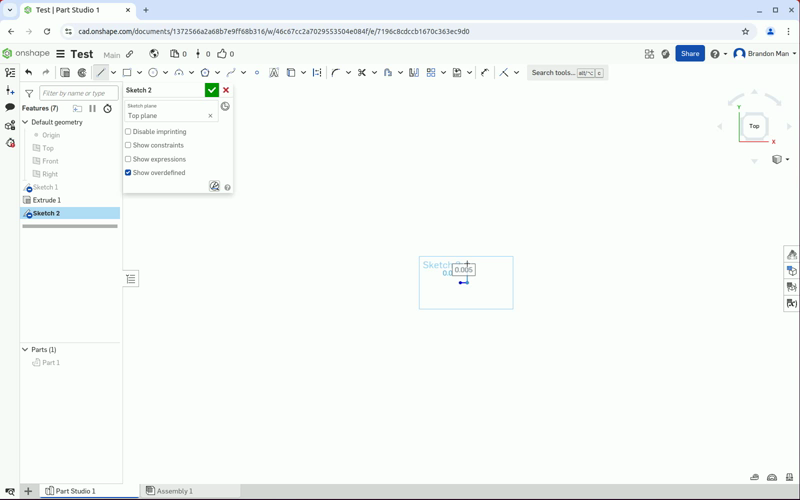
mouse_move(497, 263)
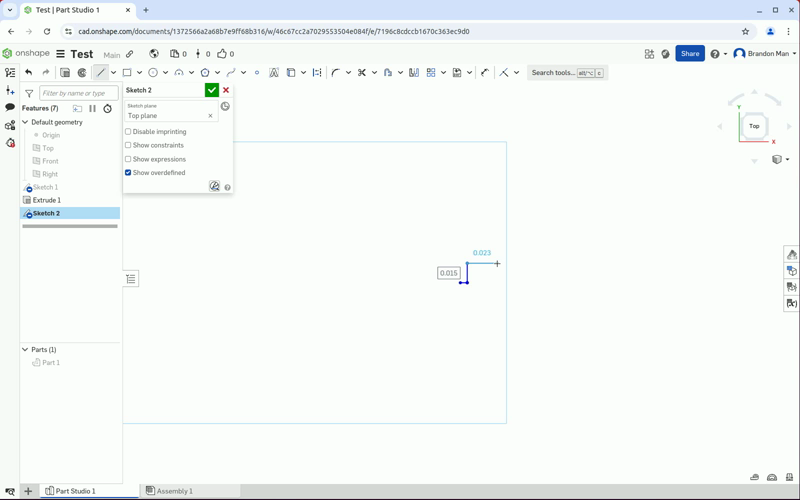
mouse_move(460, 263)
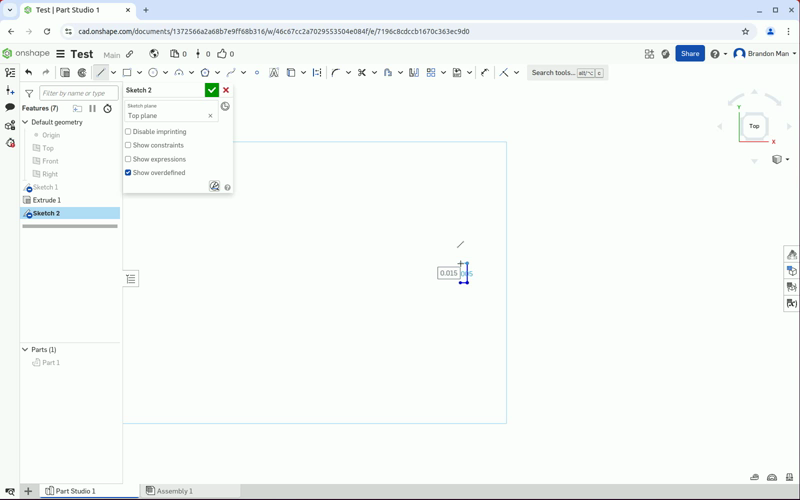
scroll(6)
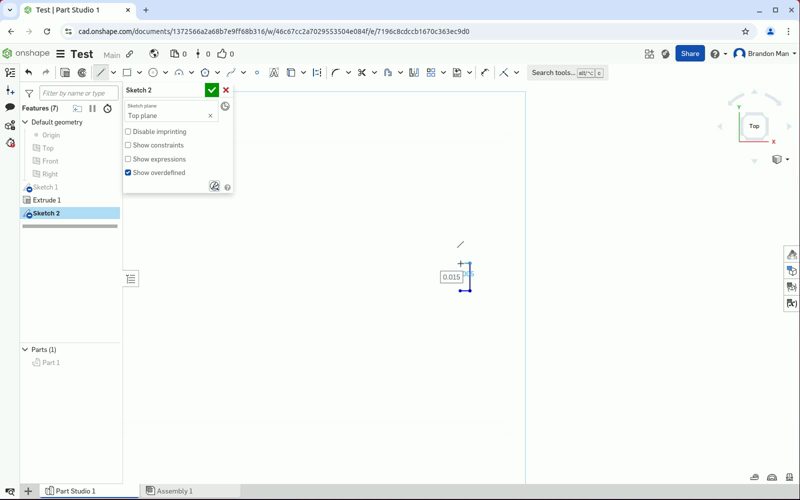
scroll(6)
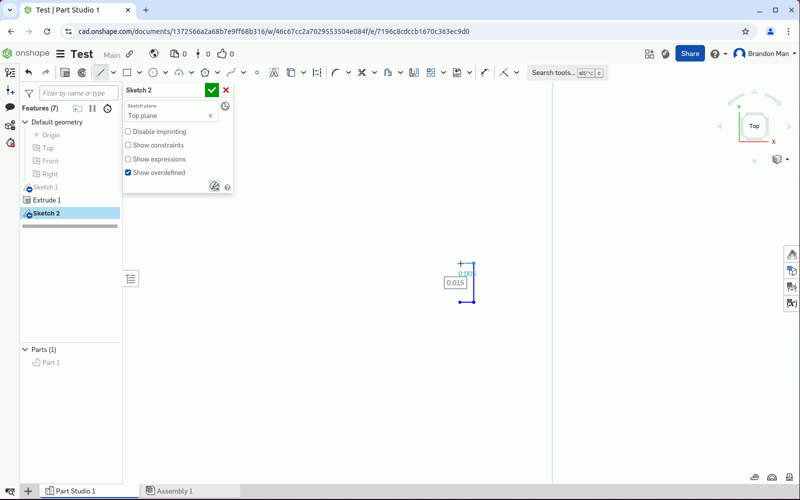
scroll(6)
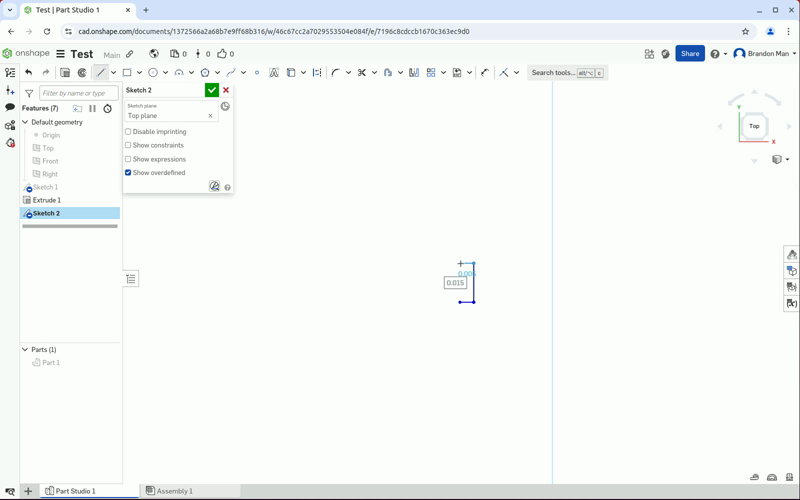
scroll(6)
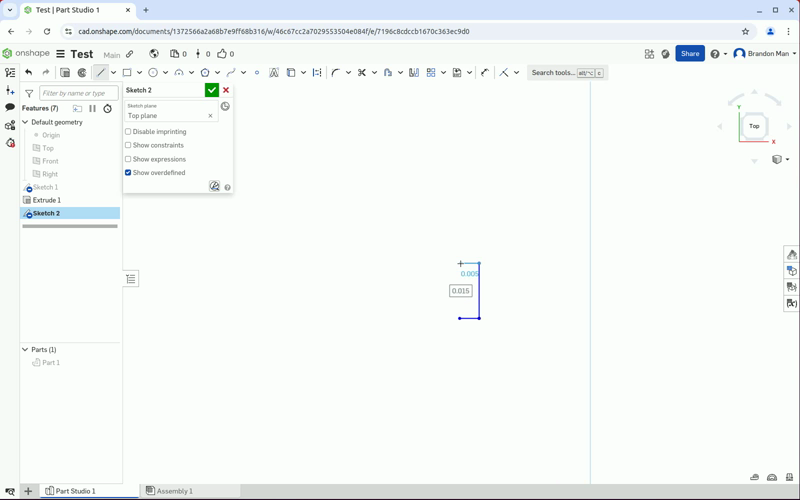
scroll(6)
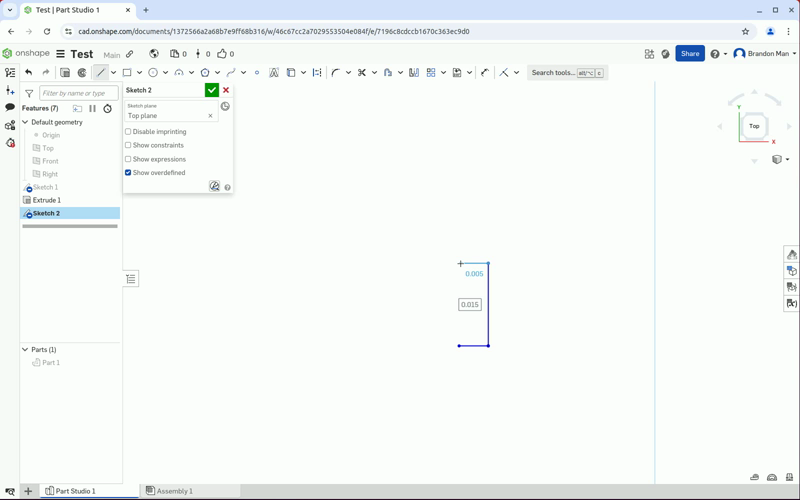
scroll(6)
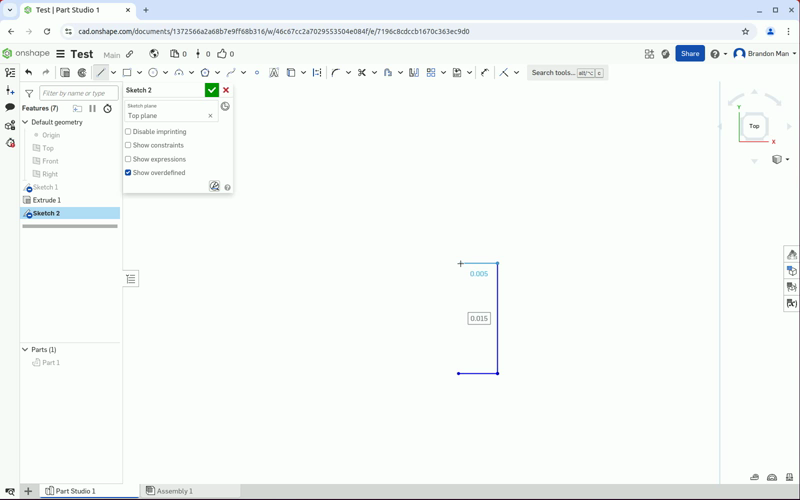
scroll(6)
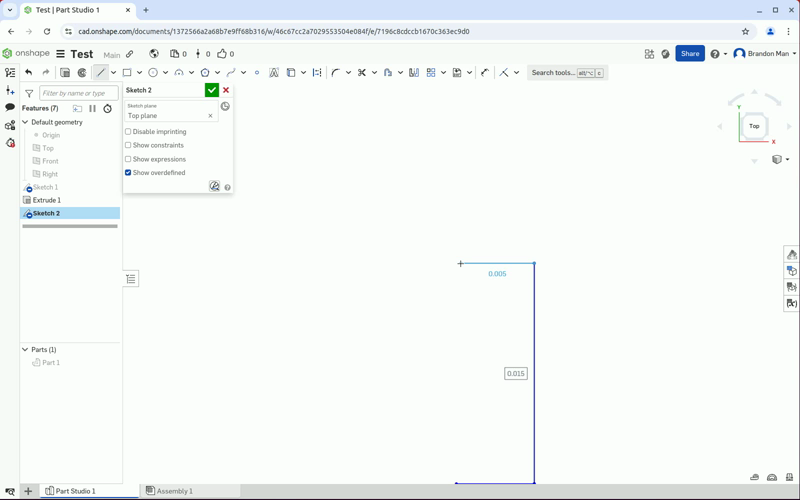
click(460, 263)
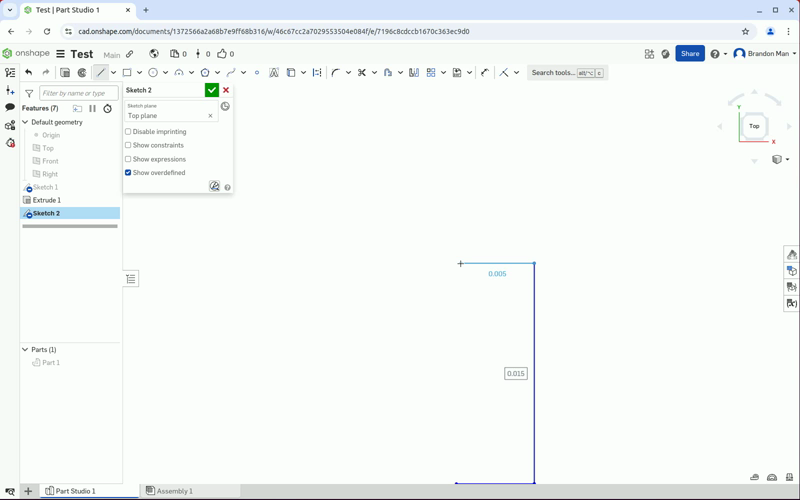
scroll(-6)
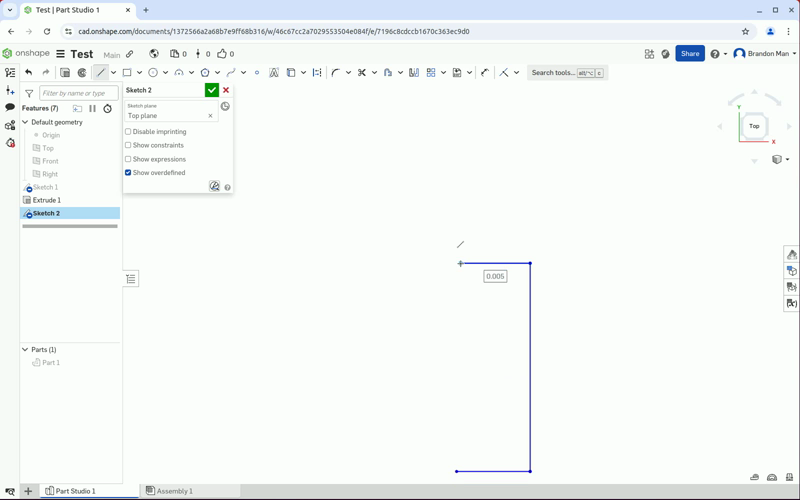
scroll(-6)
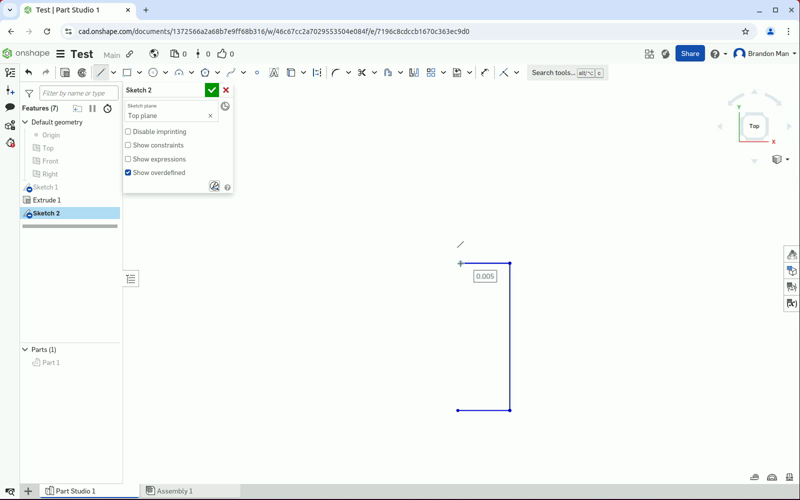
scroll(-6)
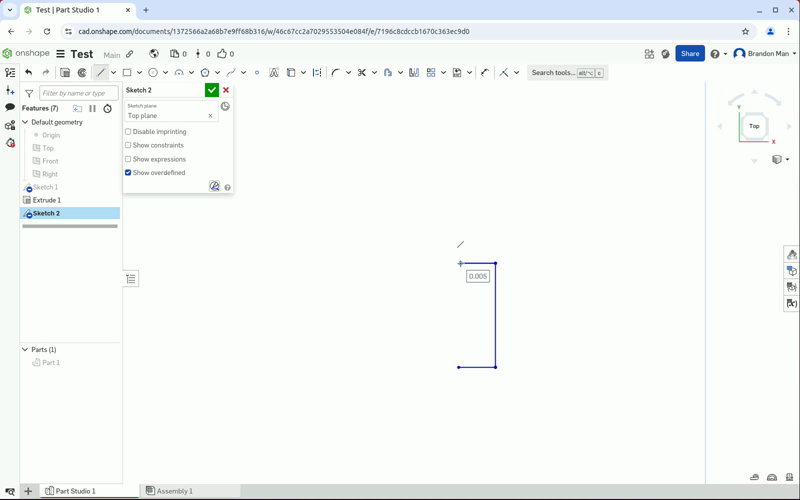
scroll(-6)
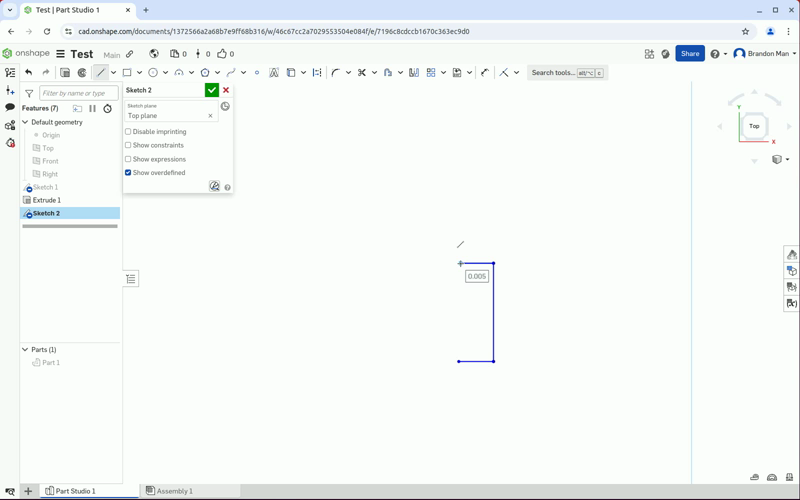
scroll(-6)
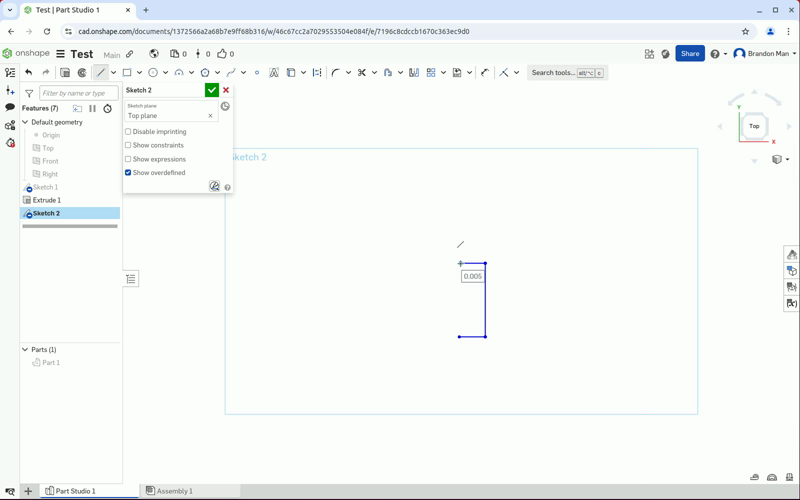
scroll(-6)
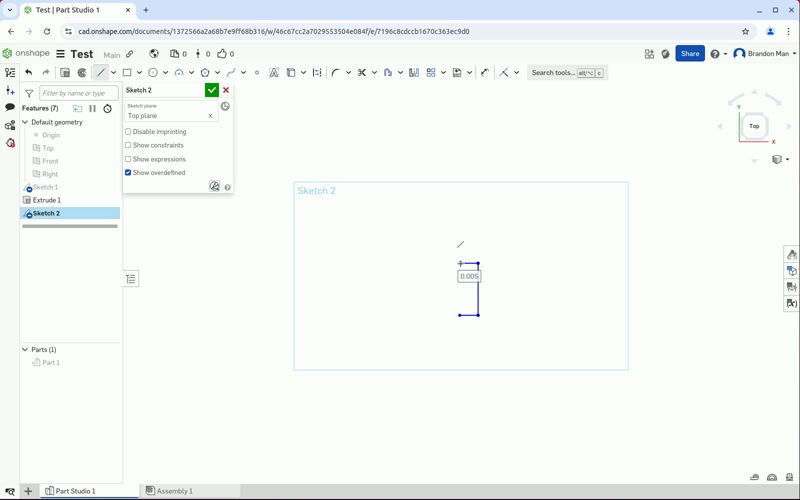
scroll(-6)
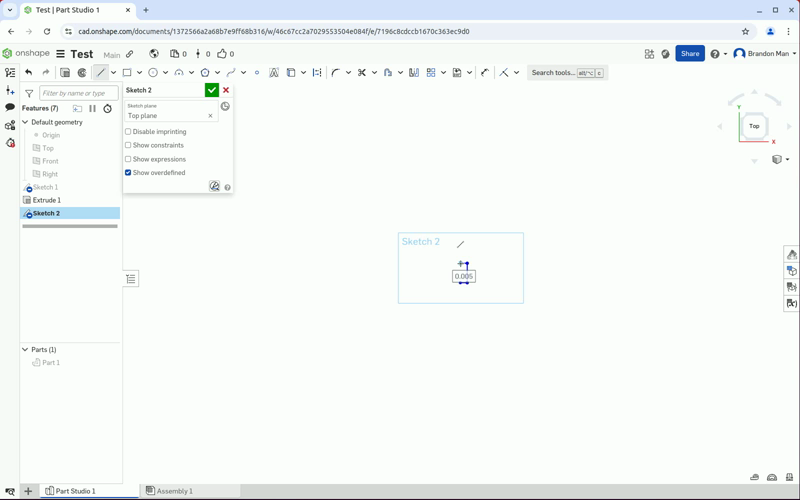
key_up(shift)
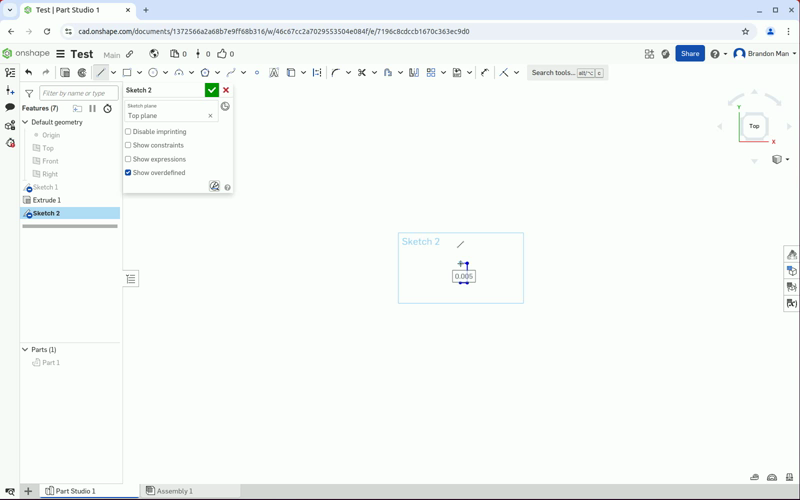
key_down(shift)
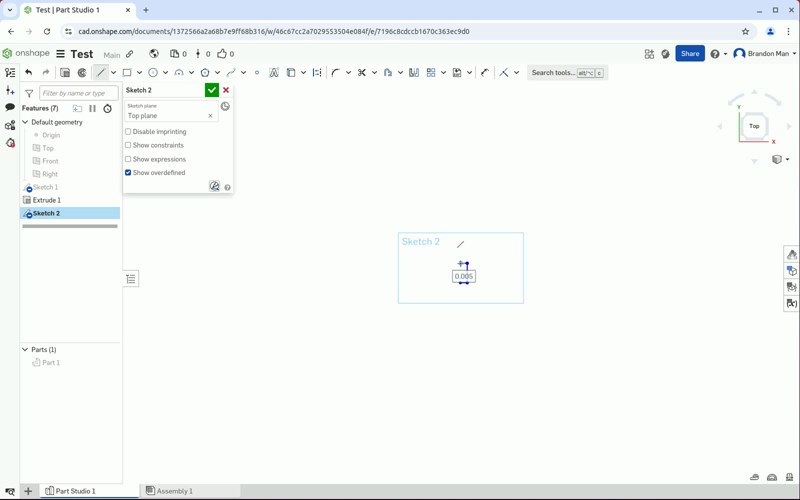
mouse_move(490, 263)
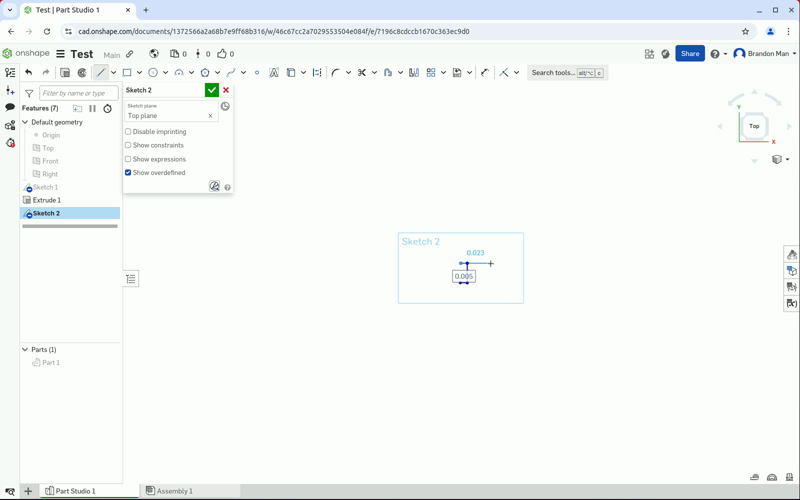
mouse_move(460, 276)
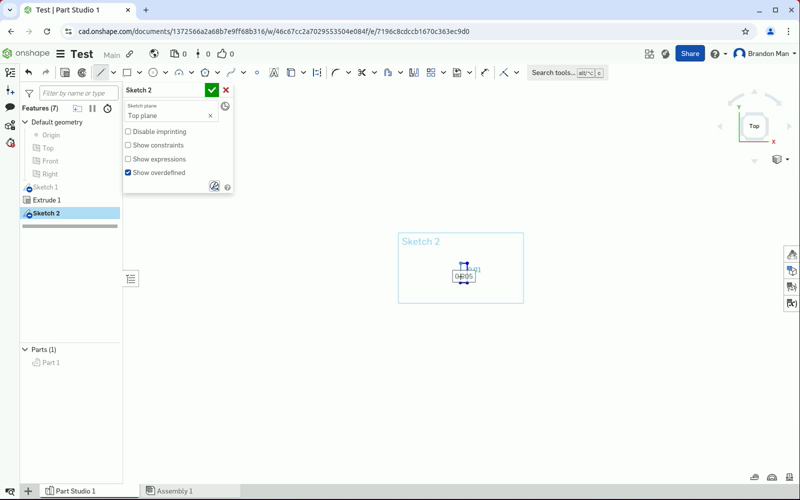
click(460, 276)
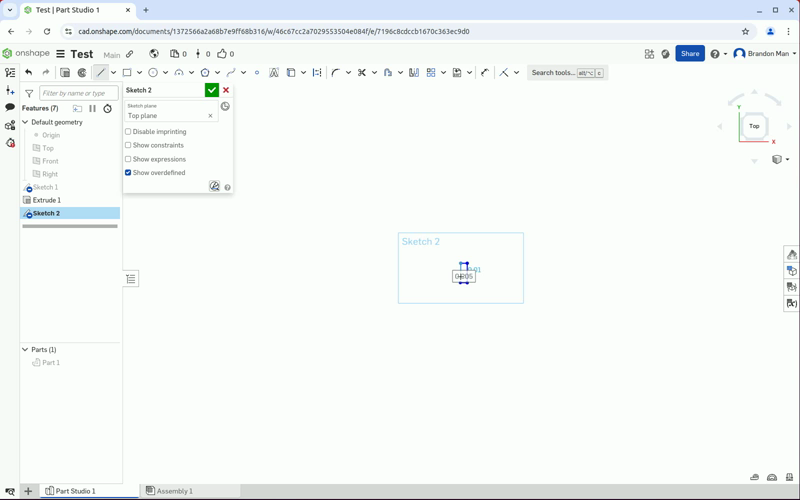
key_up(shift)
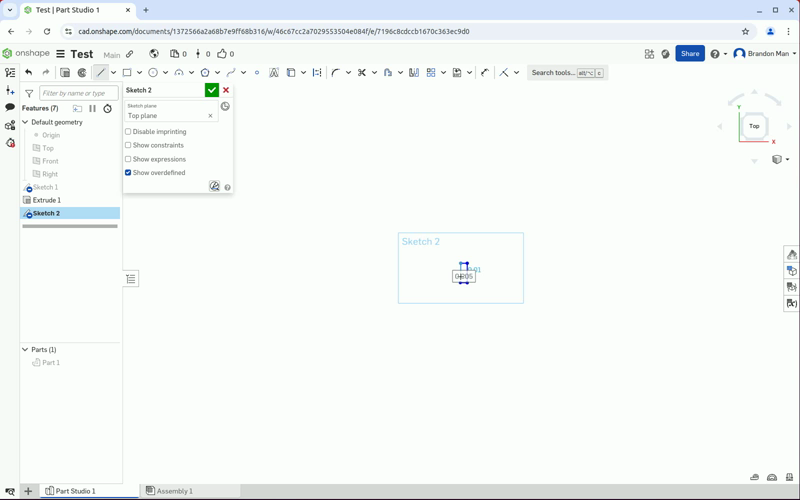
mouse_move(490, 276)
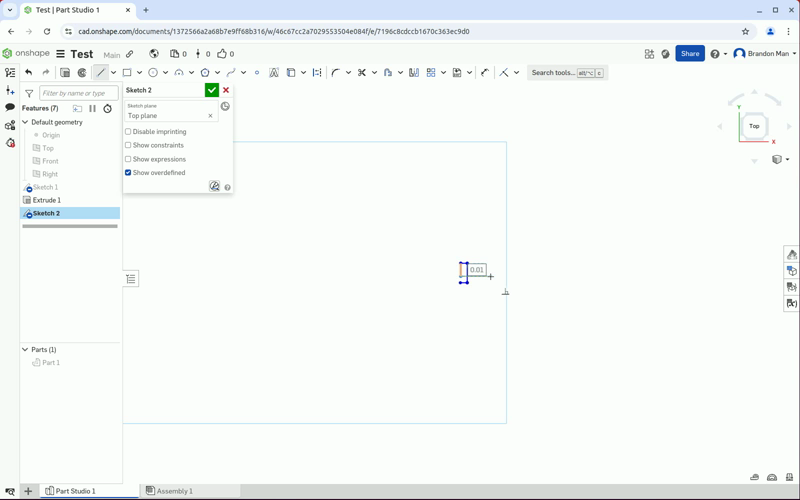
key_down(shift)
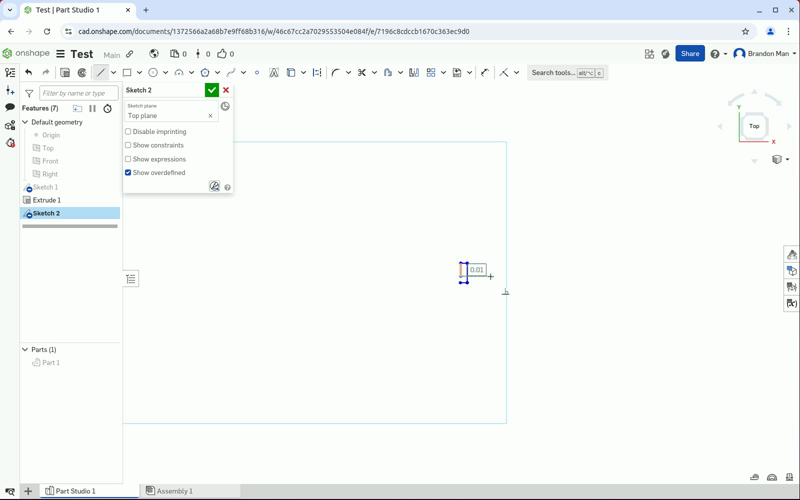
mouse_move(460, 282)
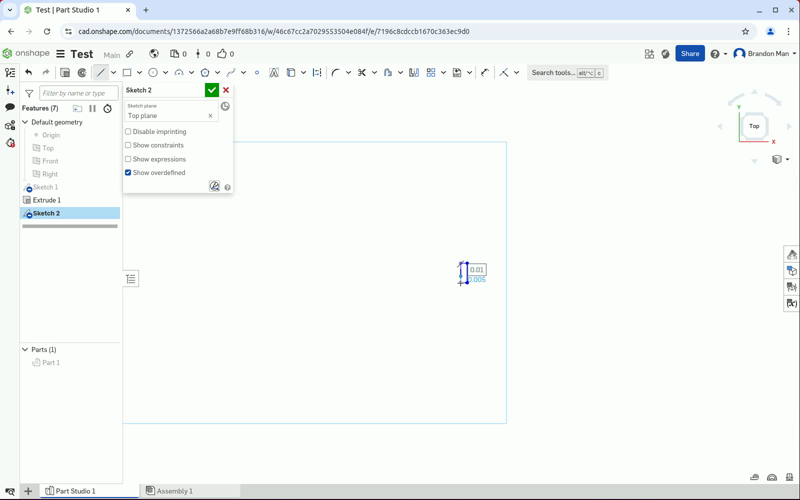
scroll(6)
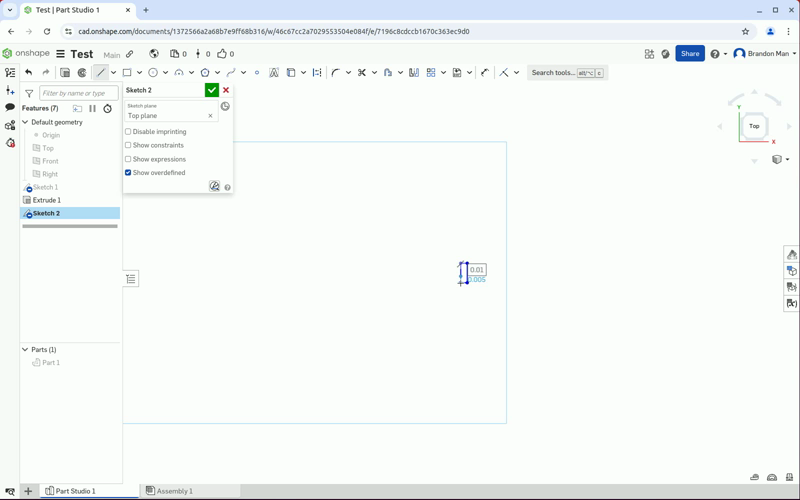
scroll(6)
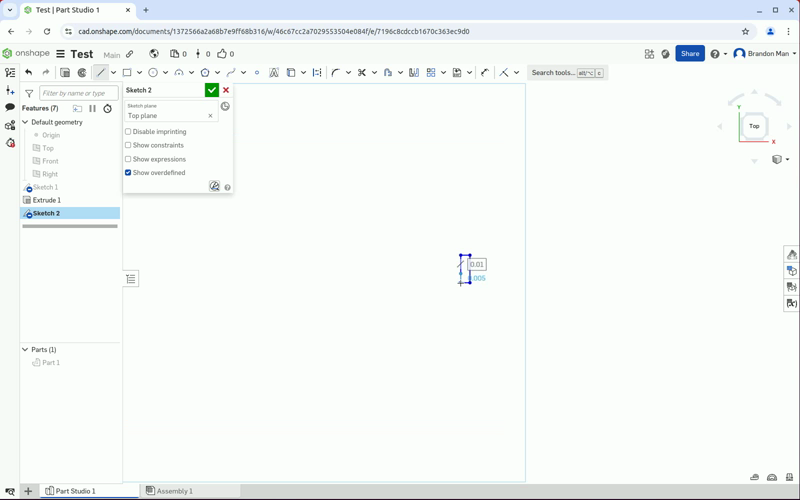
scroll(6)
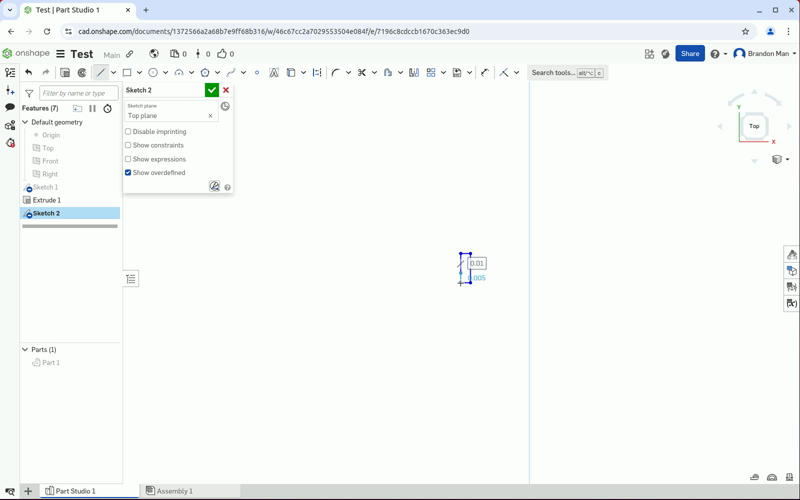
scroll(6)
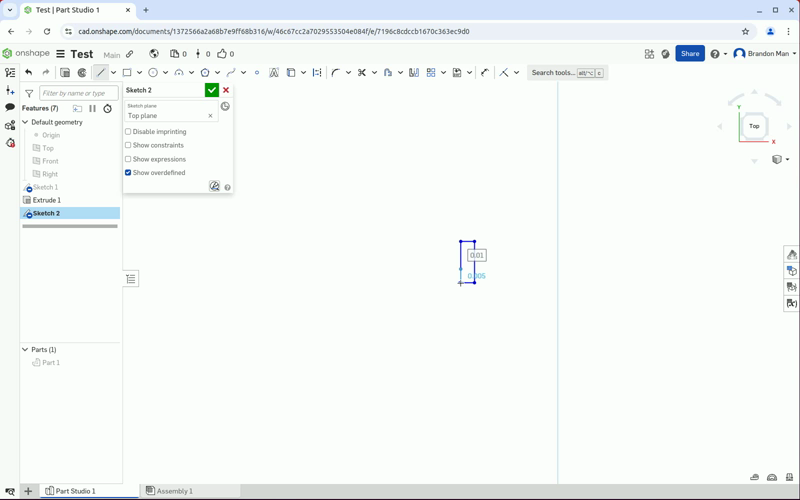
scroll(6)
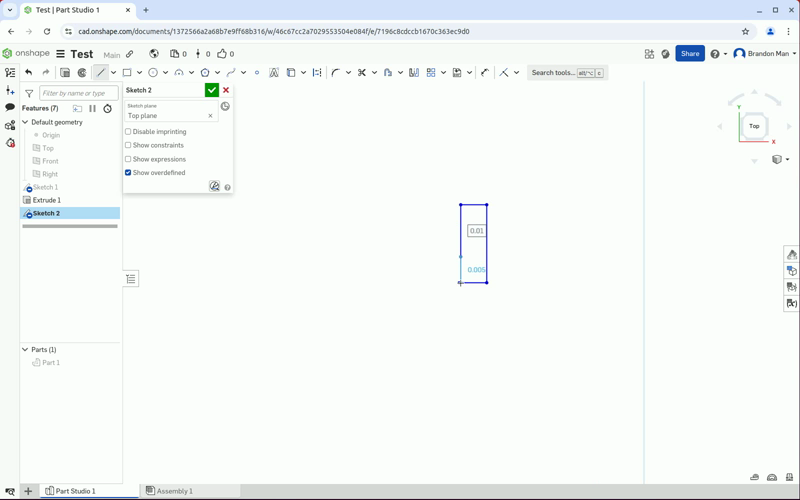
scroll(6)
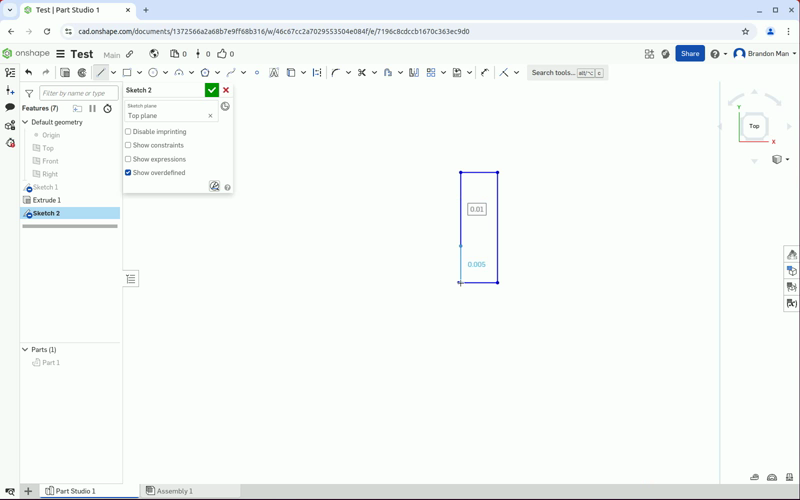
scroll(6)
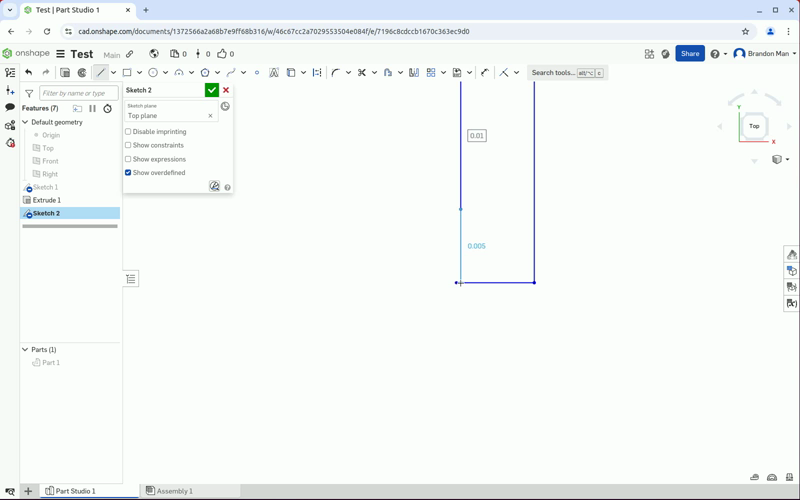
key_up(shift)
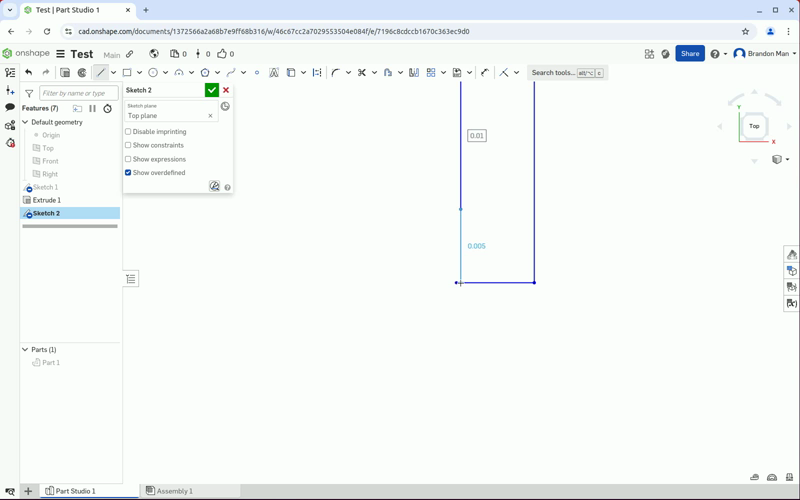
click(460, 282)
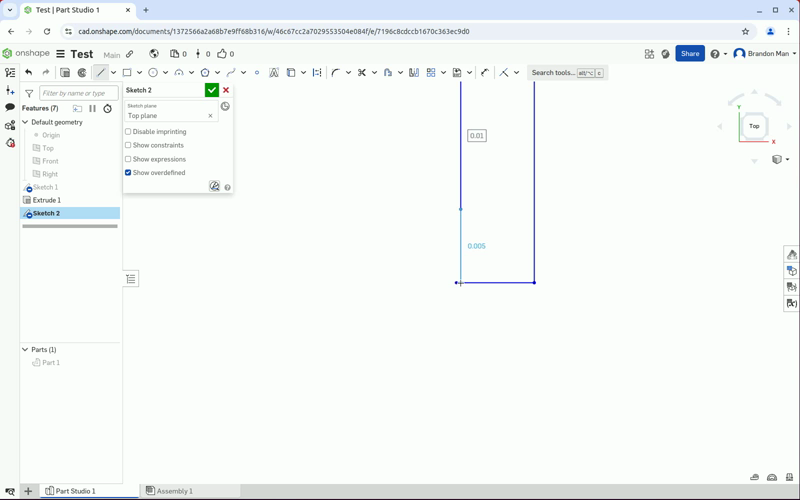
scroll(-6)
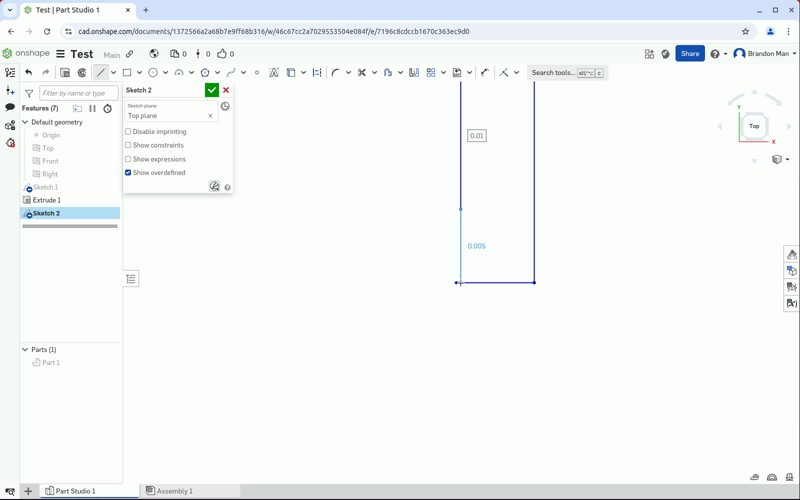
scroll(-6)
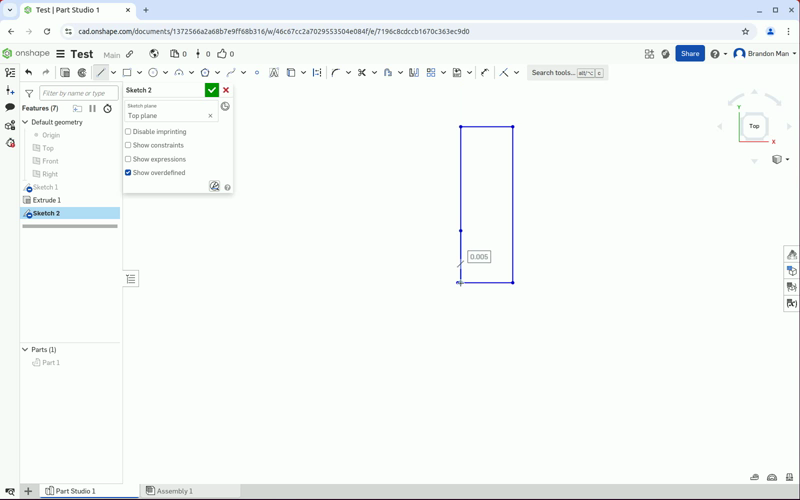
scroll(-6)
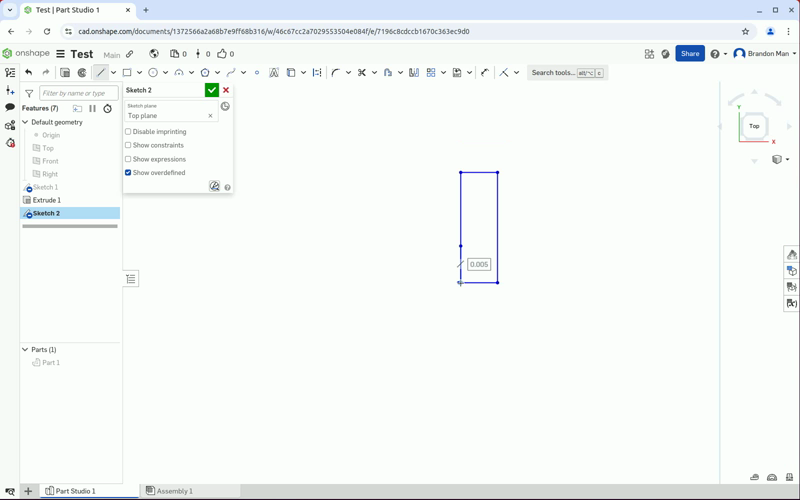
scroll(-6)
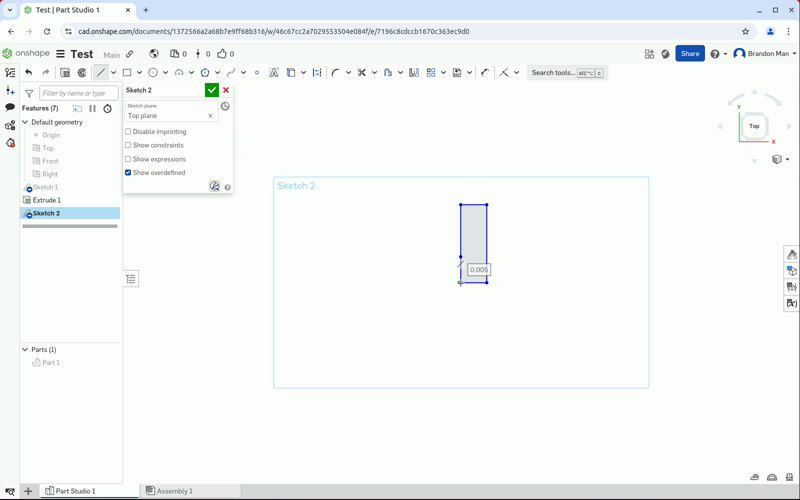
scroll(-6)
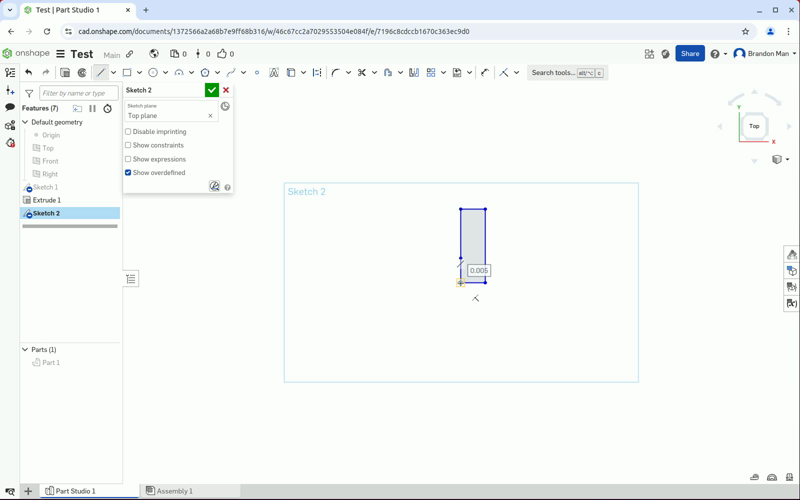
scroll(-6)
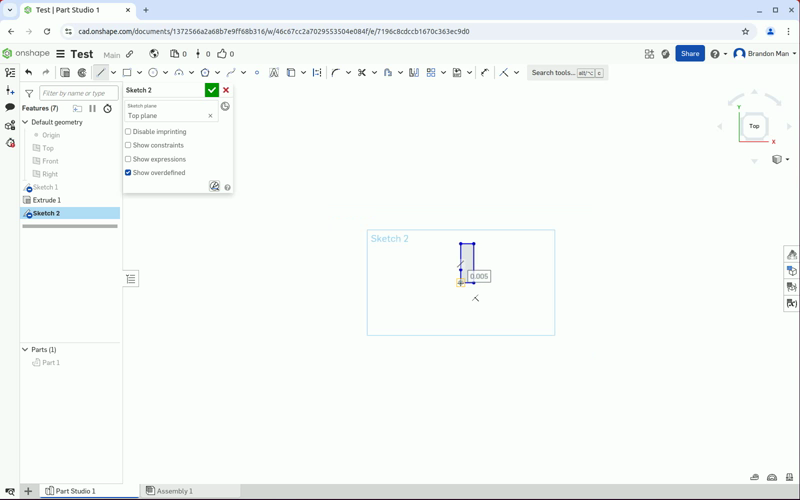
scroll(-6)
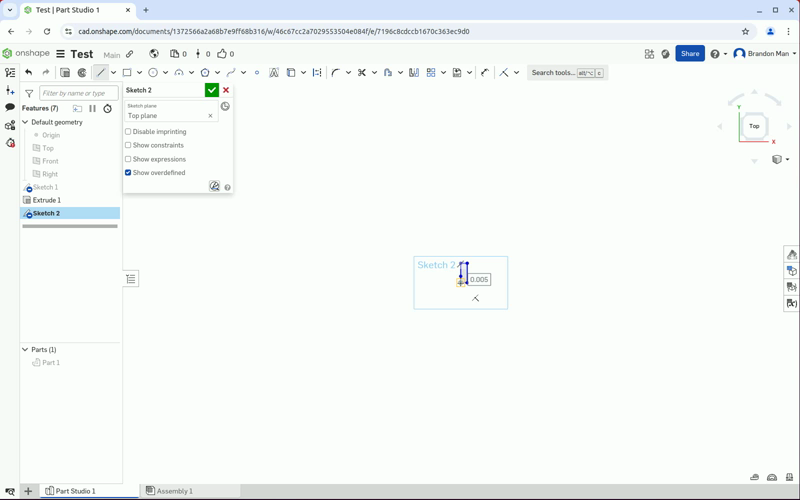
key(esc)
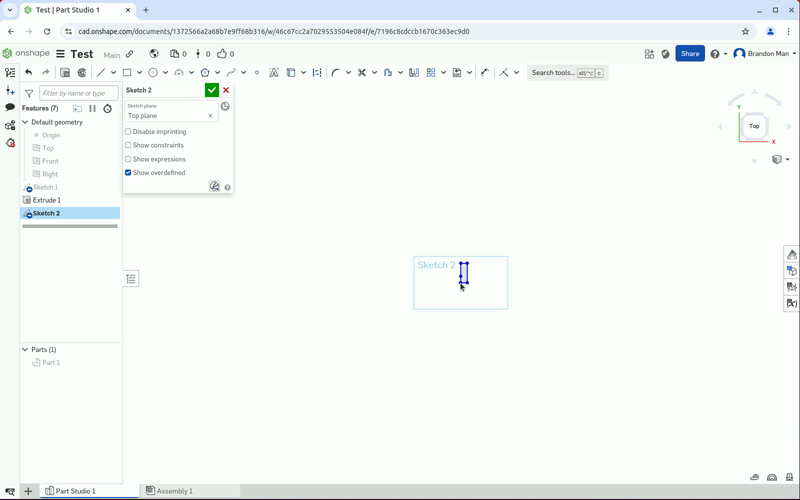
mouse_move(466, 268)
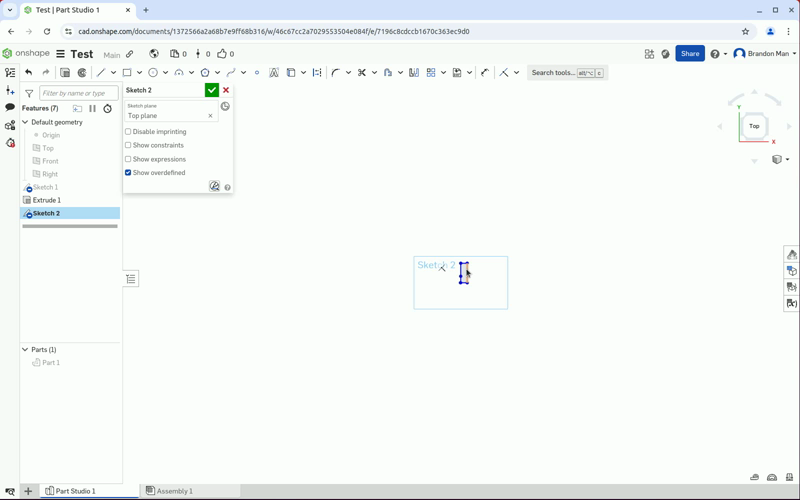
scroll(6)
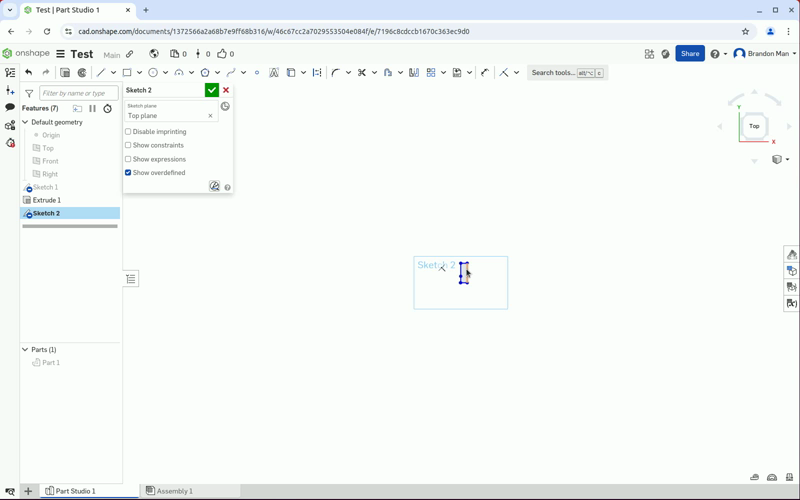
scroll(6)
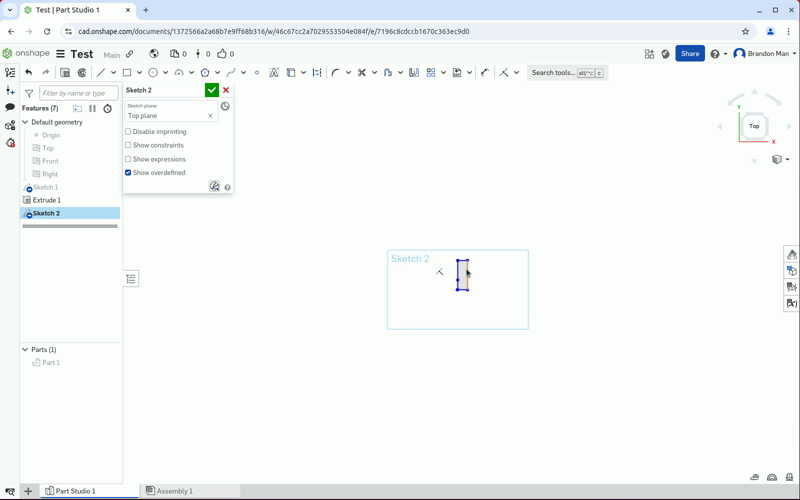
scroll(6)
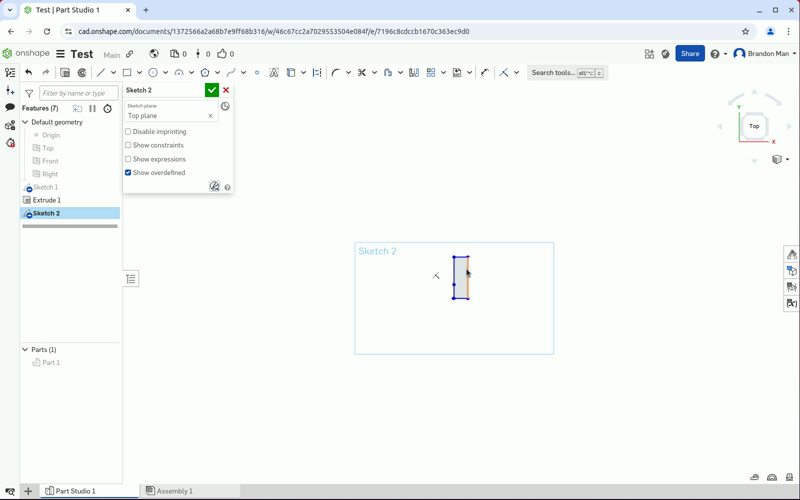
scroll(6)
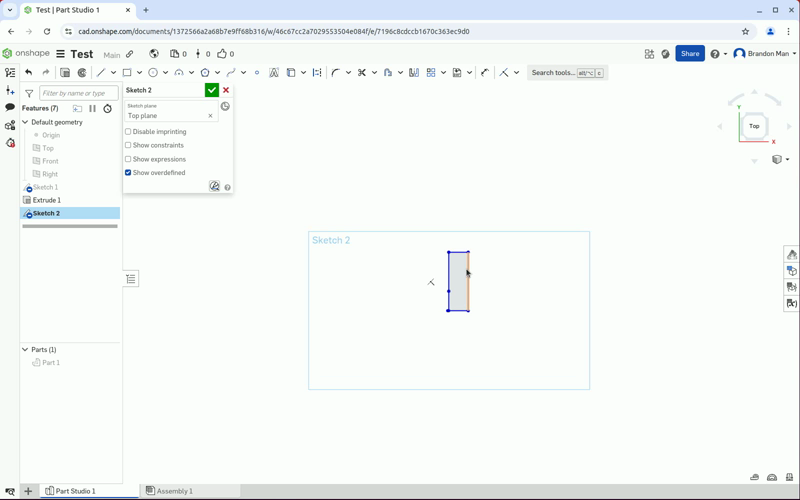
scroll(6)
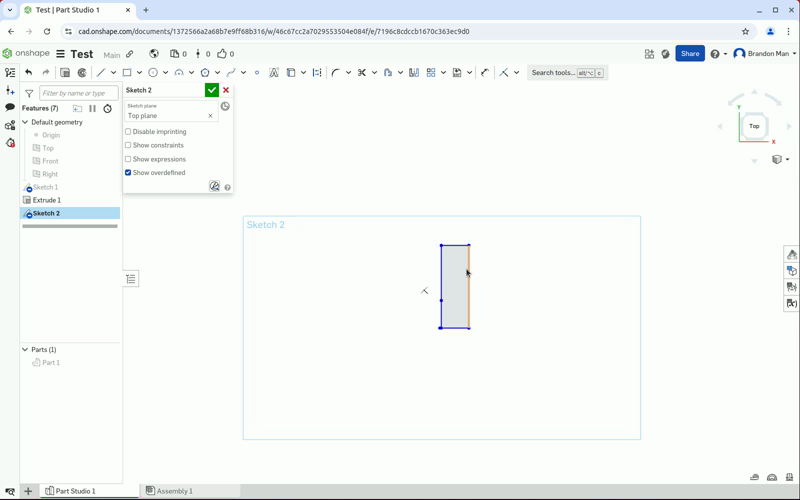
scroll(6)
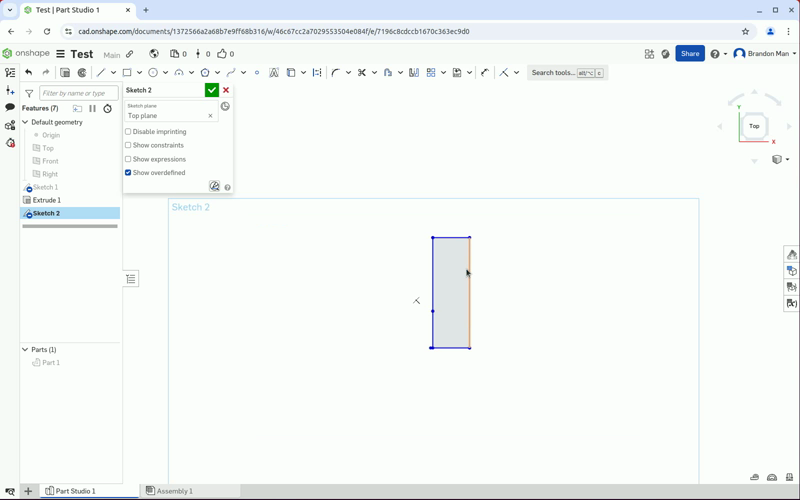
scroll(6)
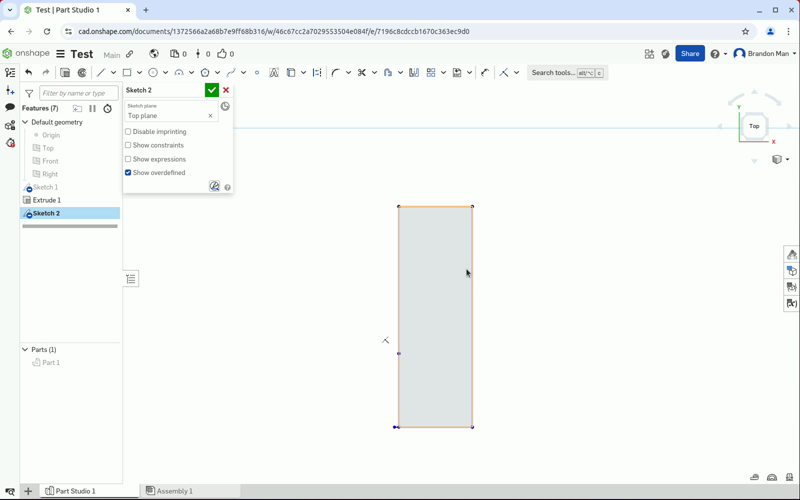
click(466, 268)
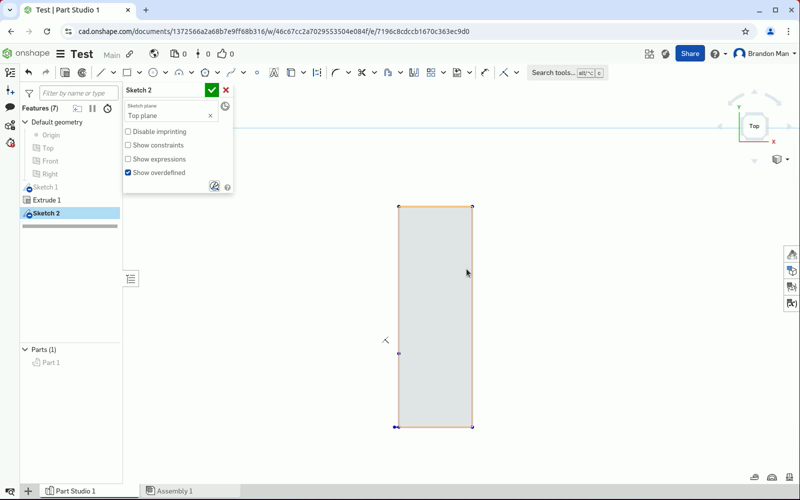
scroll(-6)
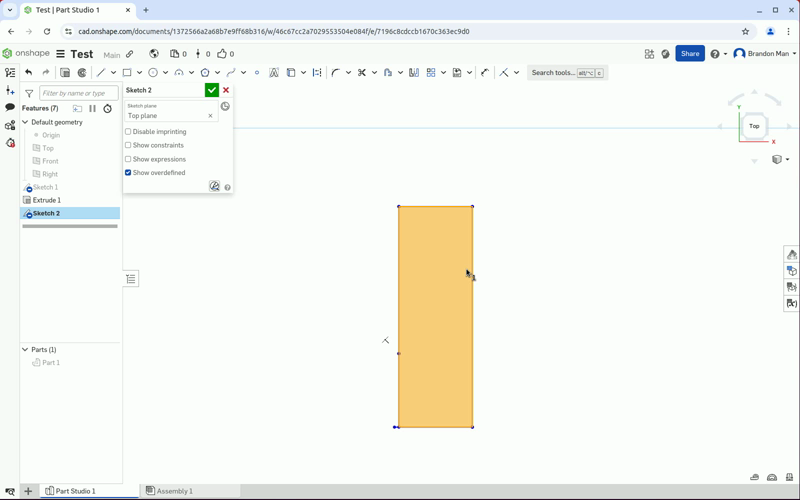
scroll(-6)
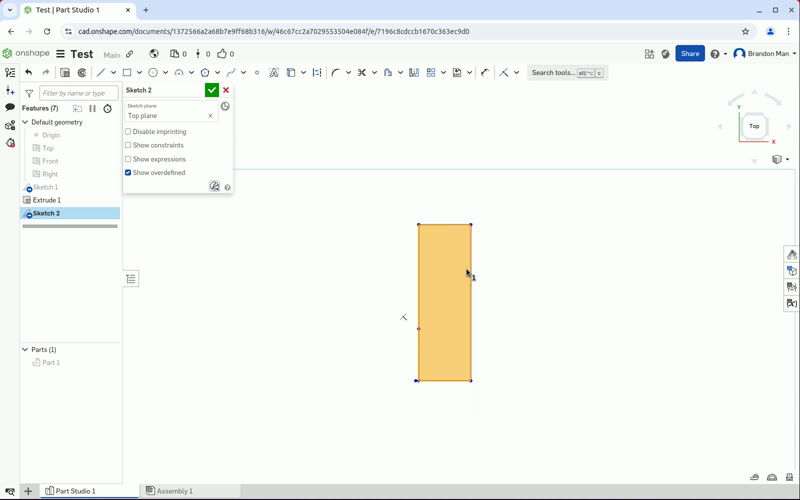
scroll(-6)
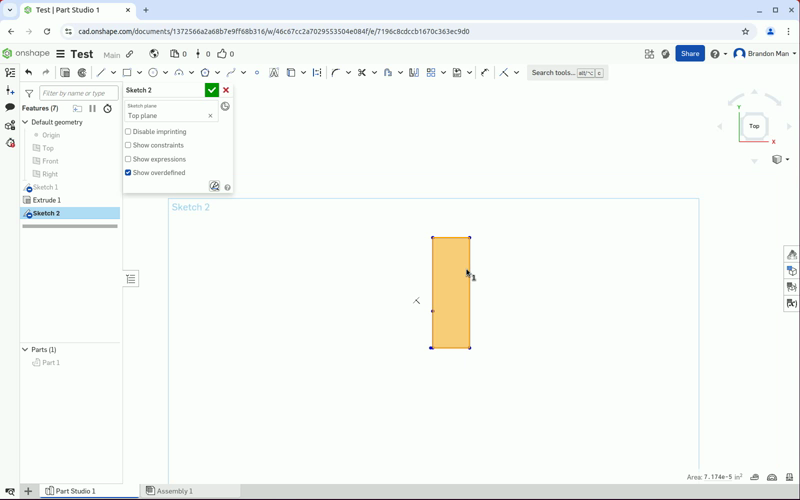
scroll(-6)
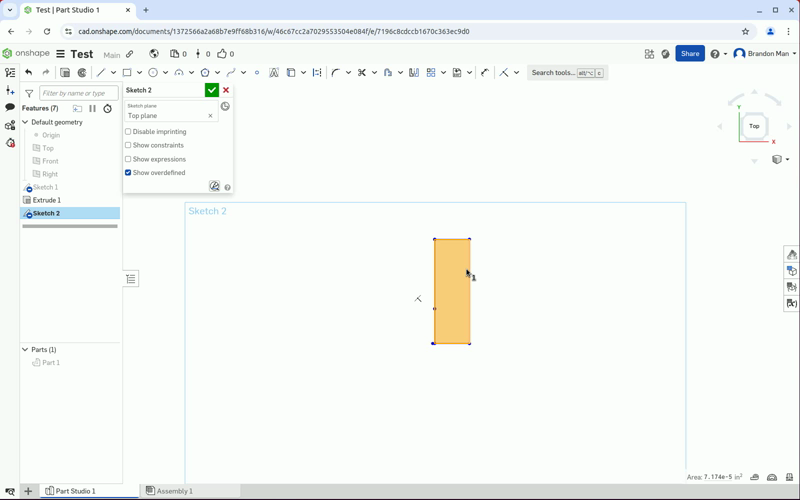
scroll(-6)
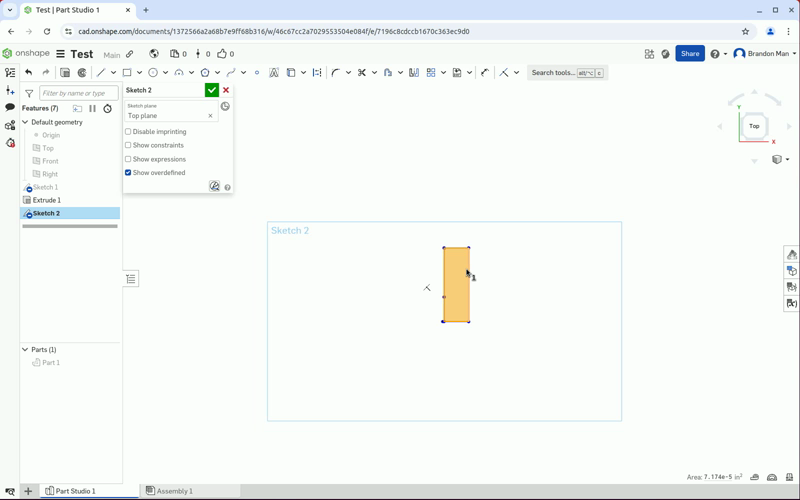
scroll(-6)
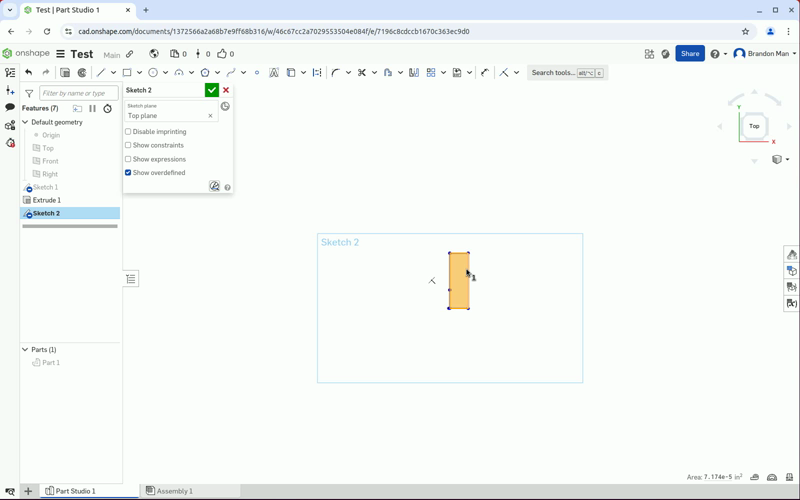
scroll(-6)
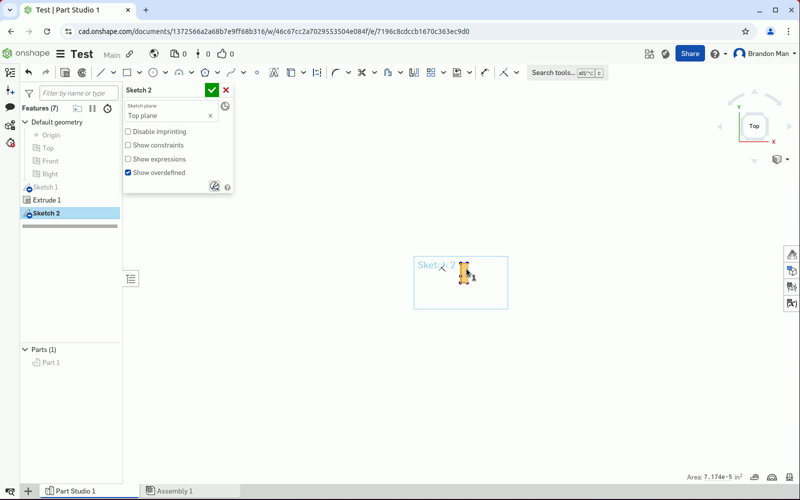
mouse_move(73, 352)
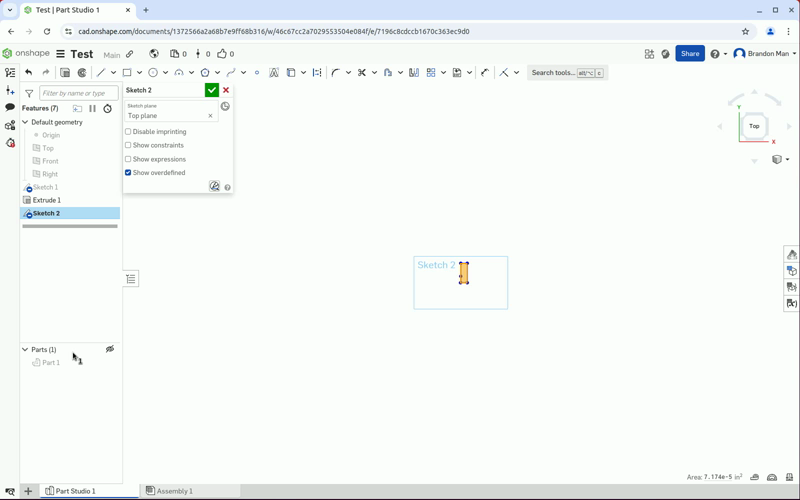
key(shift+y)
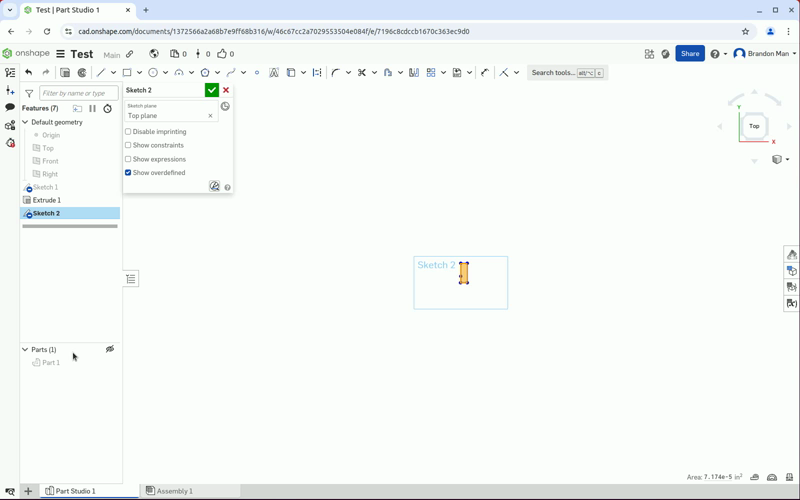
key(shift+e)
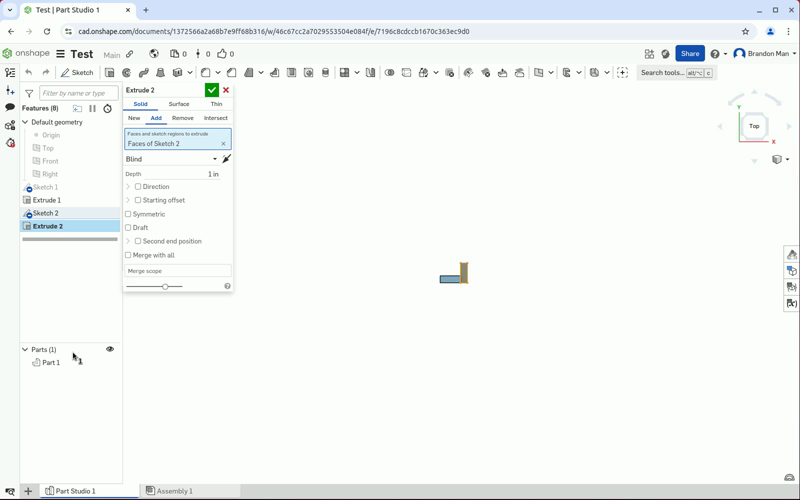
mouse_move(143, 106)
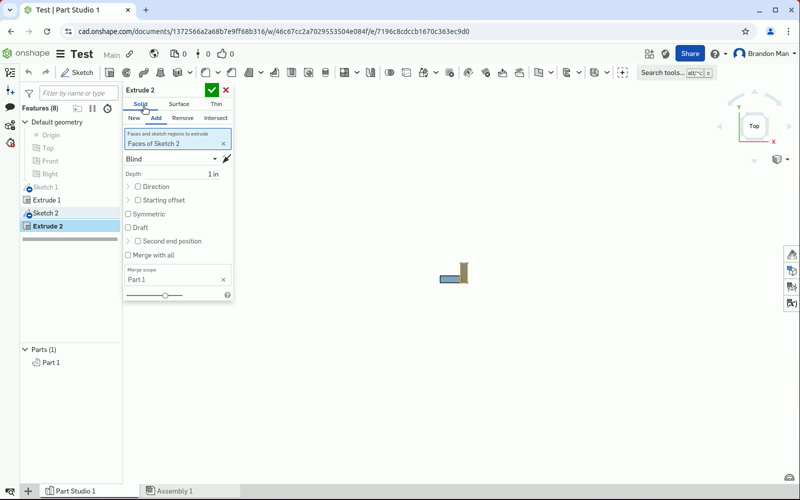
click(143, 106)
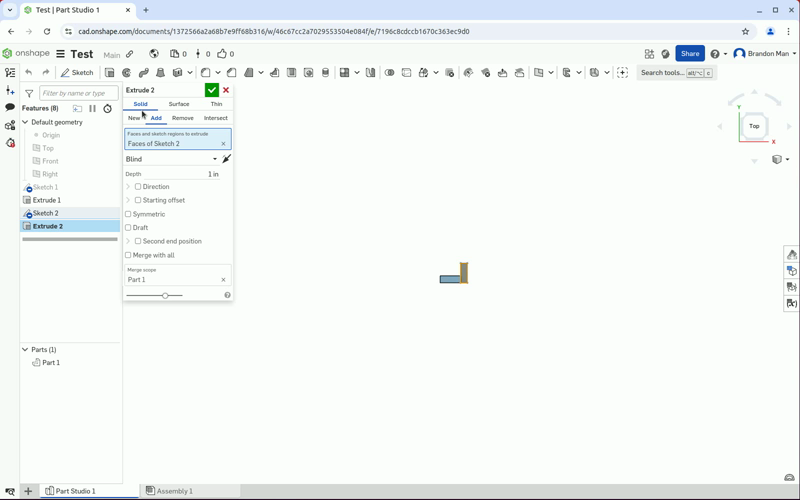
mouse_move(137, 120)
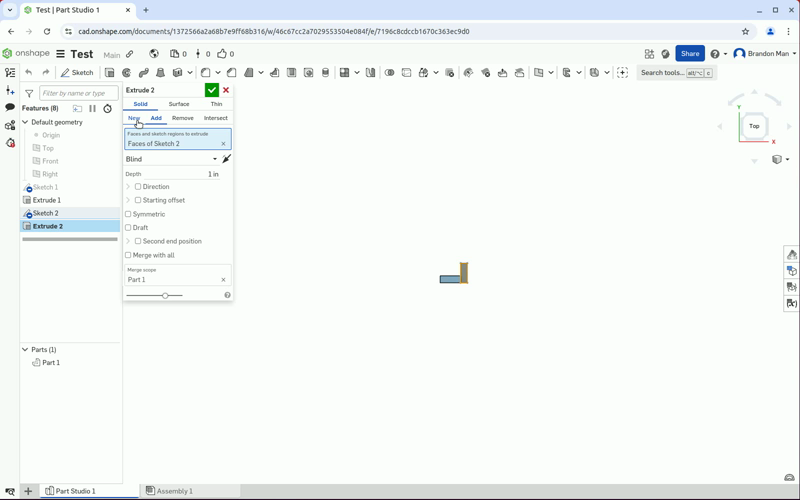
click(137, 120)
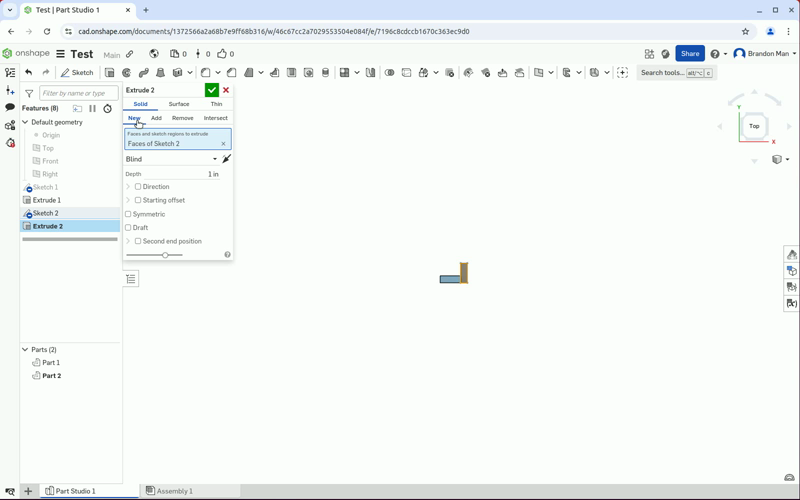
key(tab, 4)
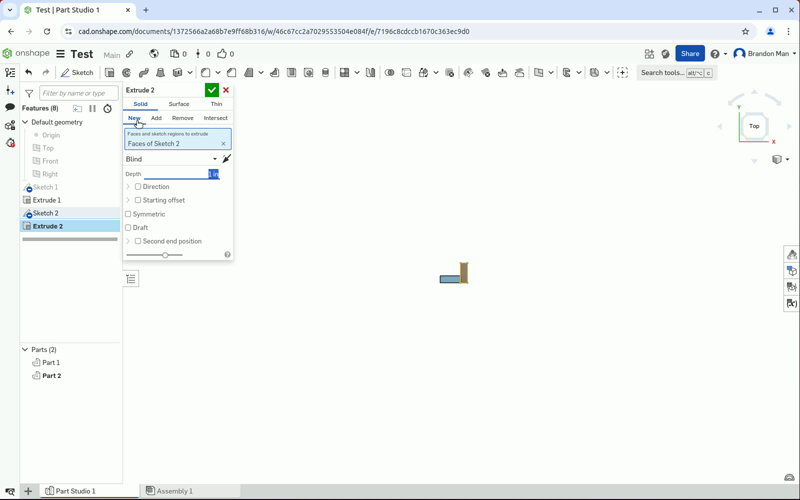
text(-0.09)
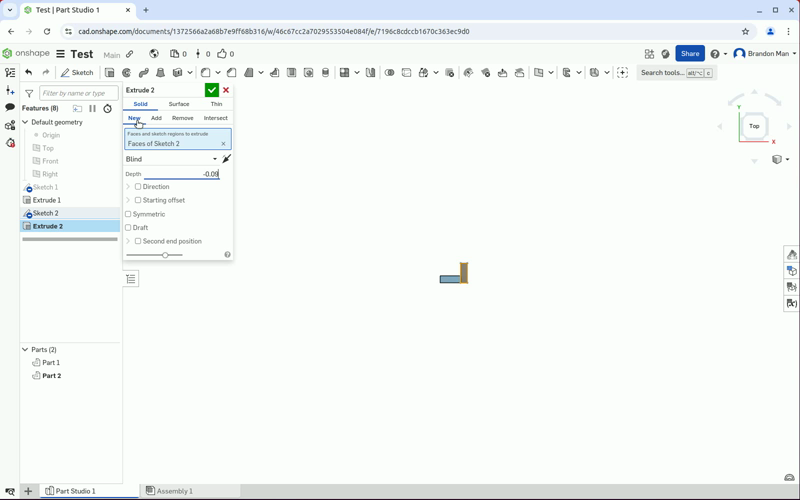
key(enter)
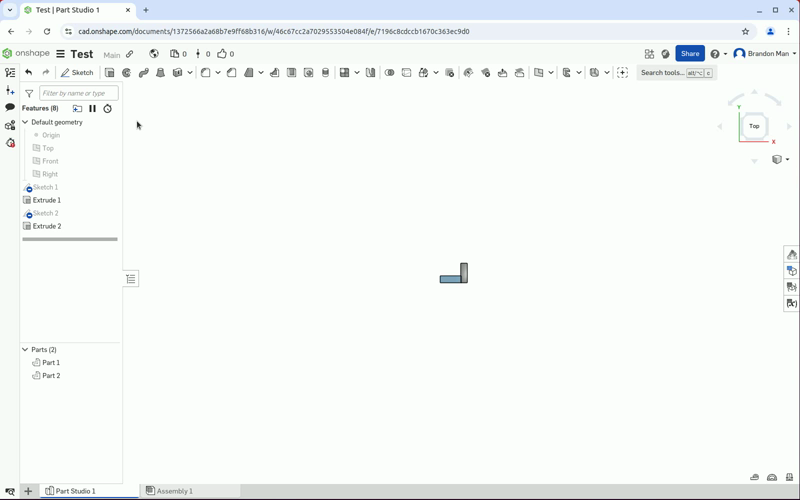
key(shift+h)
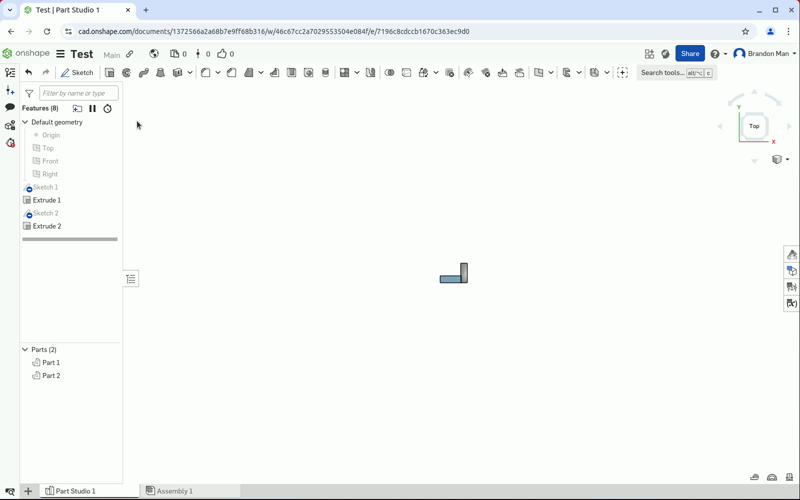
key(shift+h)
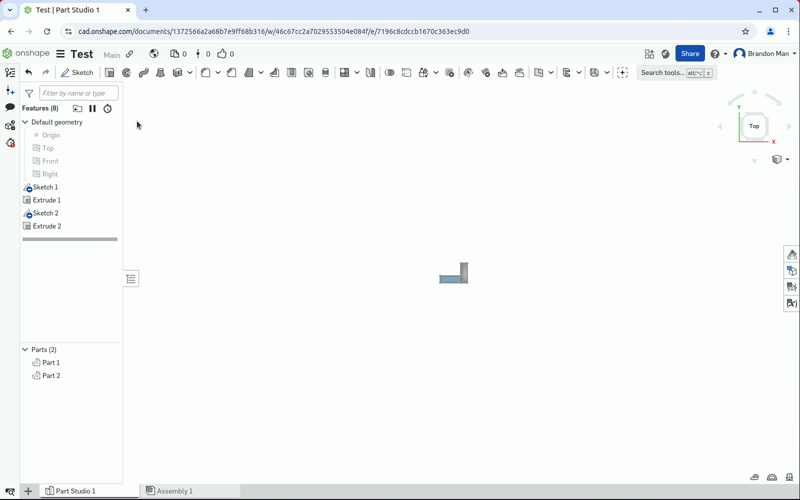
key(shift+7)
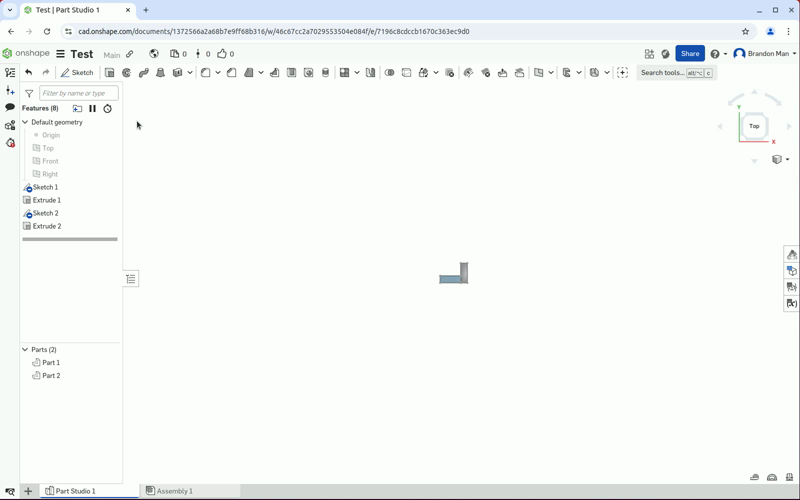
key(up, 3)
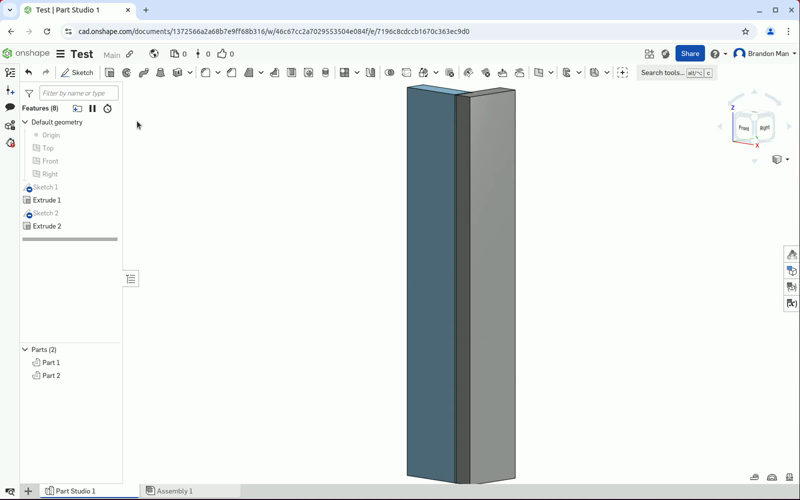
key(left, 3)
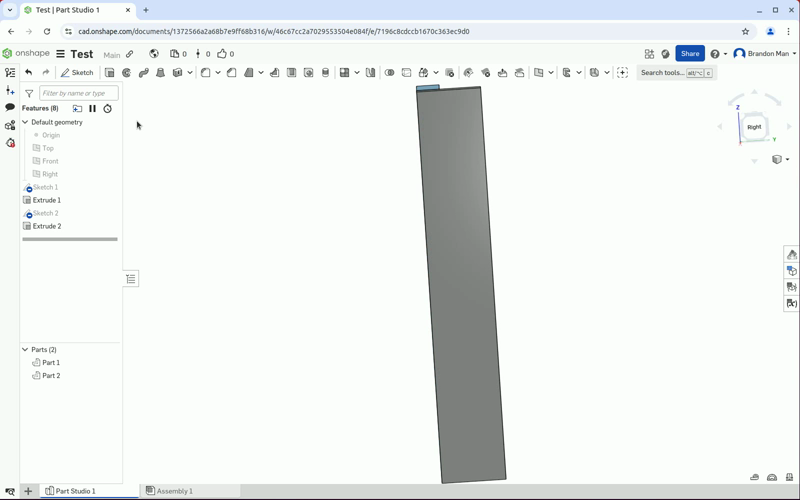
key(right, 3)
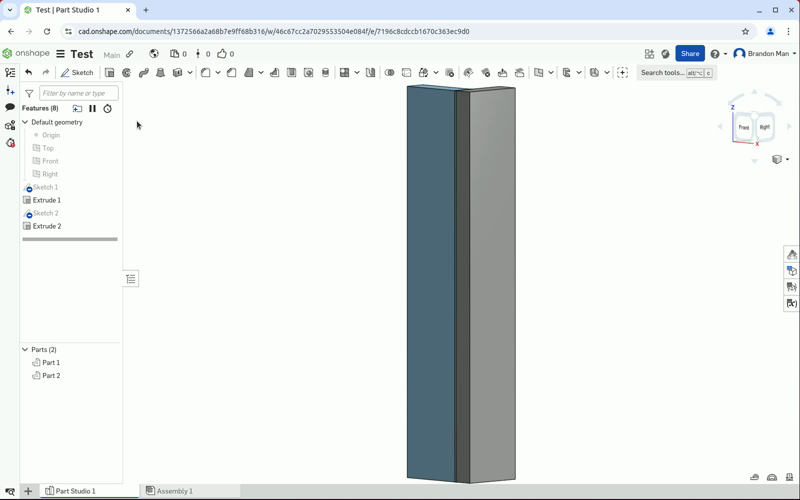
key(down, 3)
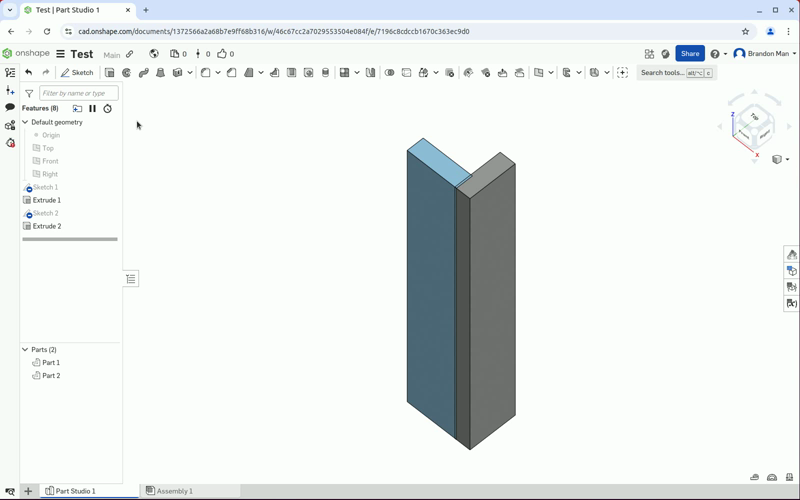
mouse_move(73, 189)
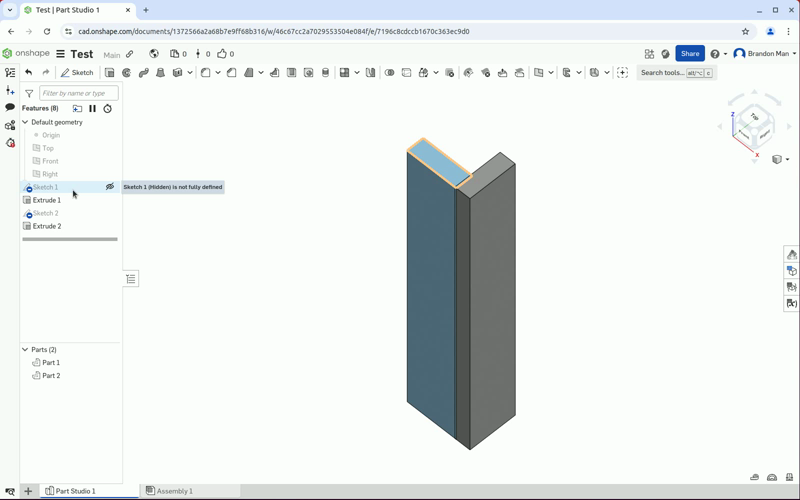
click(73, 189)